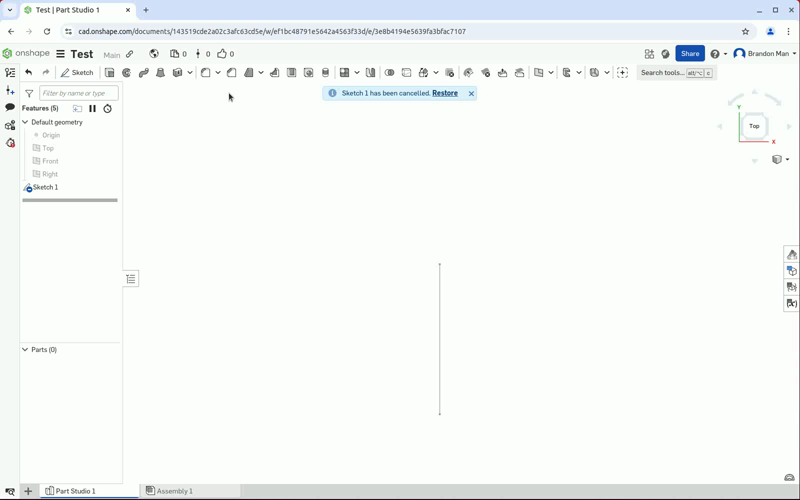
key(shift+h)
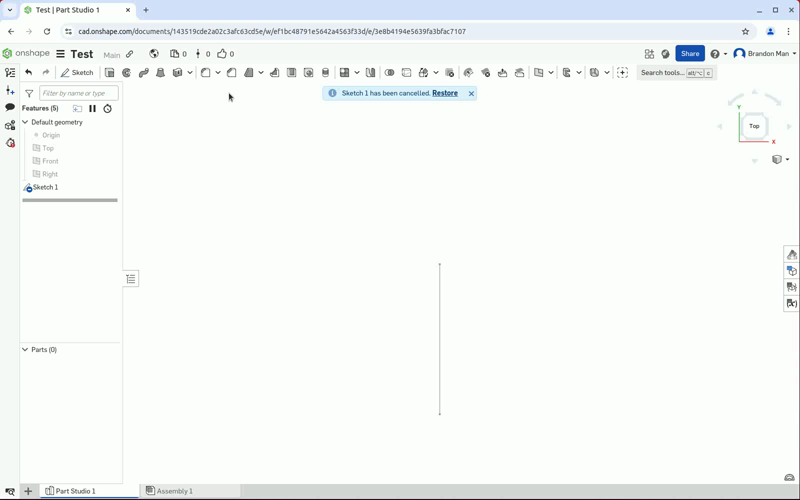
key(shift+s)
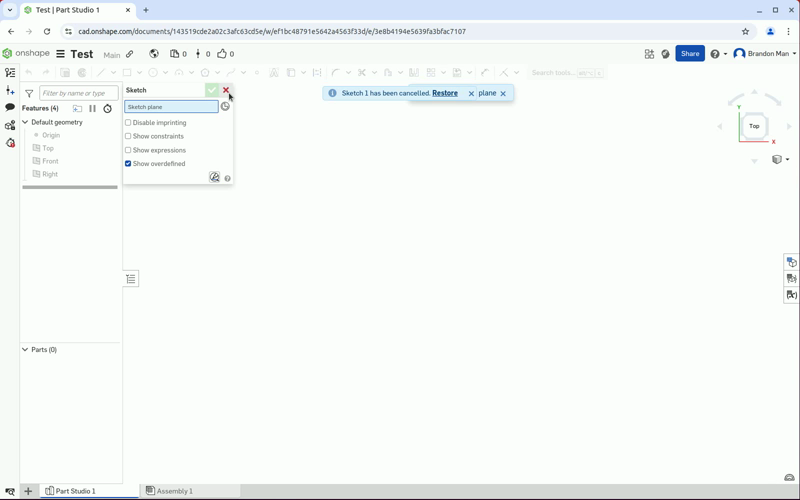
mouse_move(73, 150)
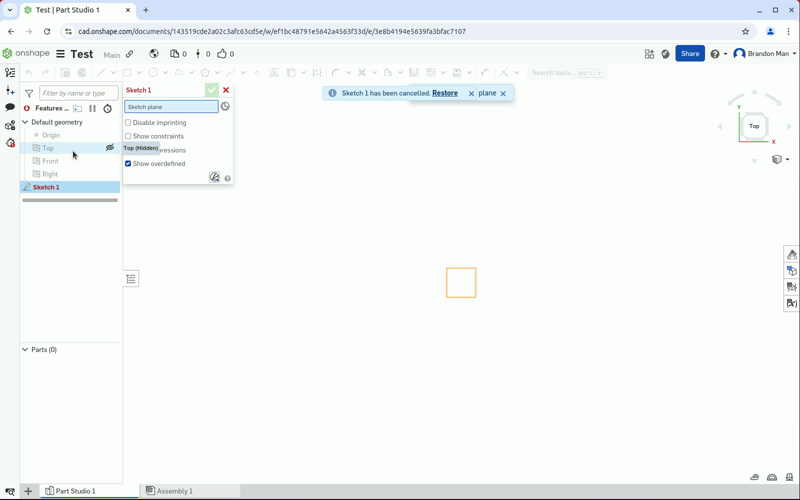
click(73, 150)
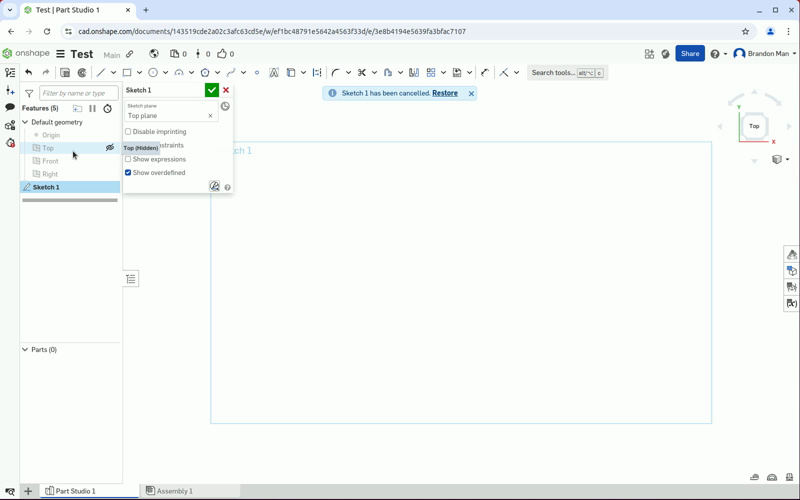
mouse_move(73, 352)
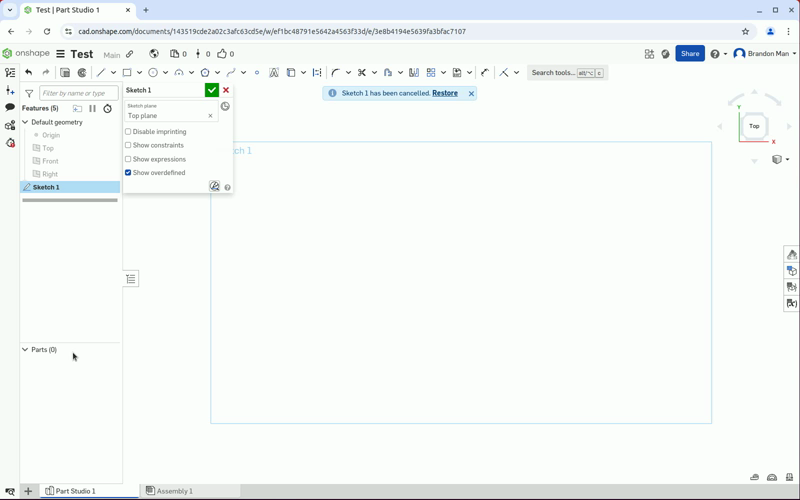
key(y)
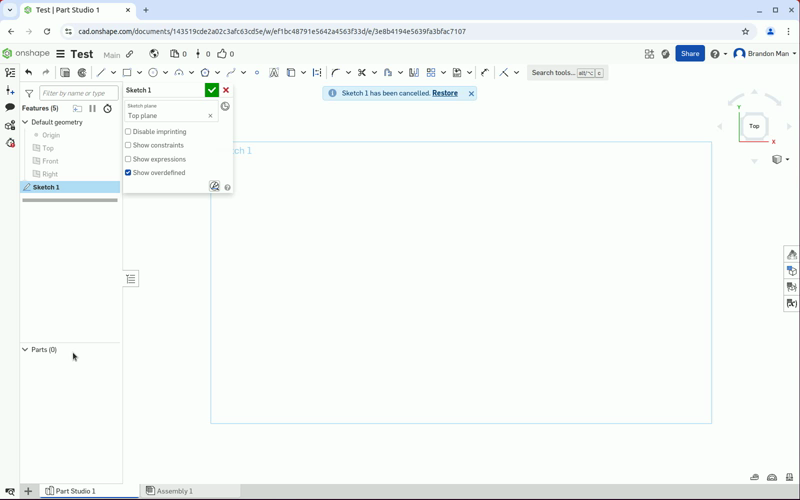
key(l)
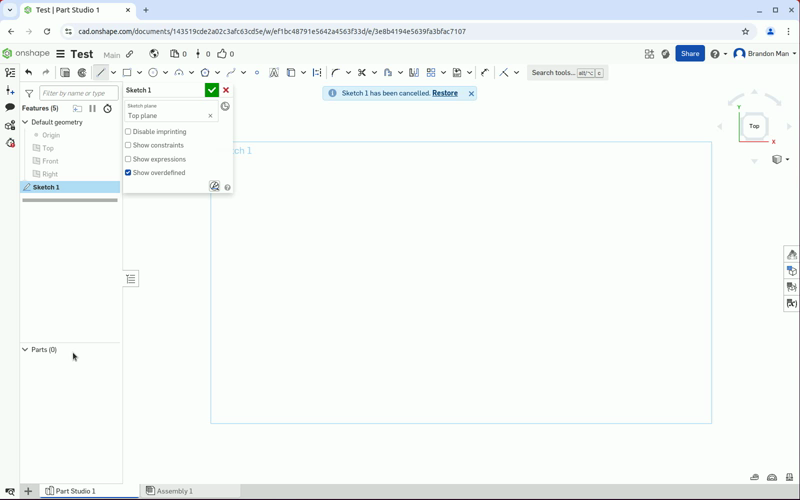
key_down(shift)
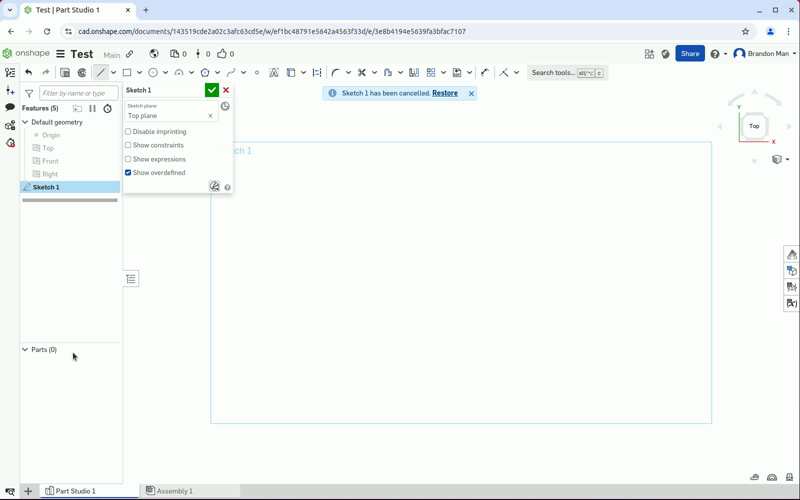
mouse_move(412, 330)
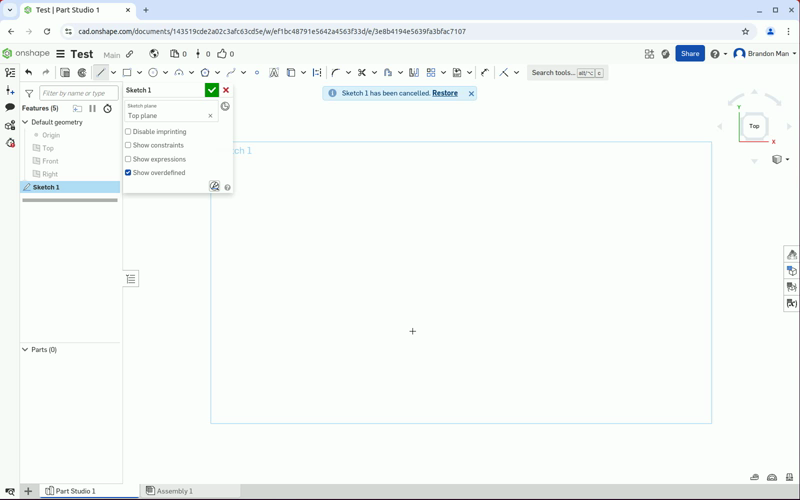
click(412, 330)
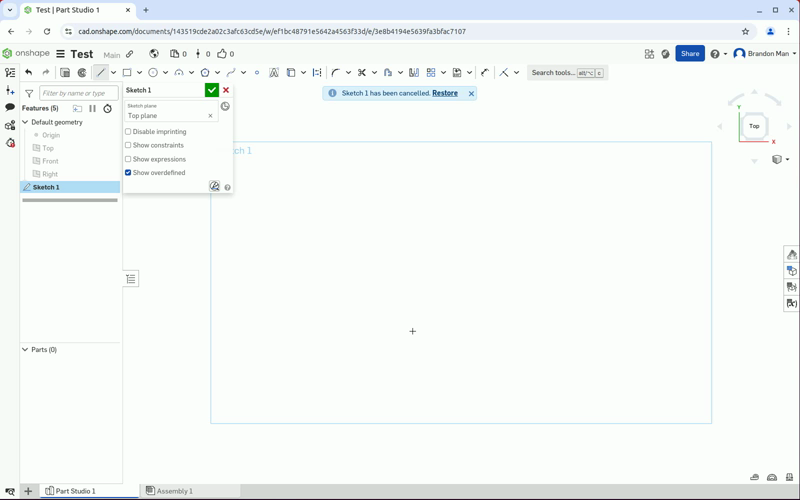
key_up(shift)
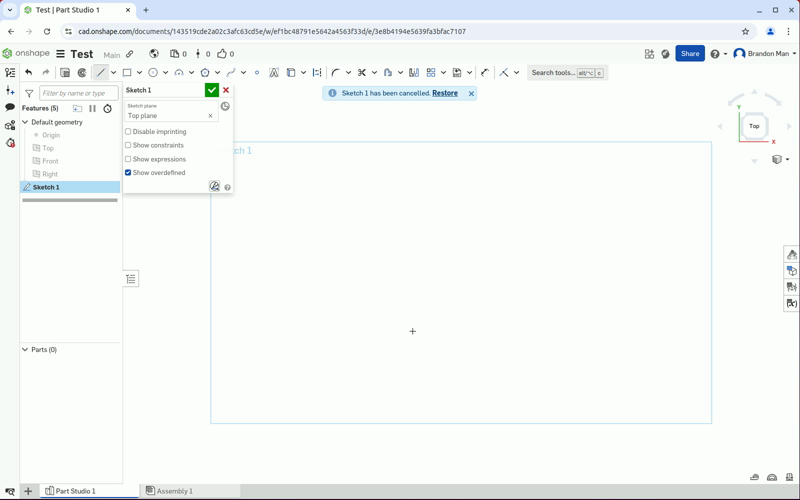
key_down(shift)
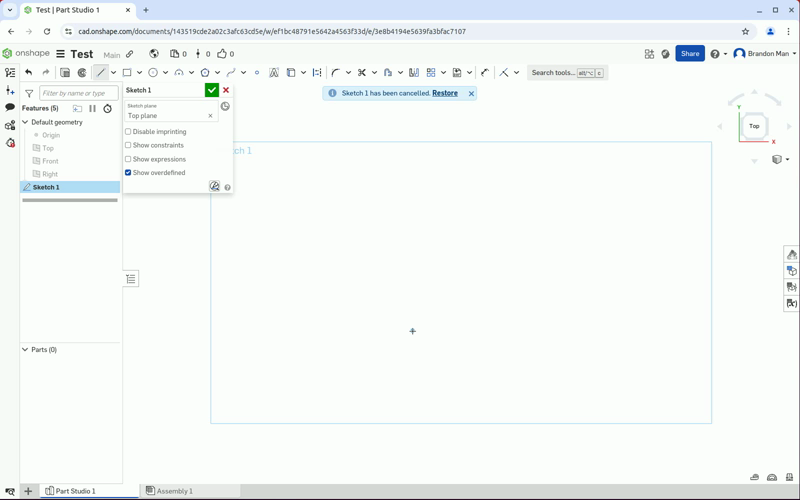
mouse_move(509, 330)
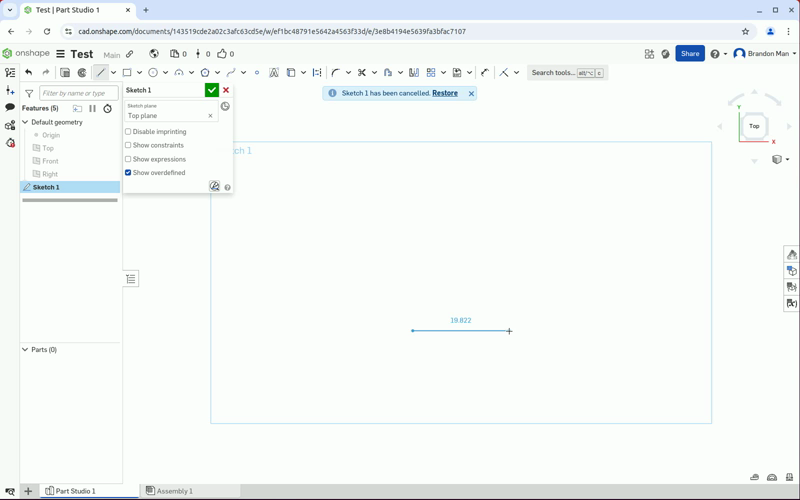
click(509, 330)
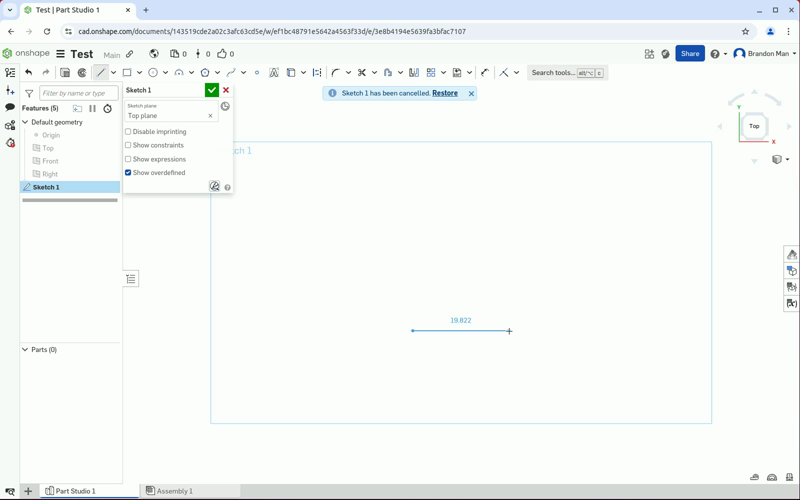
key_up(shift)
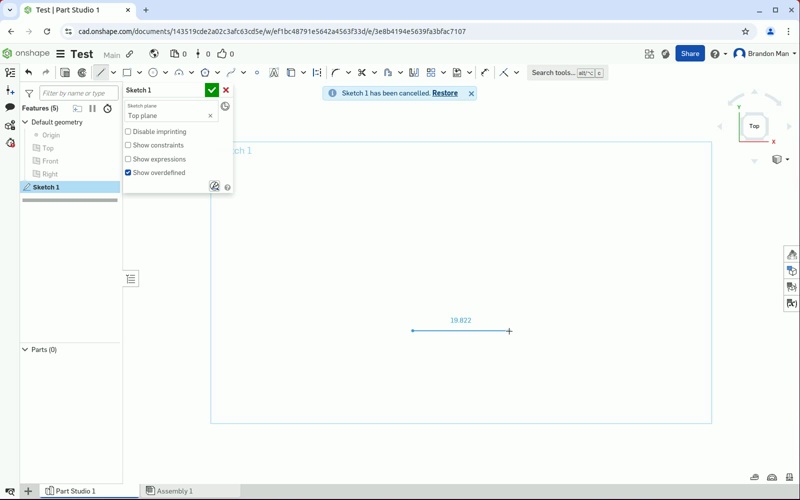
key_down(shift)
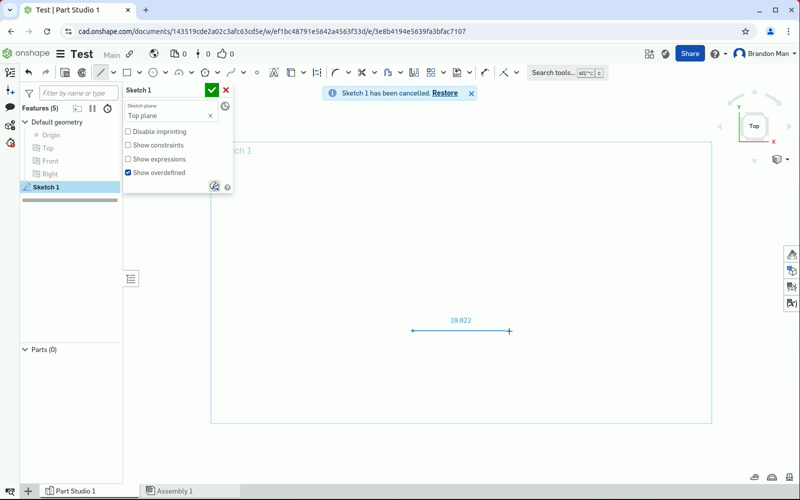
mouse_move(509, 234)
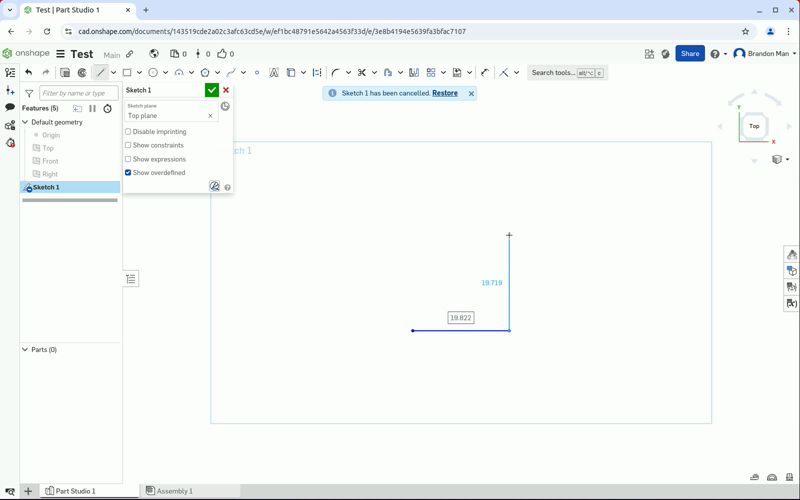
click(509, 234)
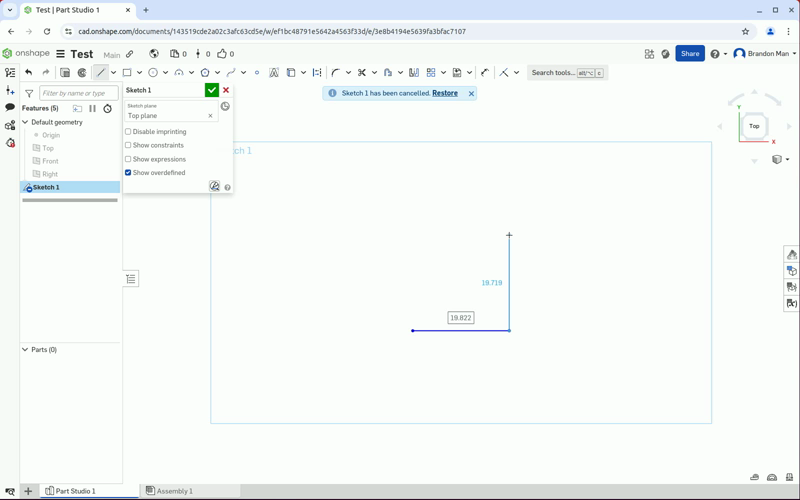
key_up(shift)
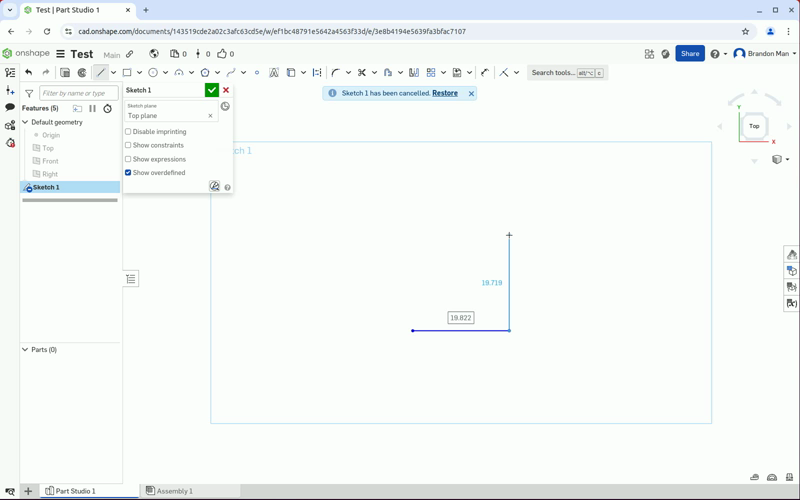
key_down(shift)
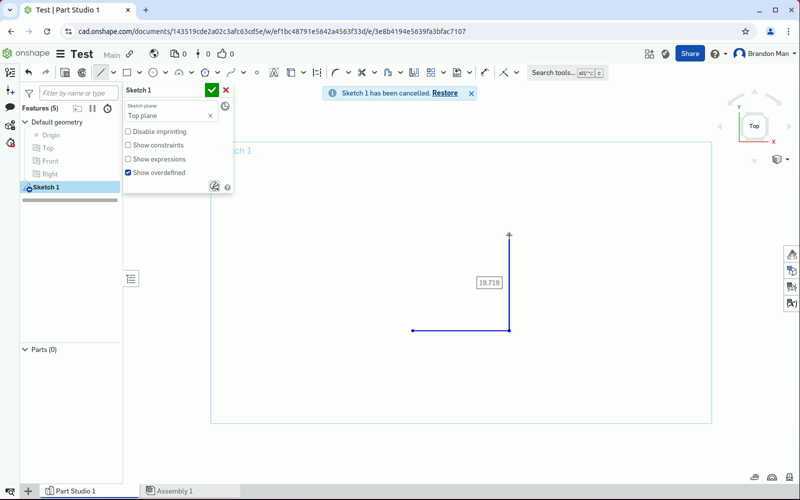
mouse_move(412, 234)
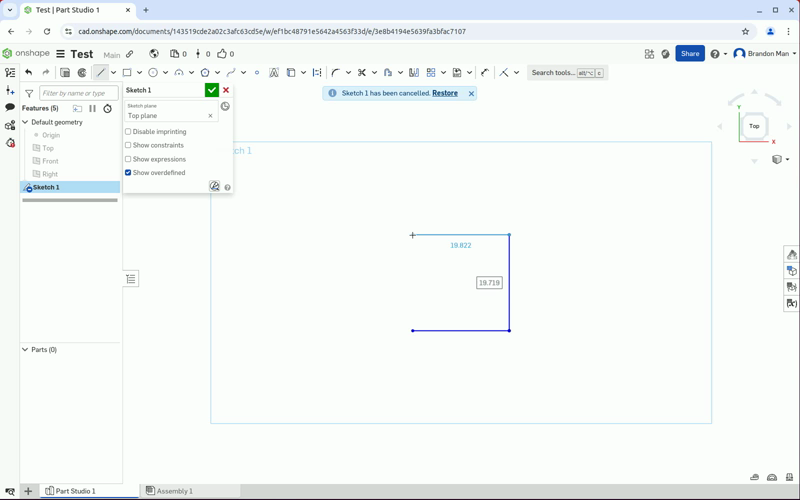
click(412, 234)
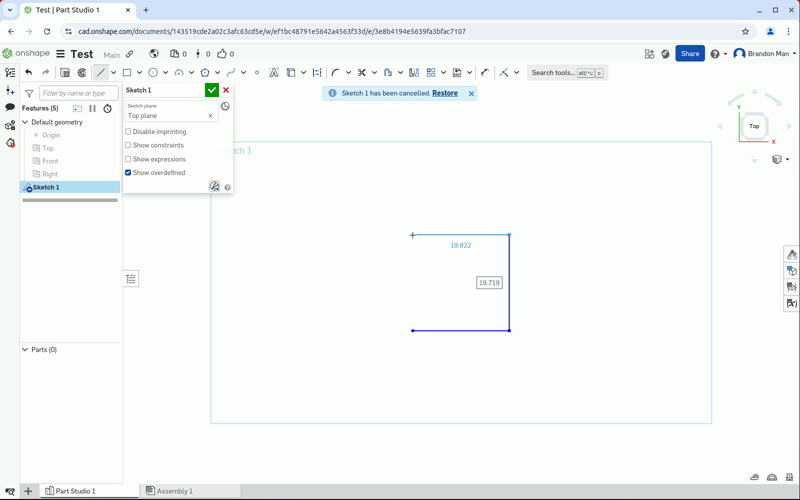
key_up(shift)
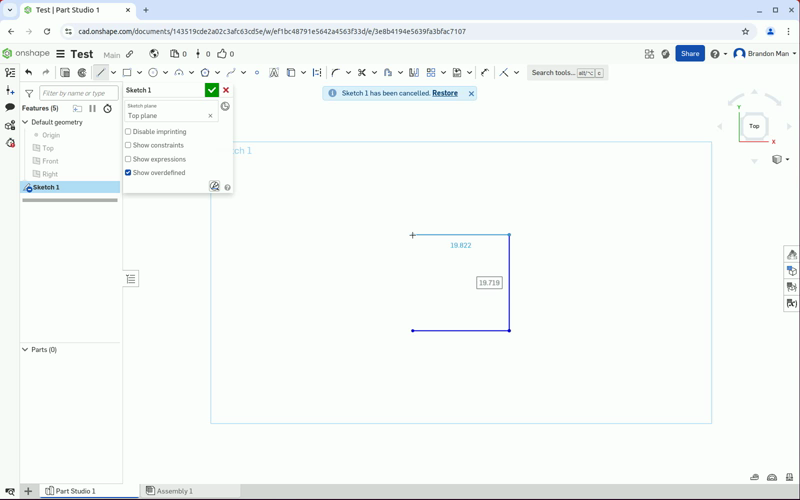
key_down(shift)
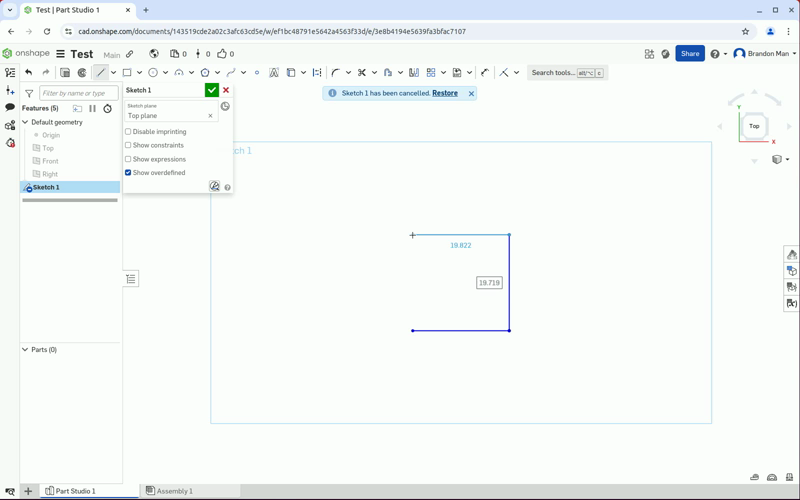
mouse_move(412, 330)
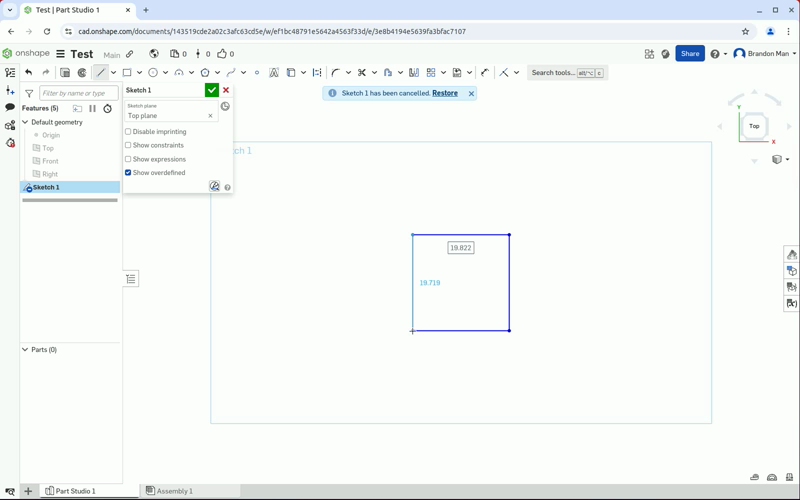
key_up(shift)
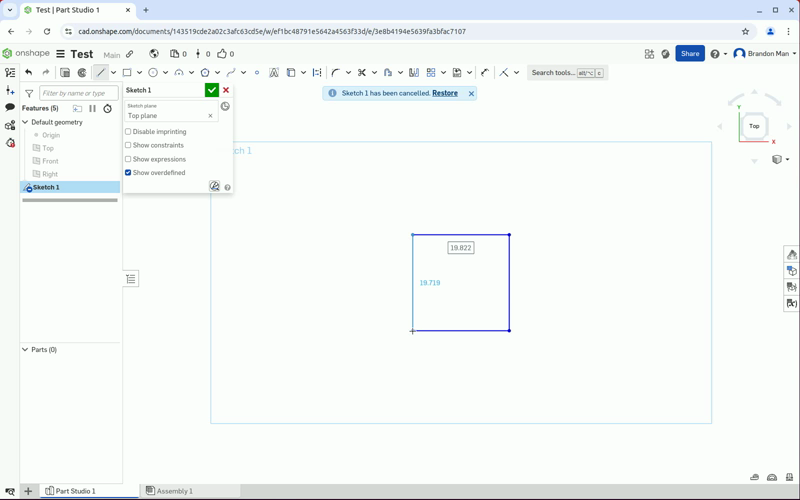
click(412, 330)
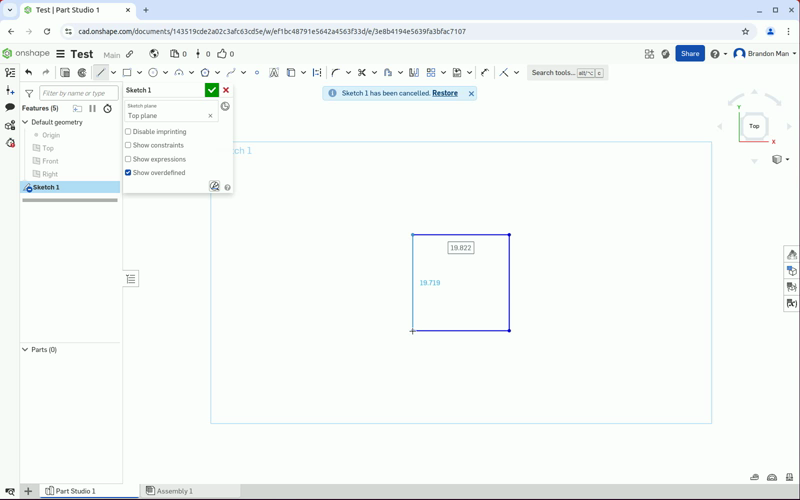
key(esc)
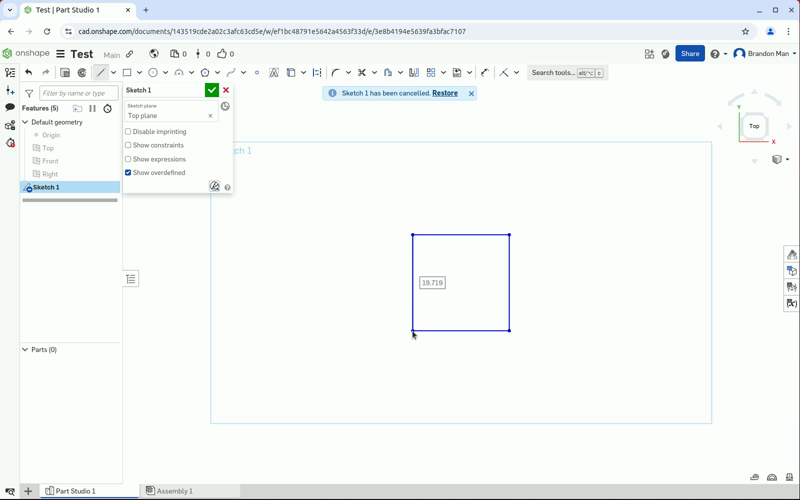
key(l)
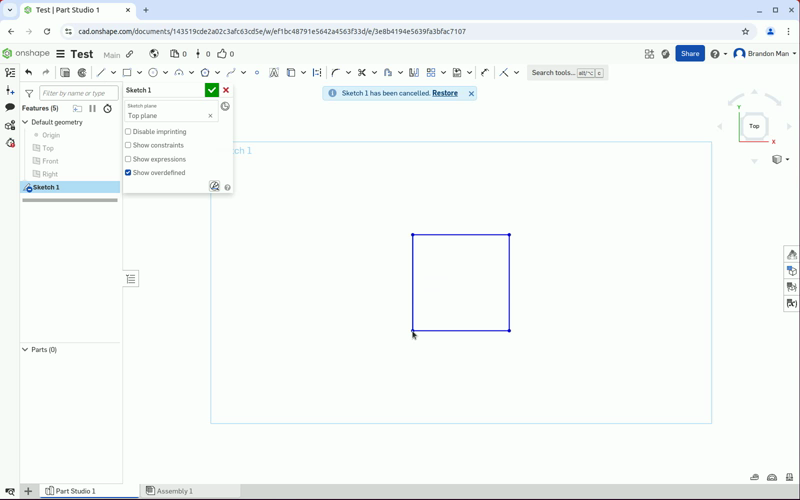
key_down(shift)
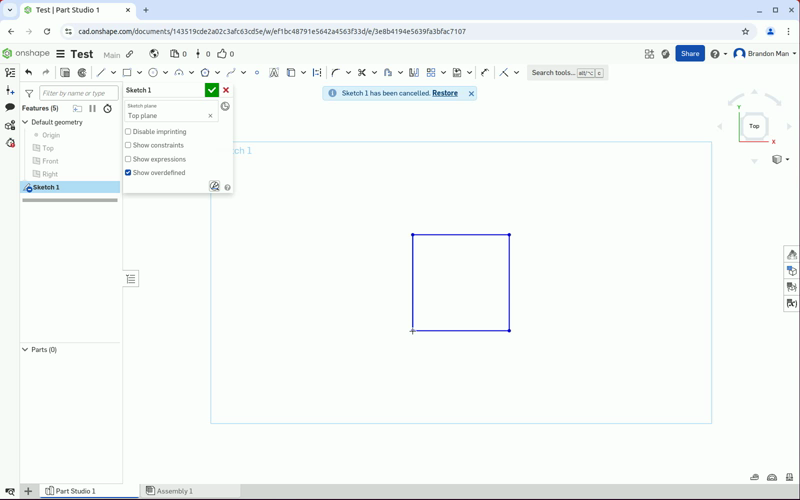
mouse_move(415, 327)
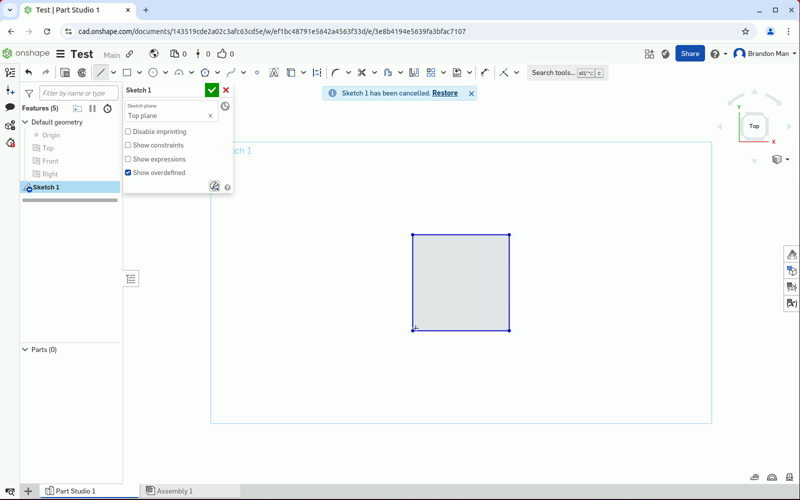
scroll(6)
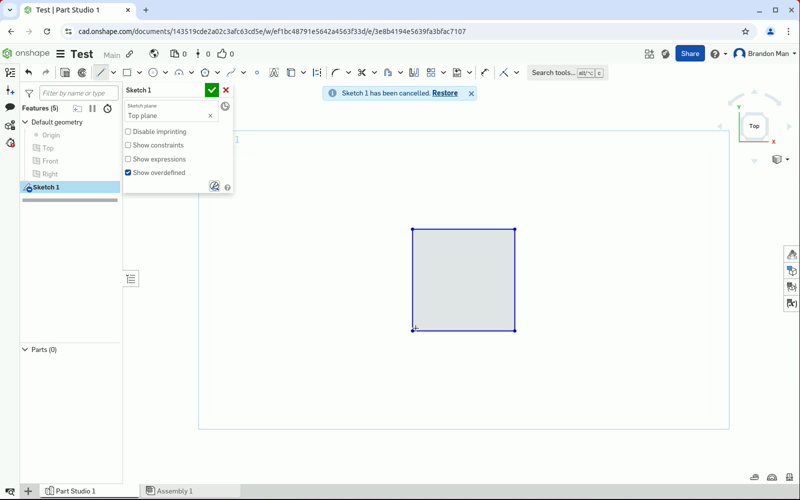
scroll(6)
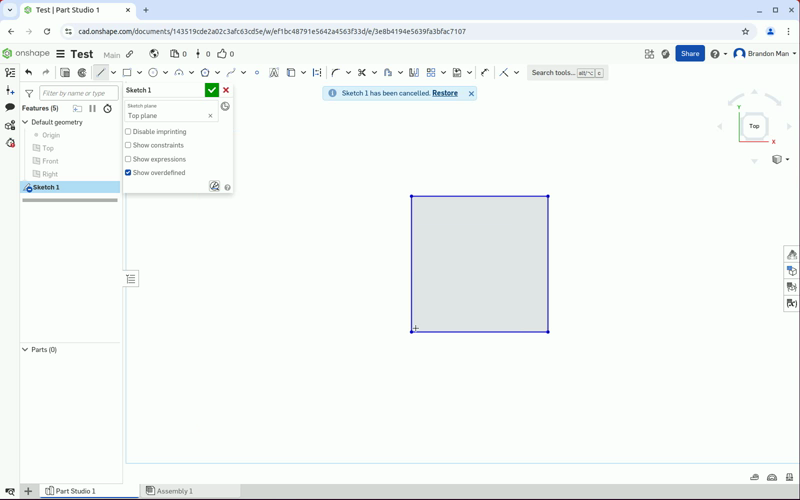
scroll(6)
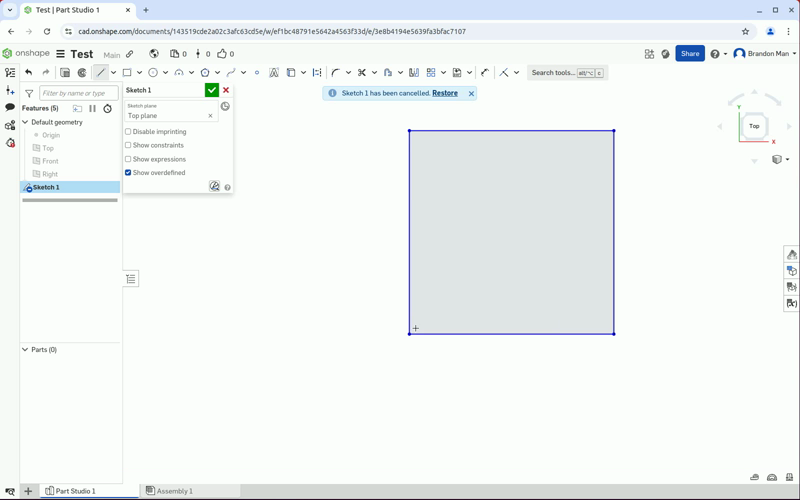
scroll(6)
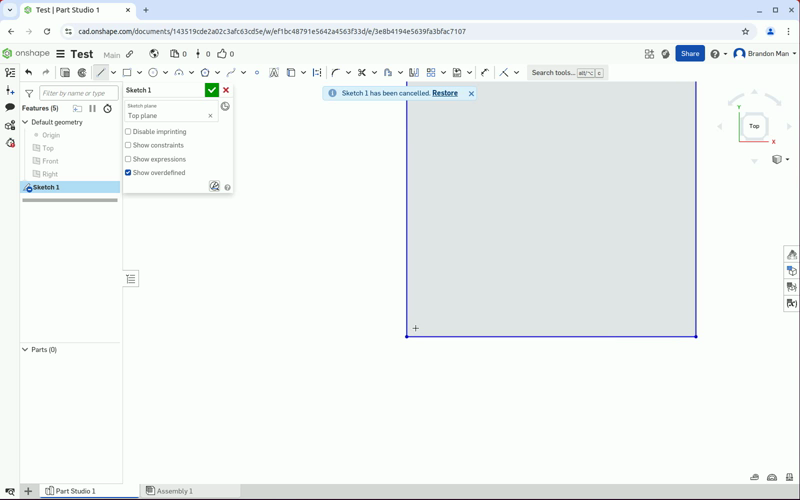
scroll(6)
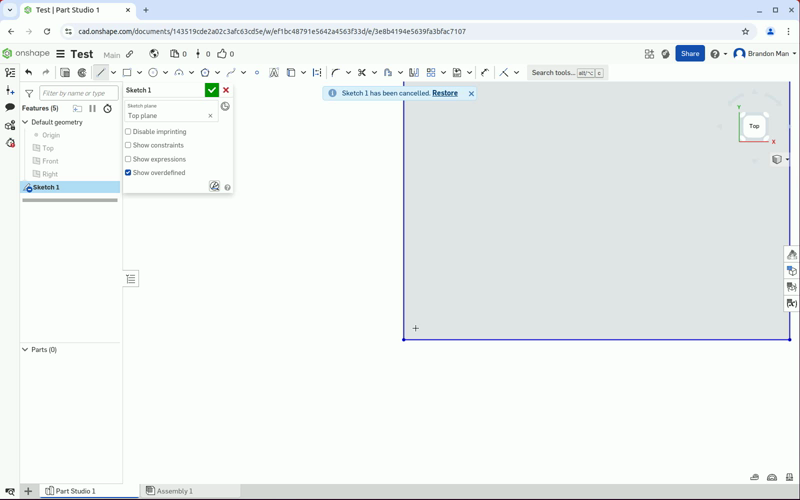
scroll(6)
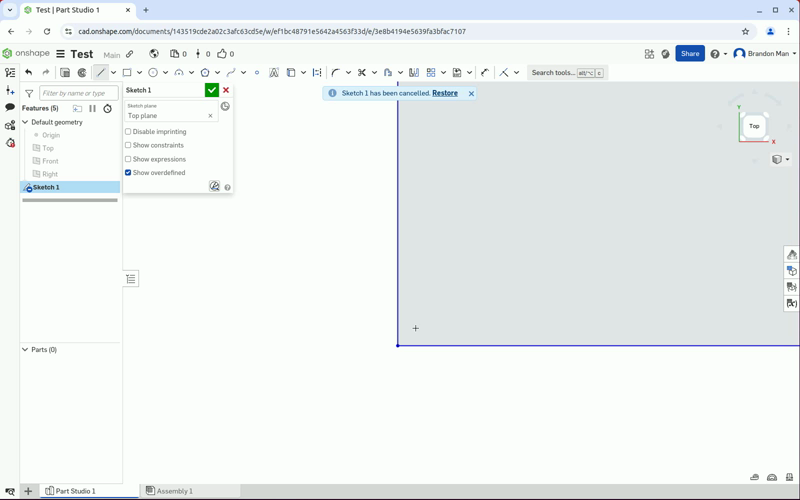
scroll(6)
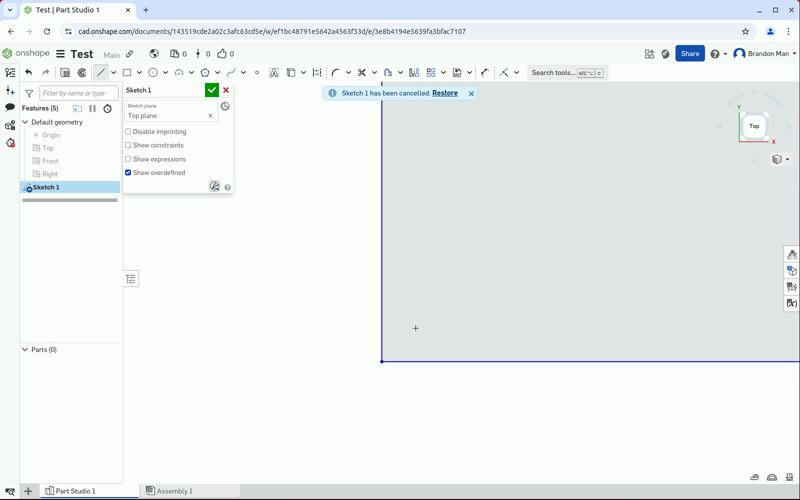
click(415, 327)
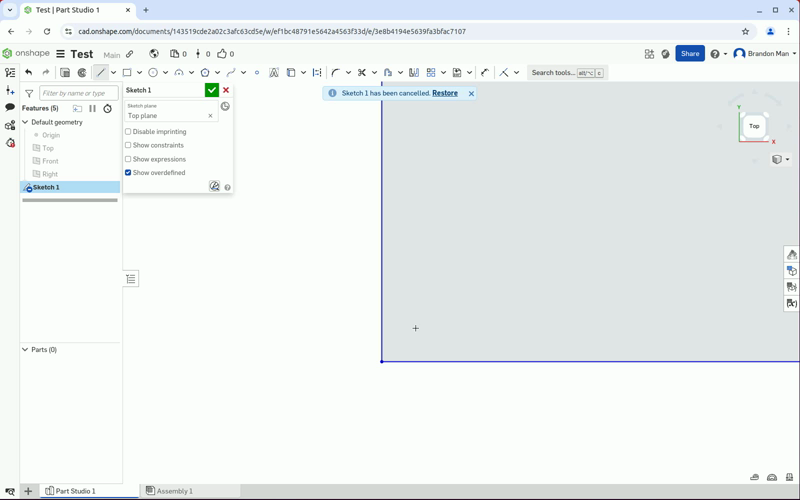
scroll(-6)
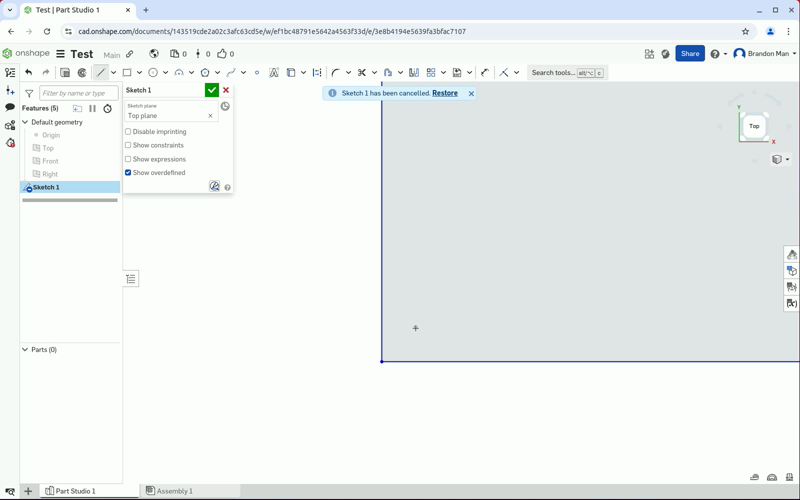
scroll(-6)
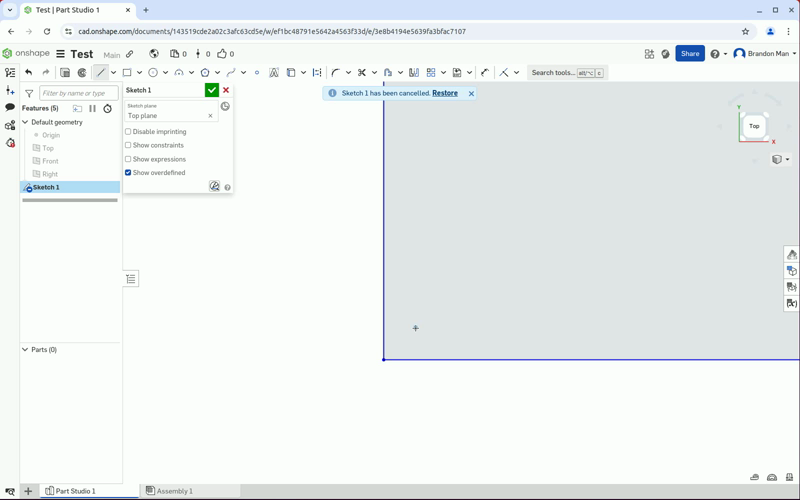
scroll(-6)
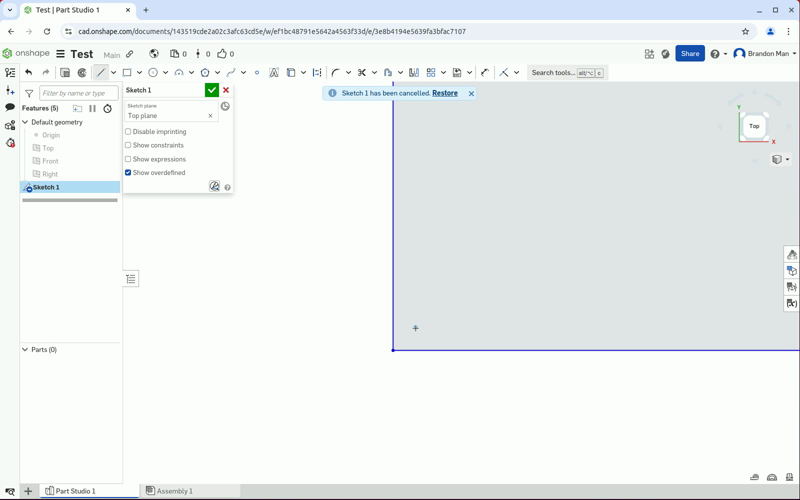
scroll(-6)
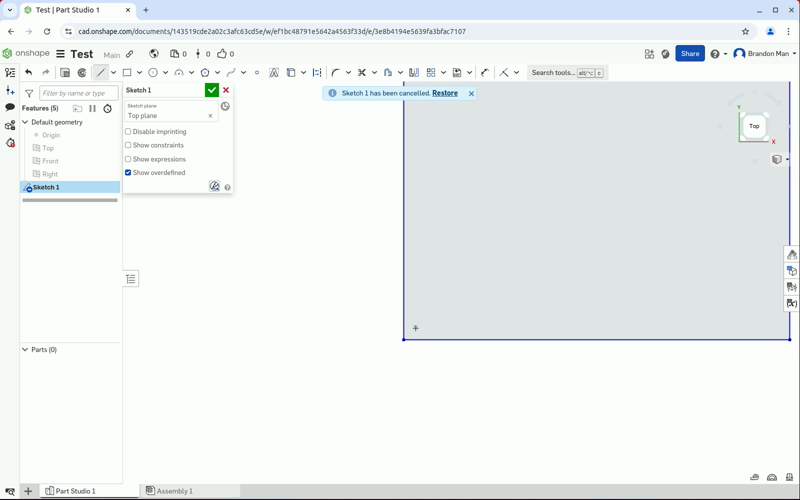
scroll(-6)
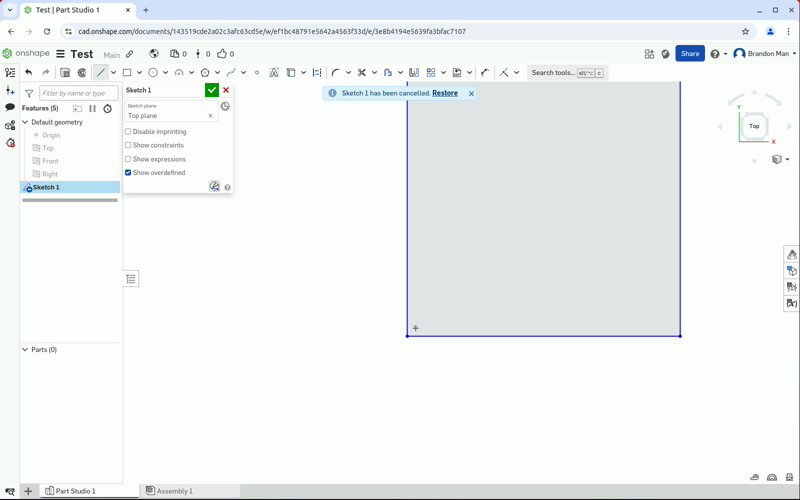
scroll(-6)
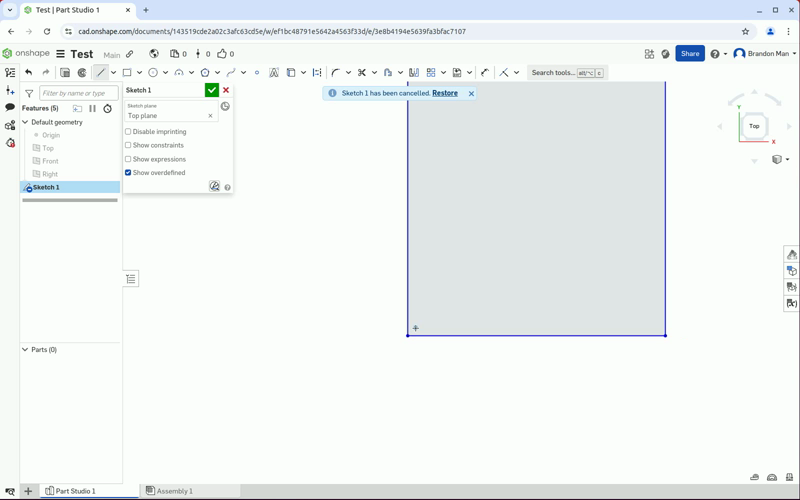
scroll(-6)
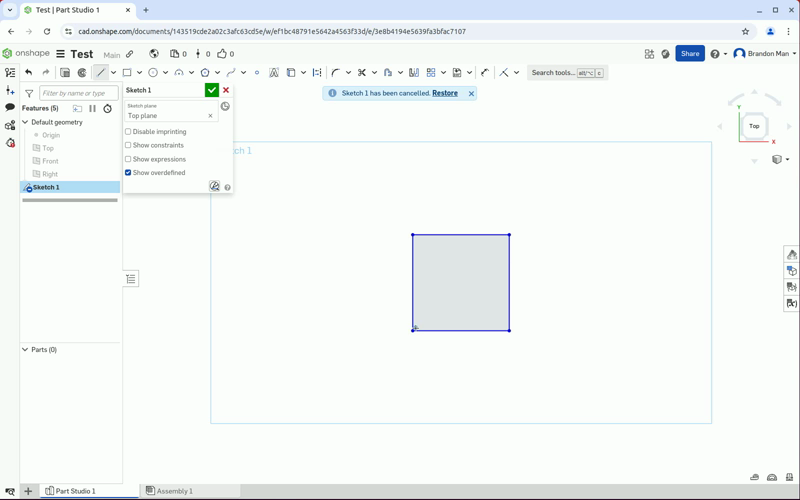
key_up(shift)
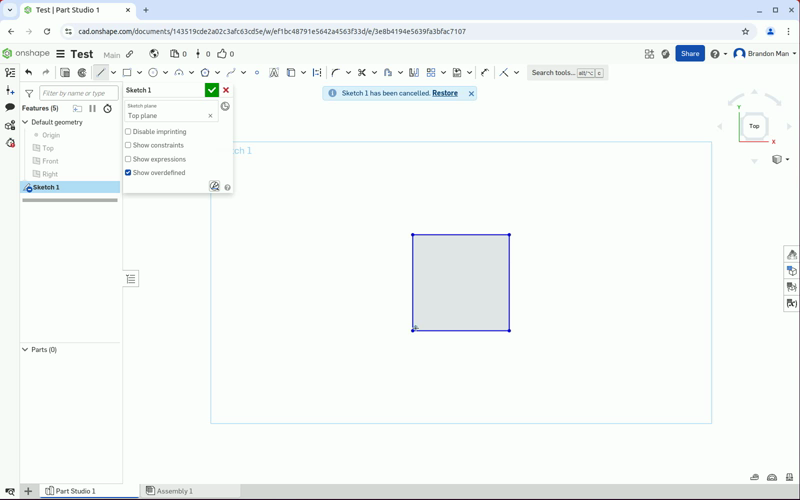
key_down(shift)
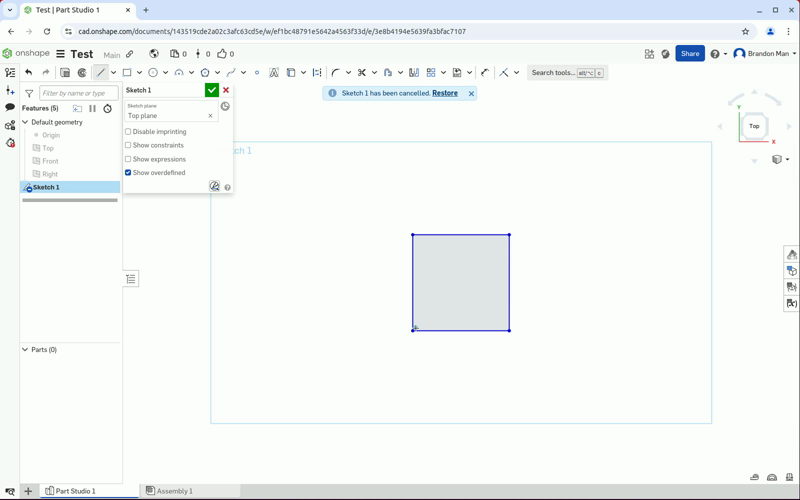
mouse_move(506, 327)
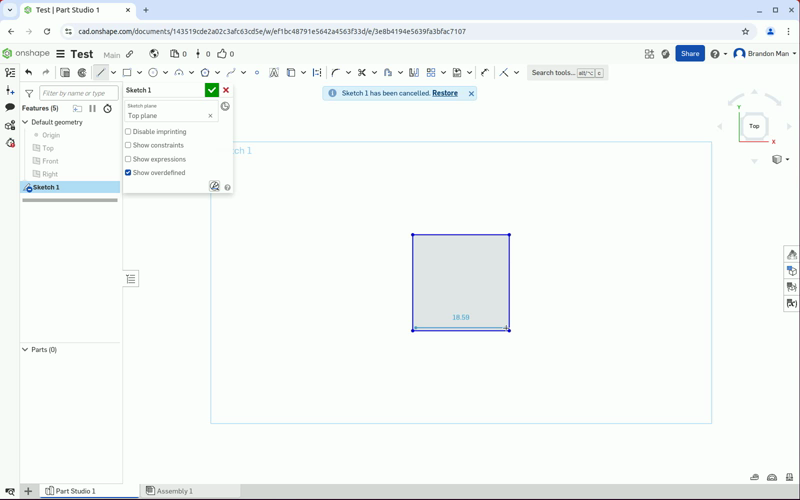
scroll(6)
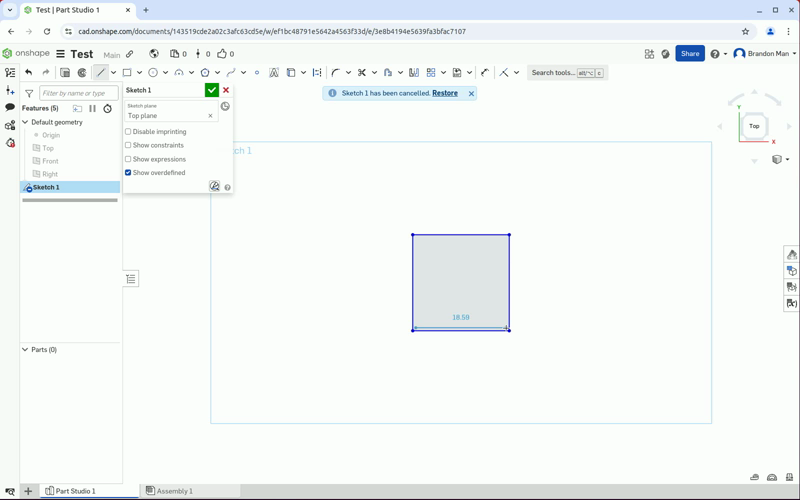
scroll(6)
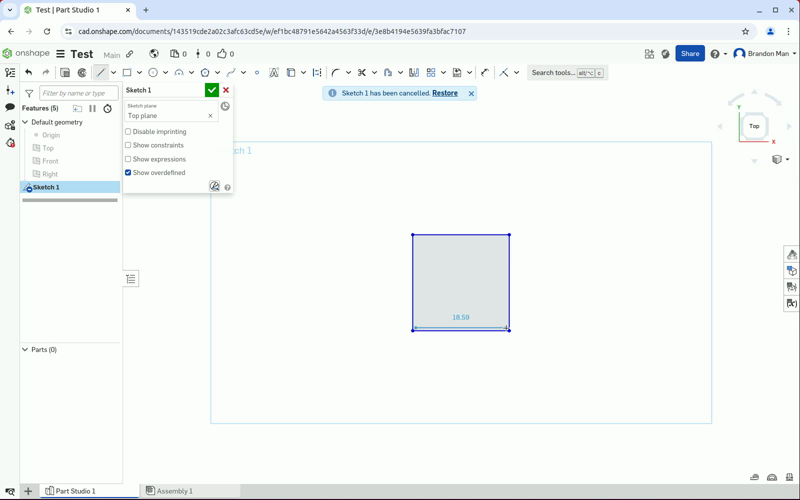
scroll(6)
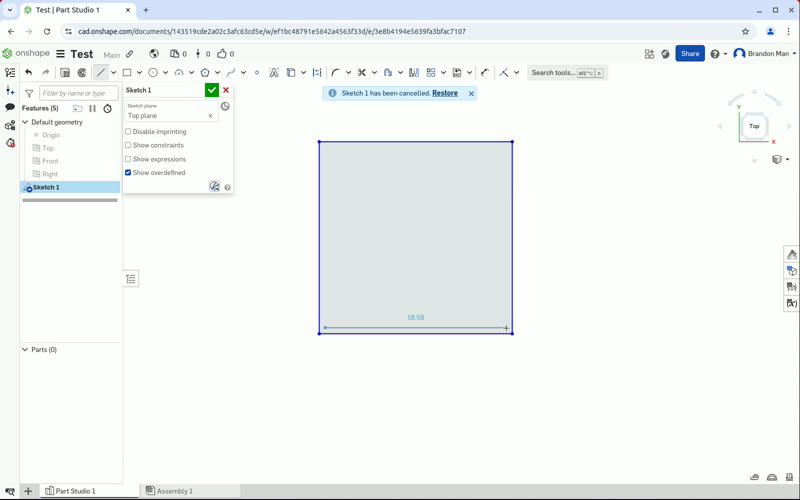
scroll(6)
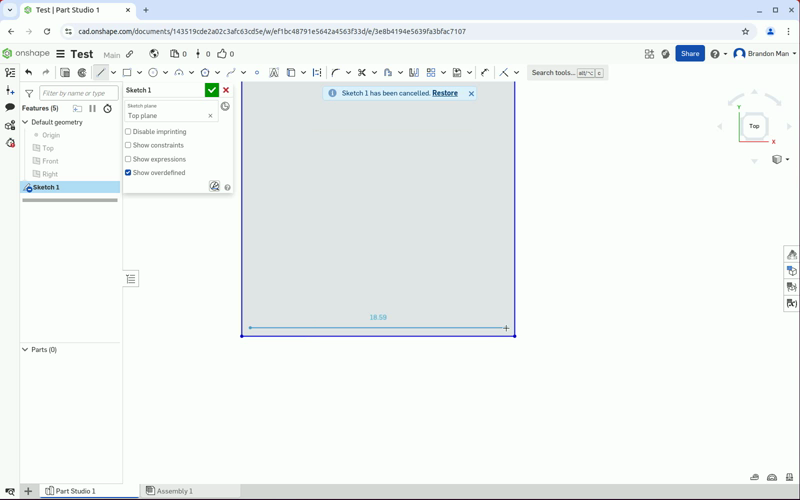
scroll(6)
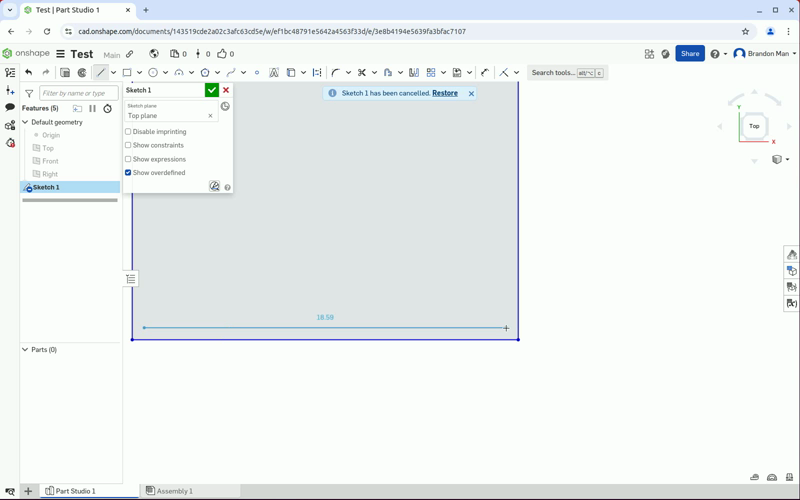
scroll(6)
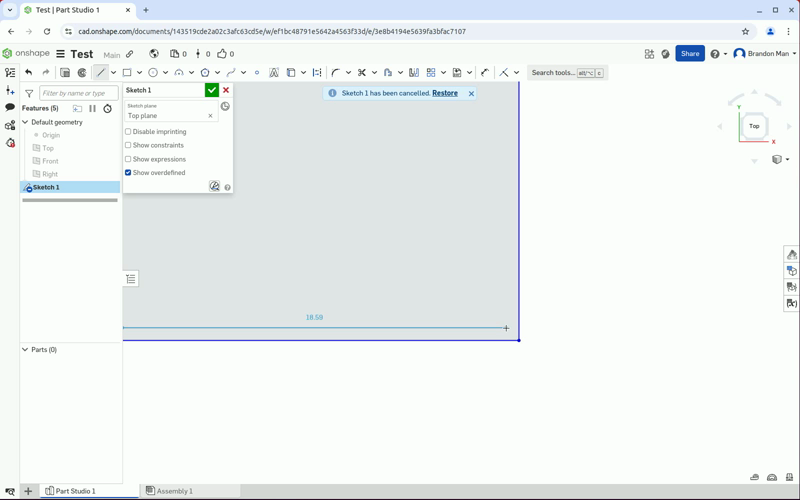
scroll(6)
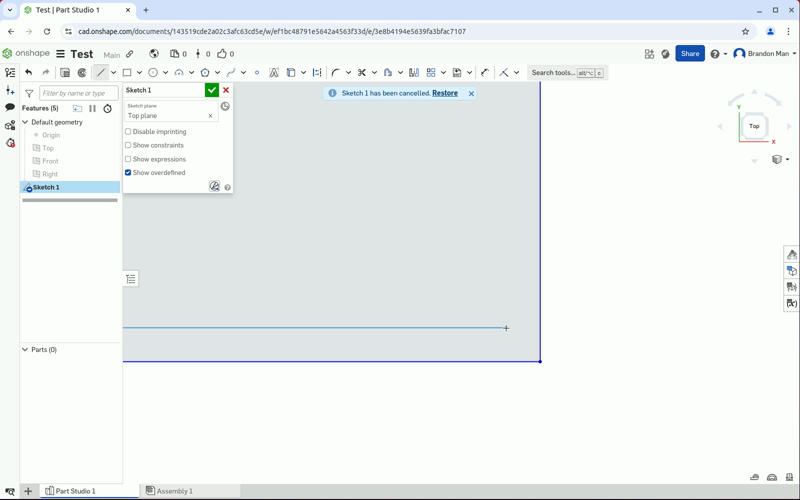
click(506, 327)
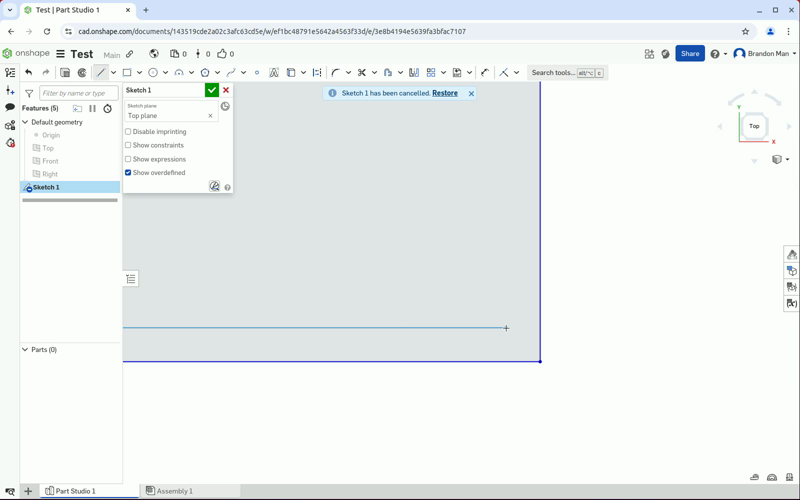
scroll(-6)
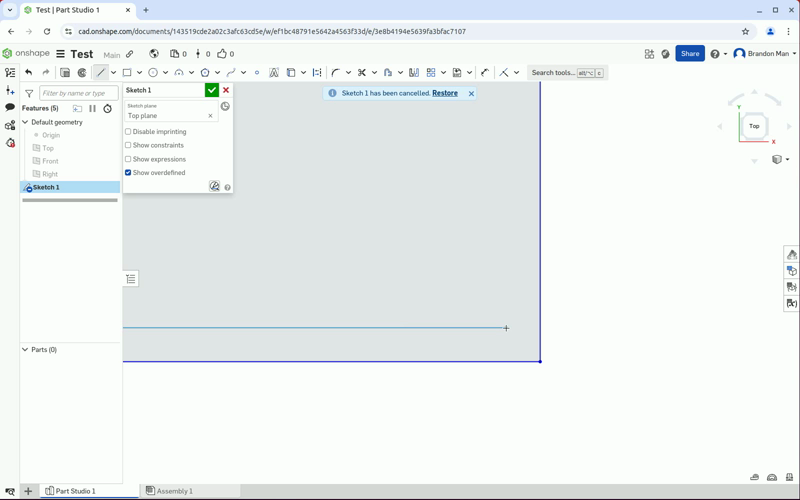
scroll(-6)
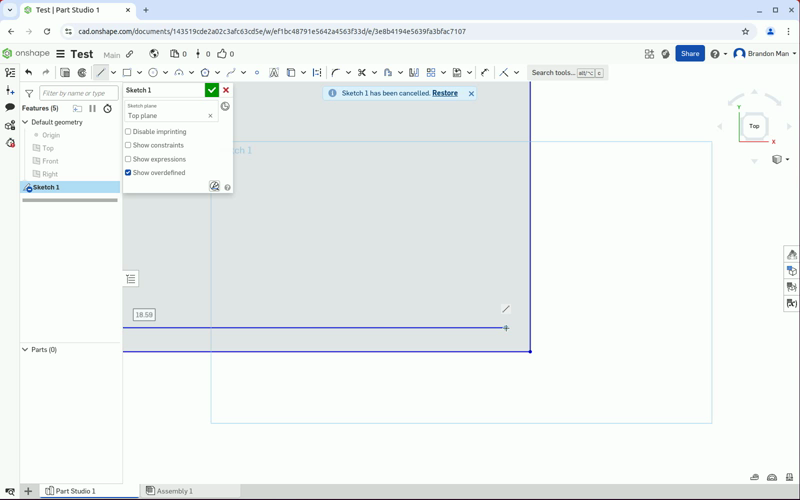
scroll(-6)
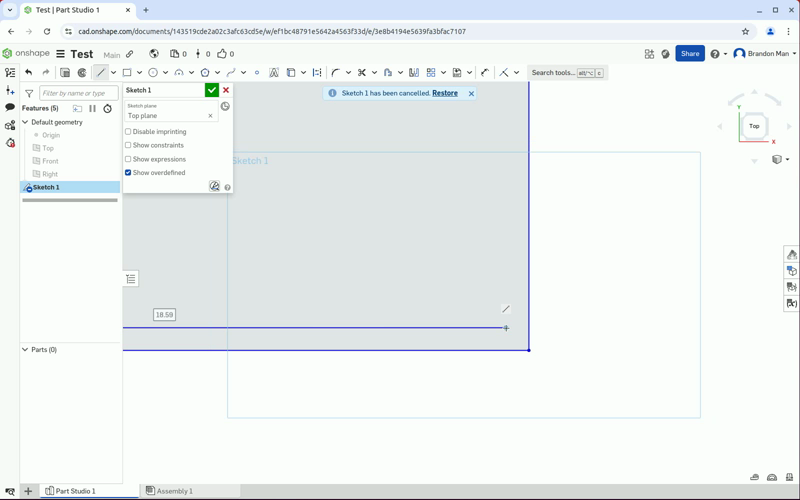
scroll(-6)
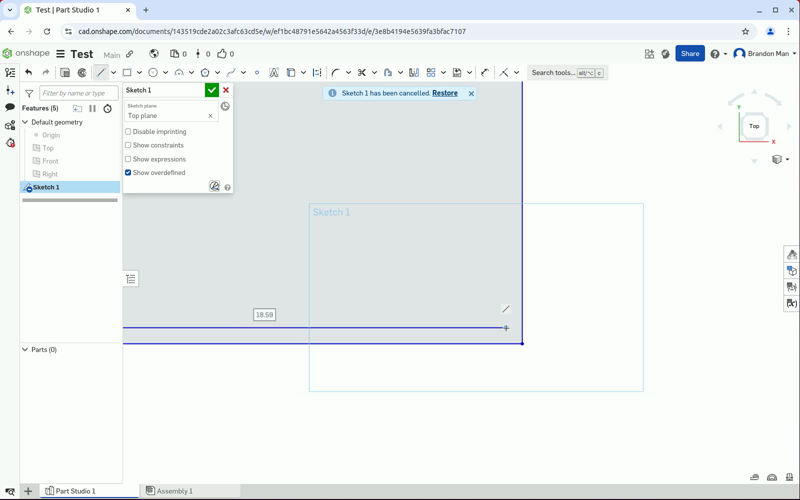
scroll(-6)
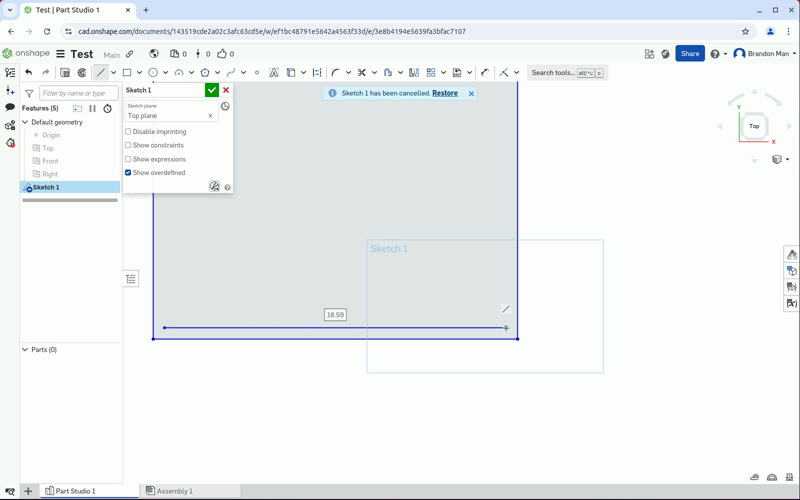
scroll(-6)
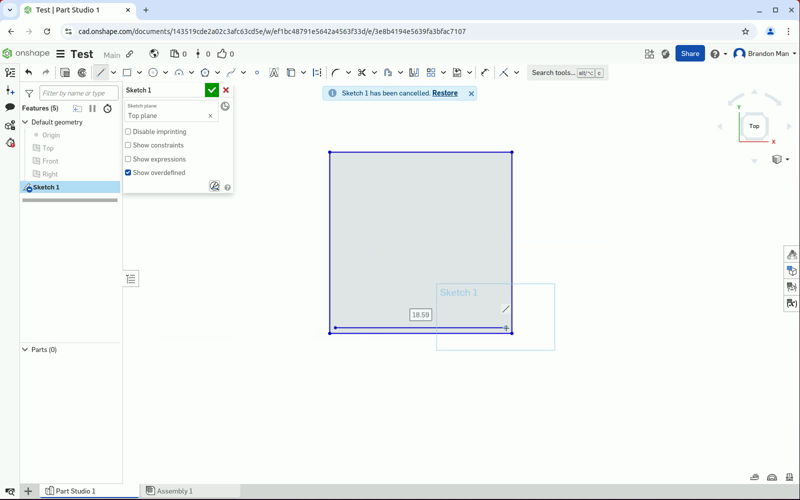
scroll(-6)
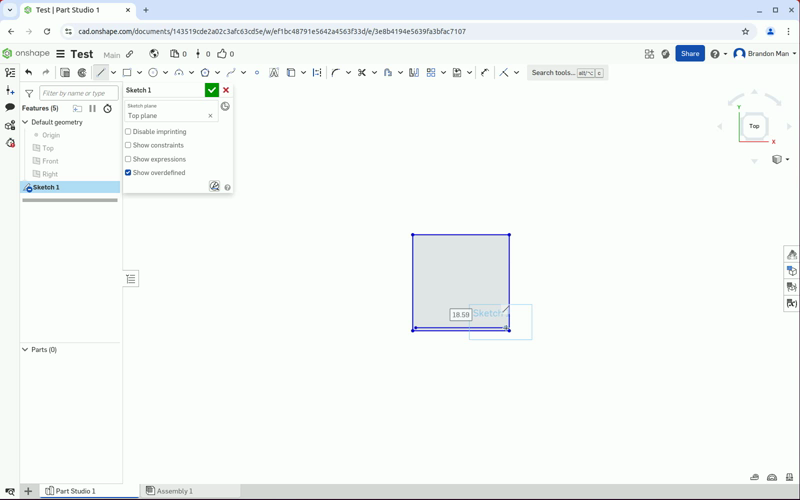
key_up(shift)
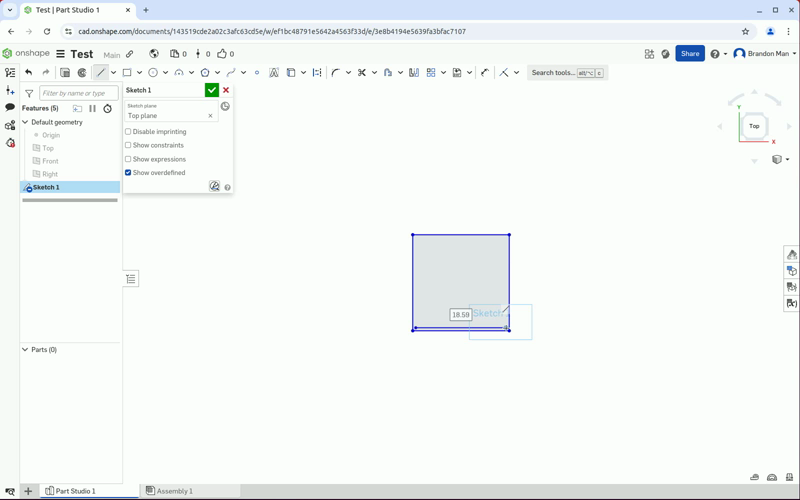
key_down(shift)
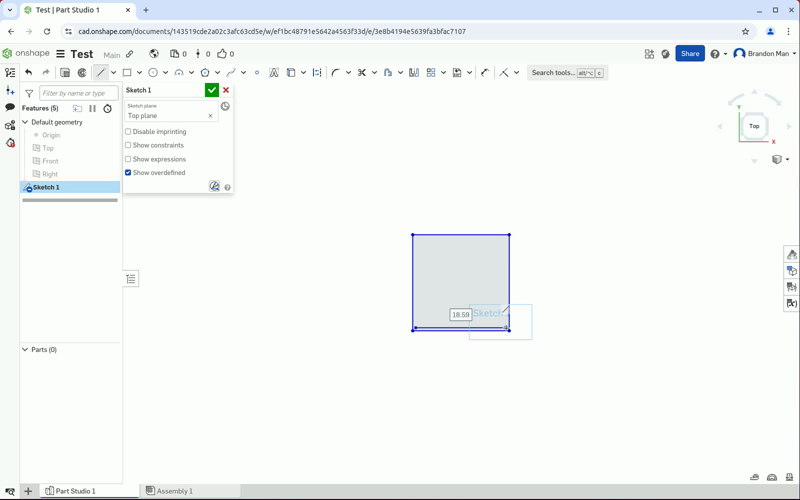
mouse_move(506, 237)
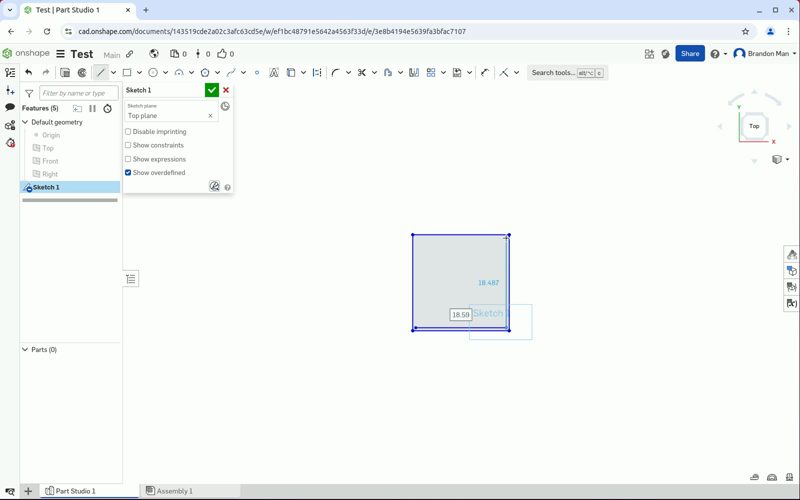
scroll(6)
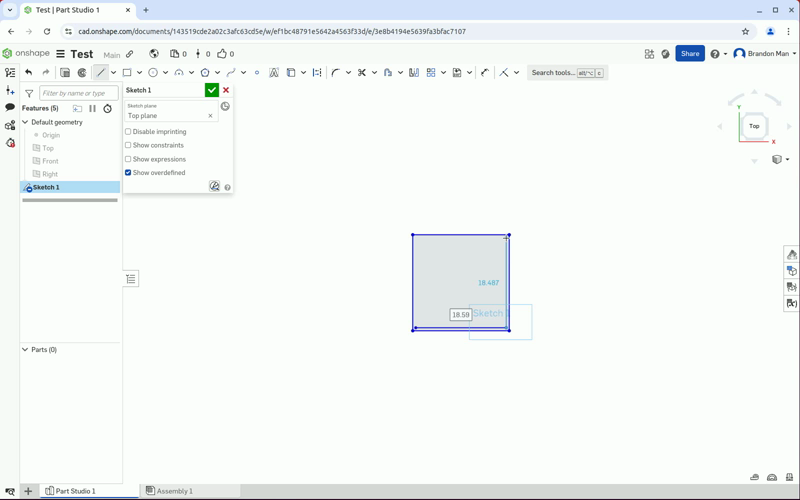
scroll(6)
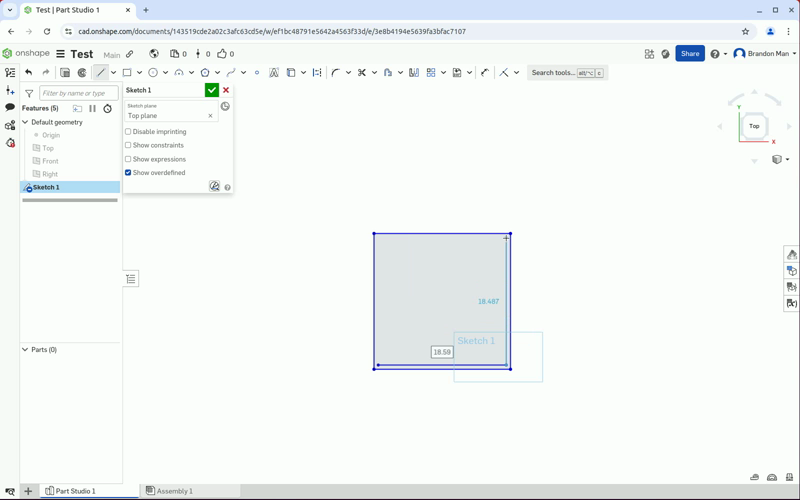
scroll(6)
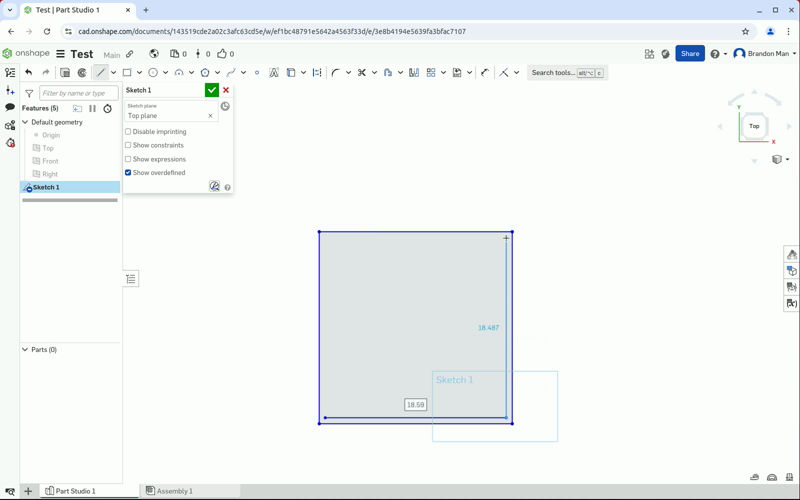
scroll(6)
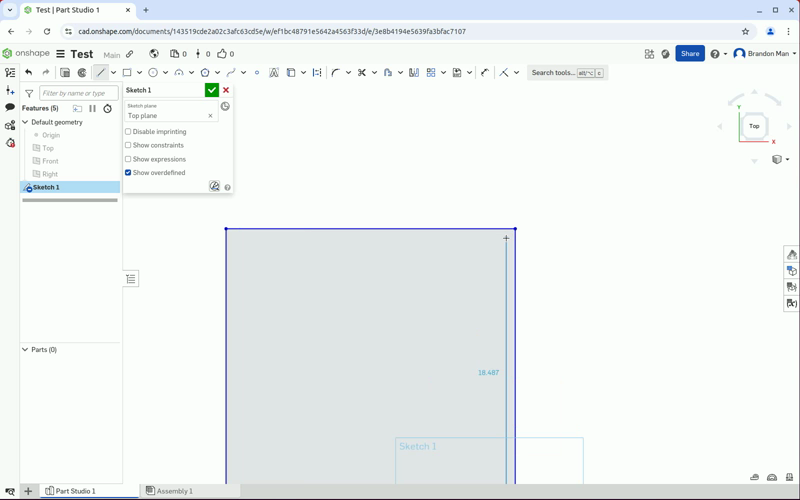
scroll(6)
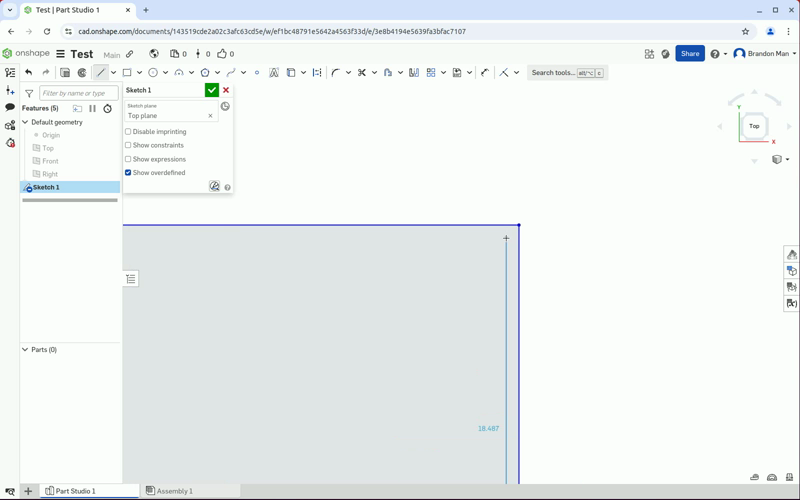
scroll(6)
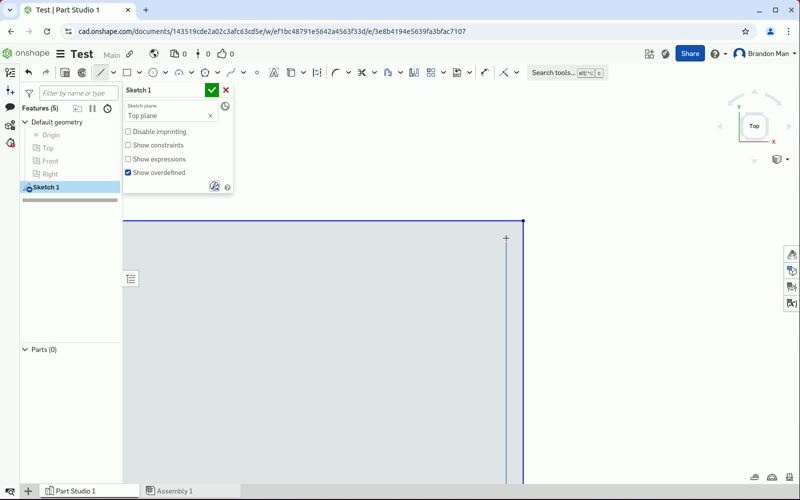
scroll(6)
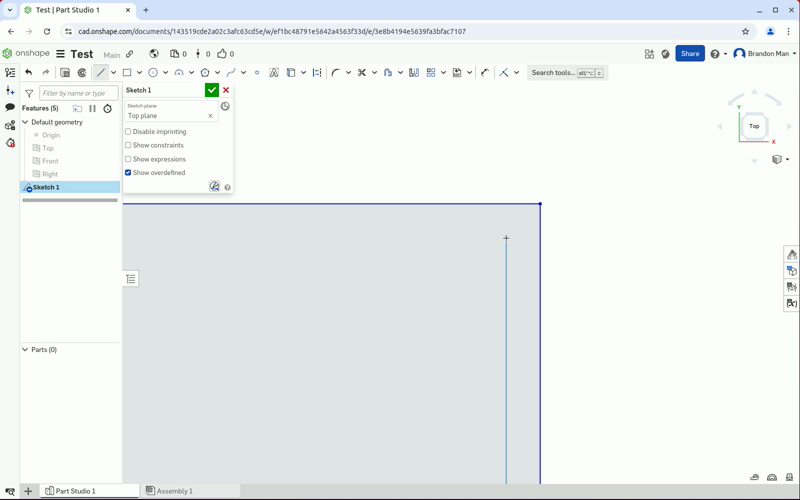
click(506, 237)
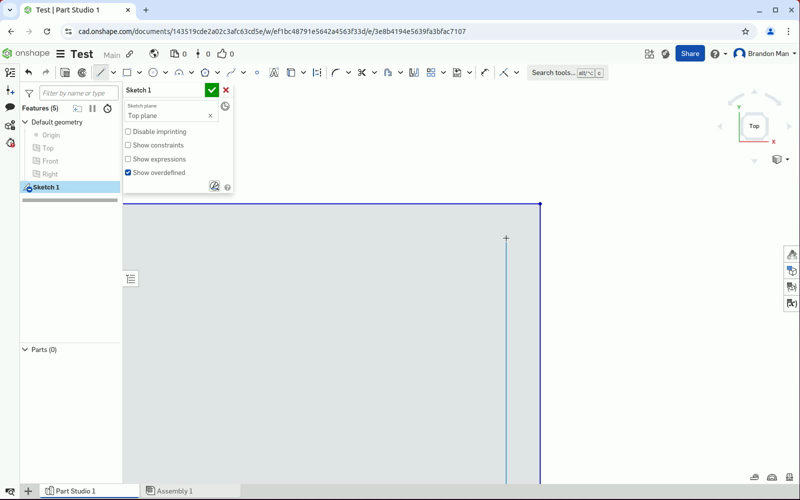
scroll(-6)
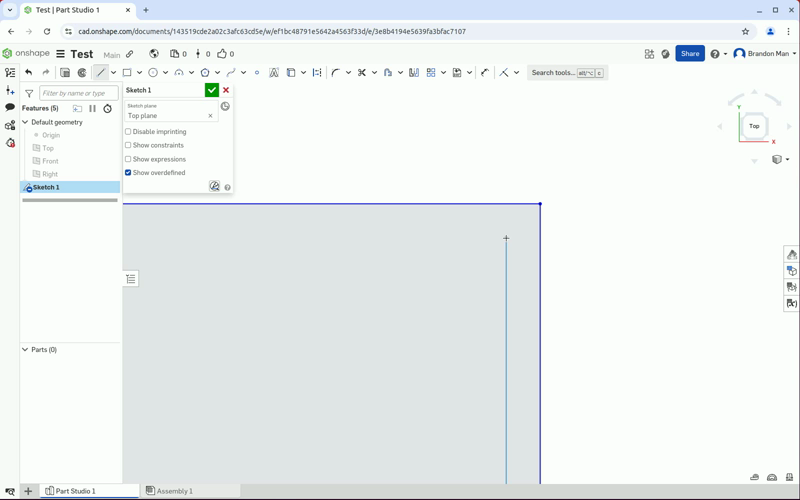
scroll(-6)
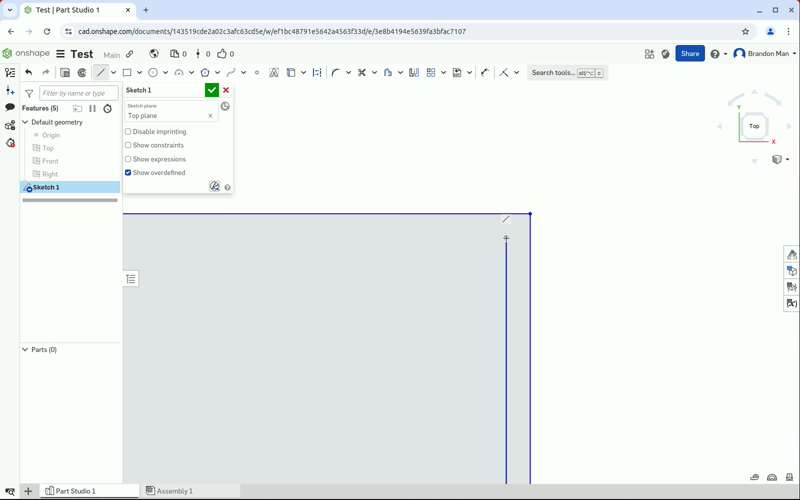
scroll(-6)
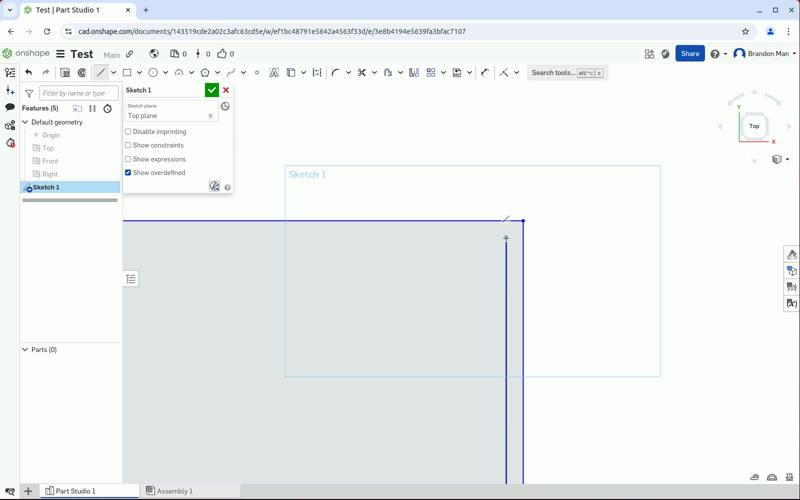
scroll(-6)
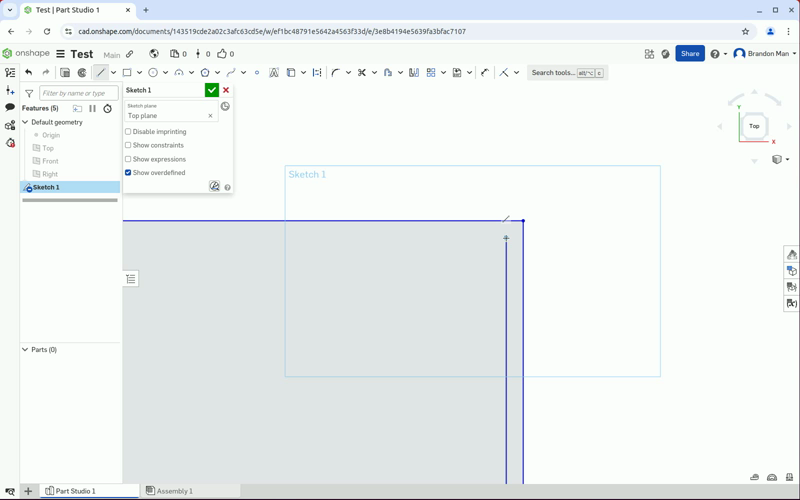
scroll(-6)
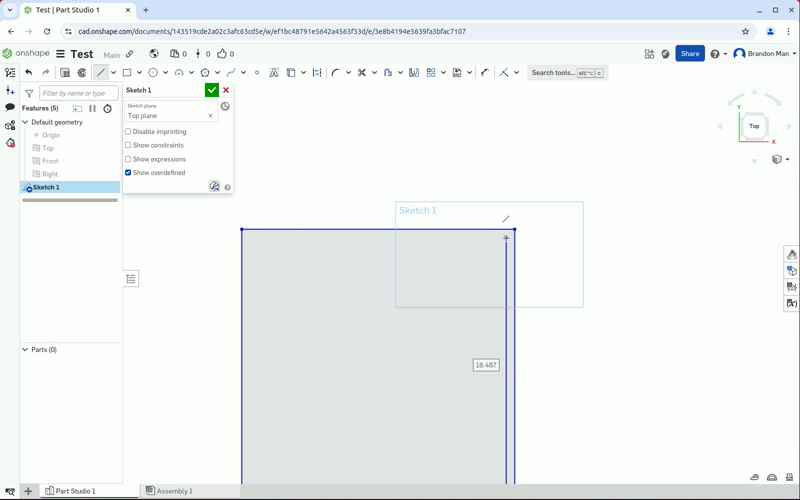
scroll(-6)
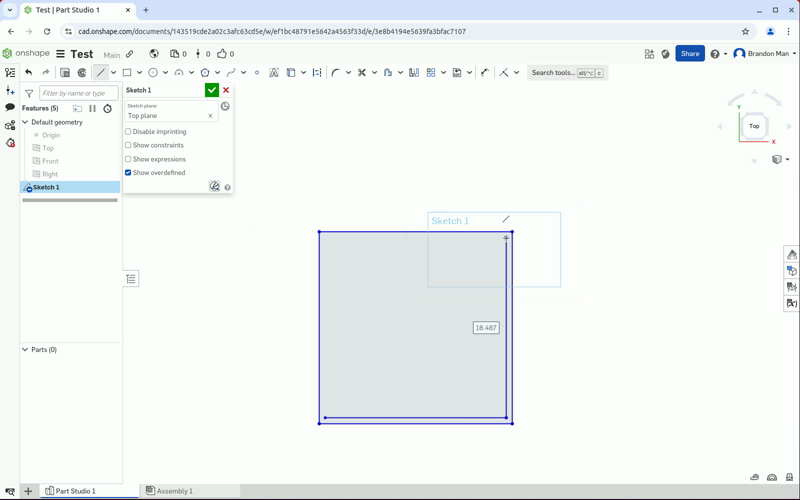
scroll(-6)
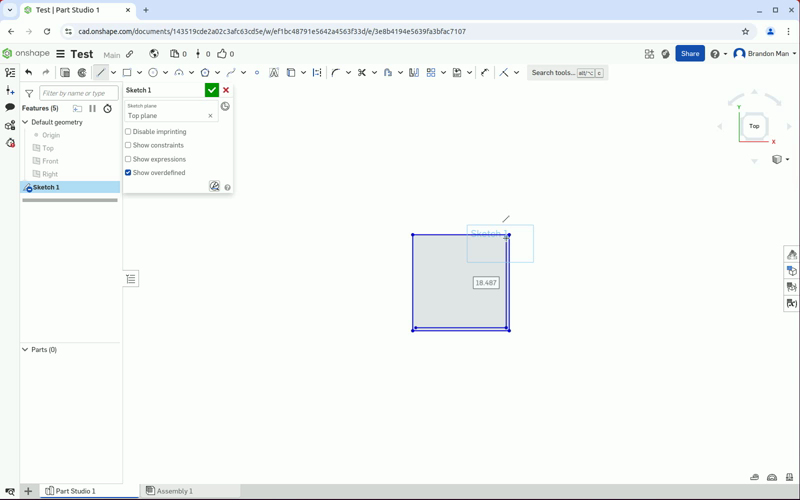
key_up(shift)
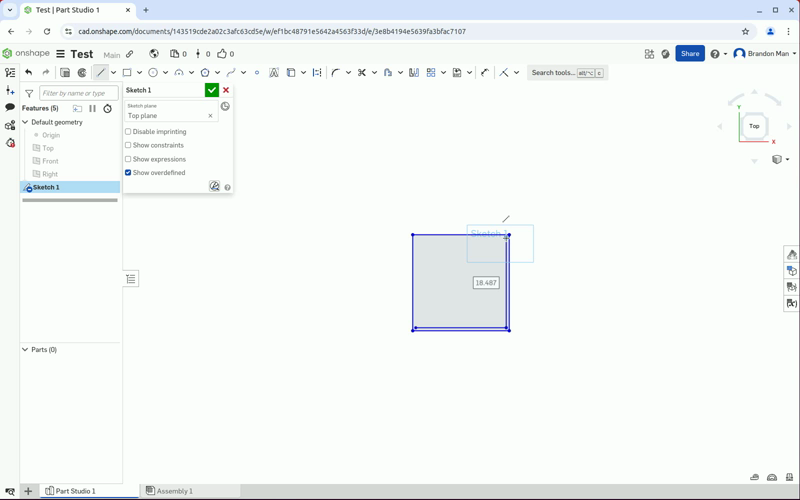
key_down(shift)
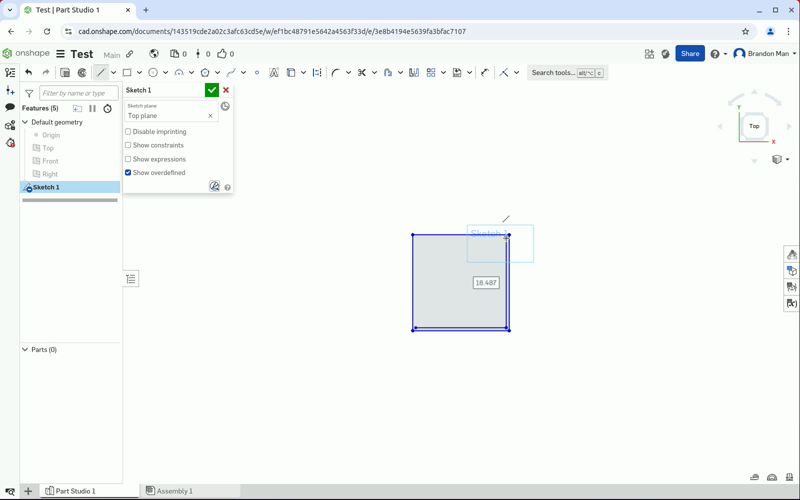
mouse_move(415, 237)
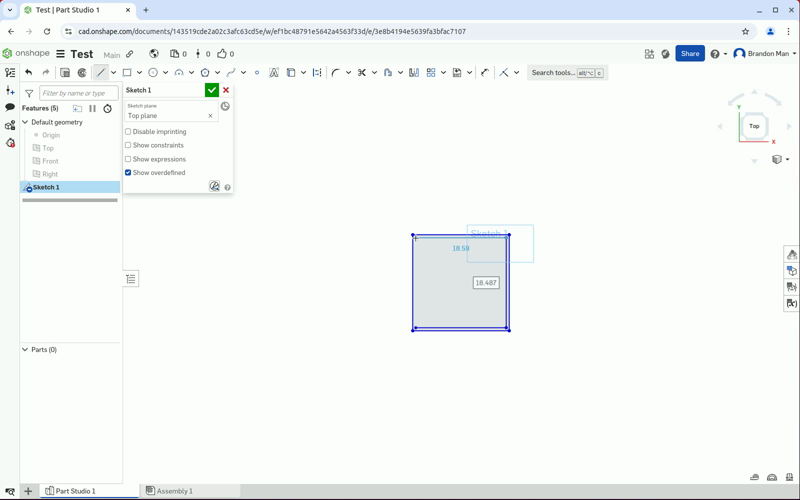
scroll(6)
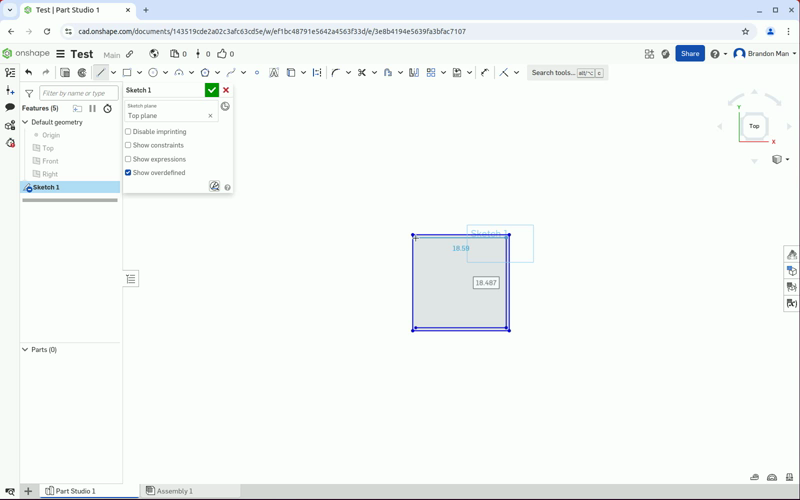
scroll(6)
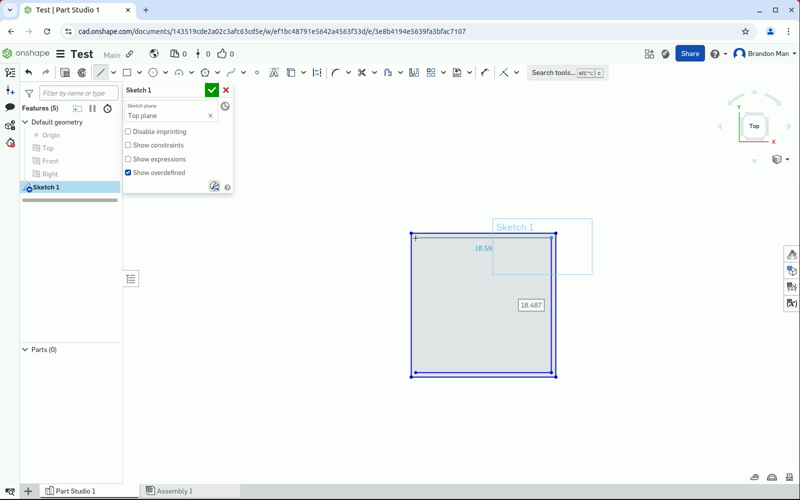
scroll(6)
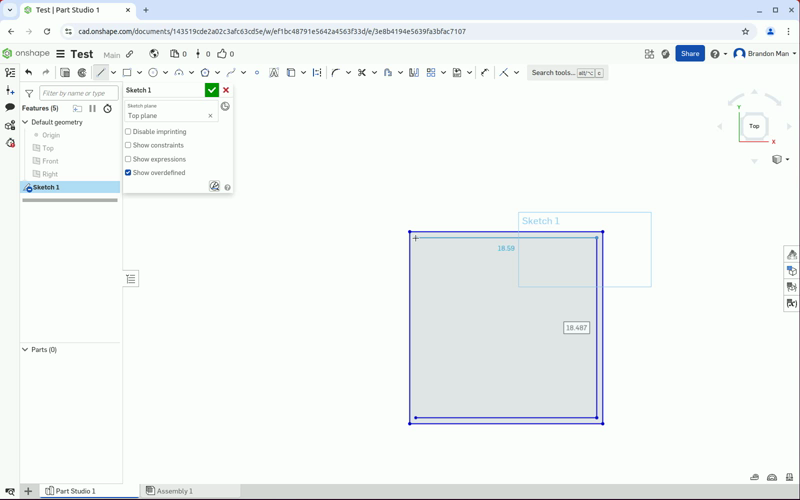
scroll(6)
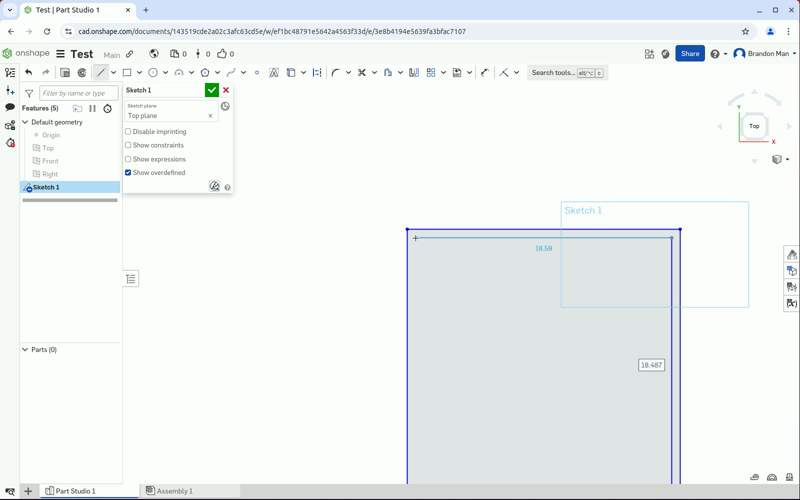
scroll(6)
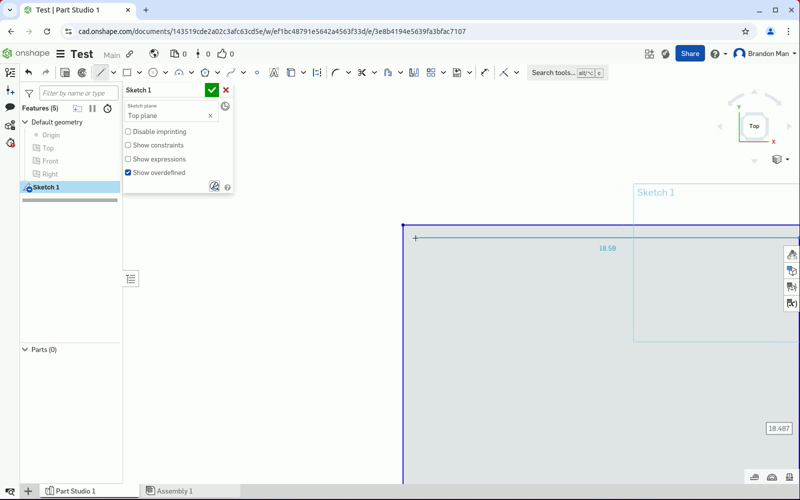
scroll(6)
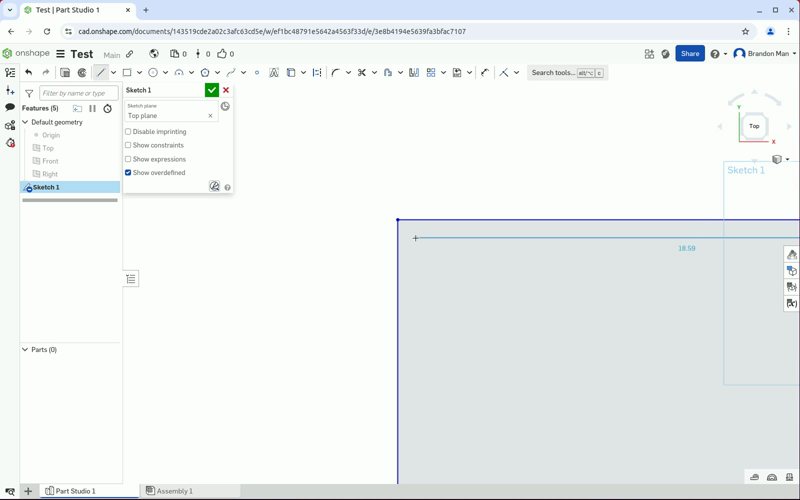
scroll(6)
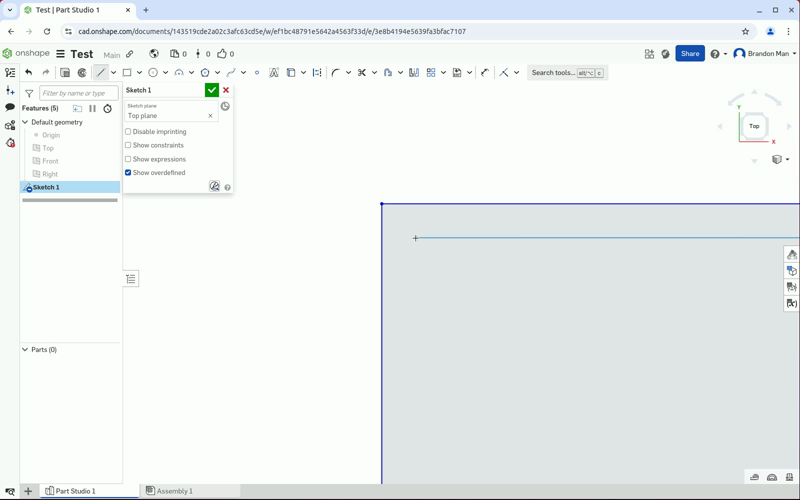
click(415, 237)
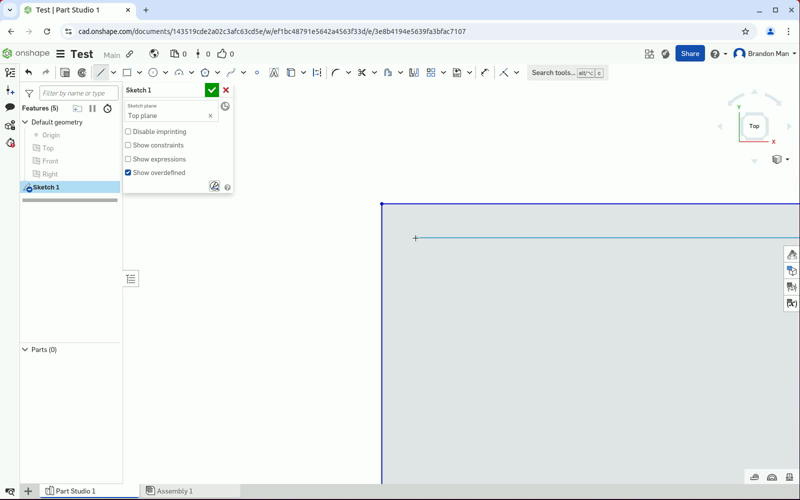
scroll(-6)
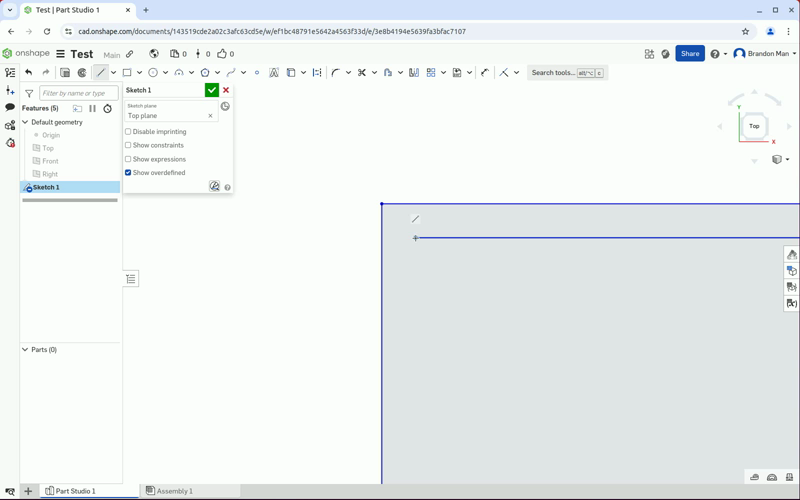
scroll(-6)
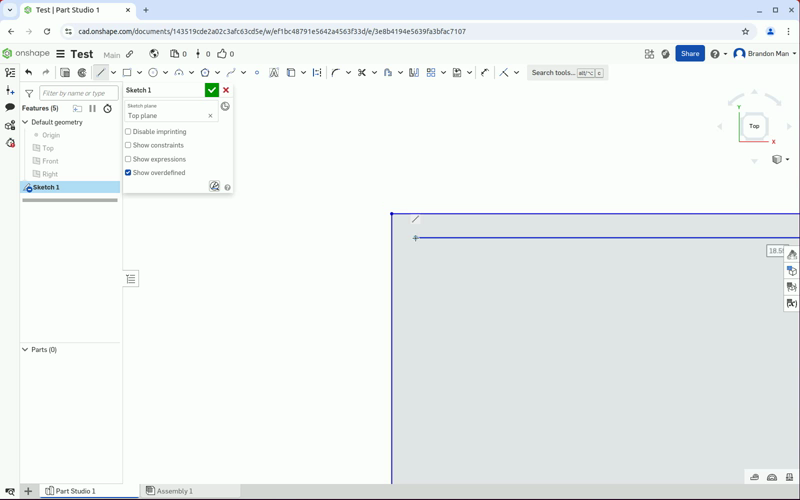
scroll(-6)
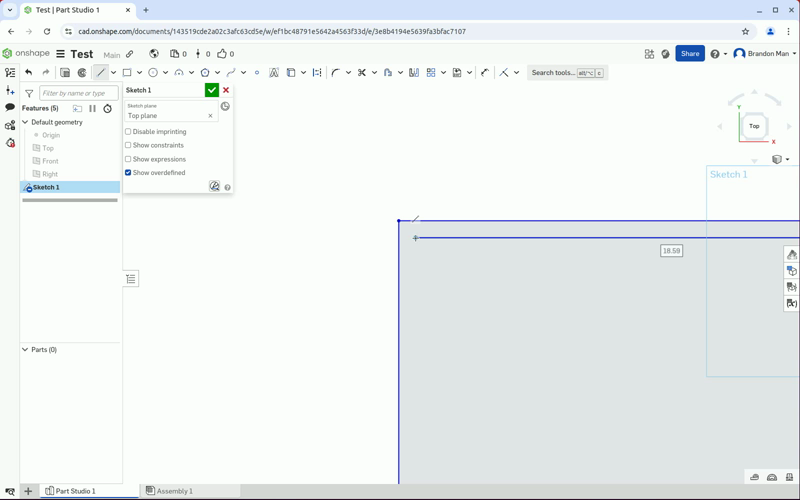
scroll(-6)
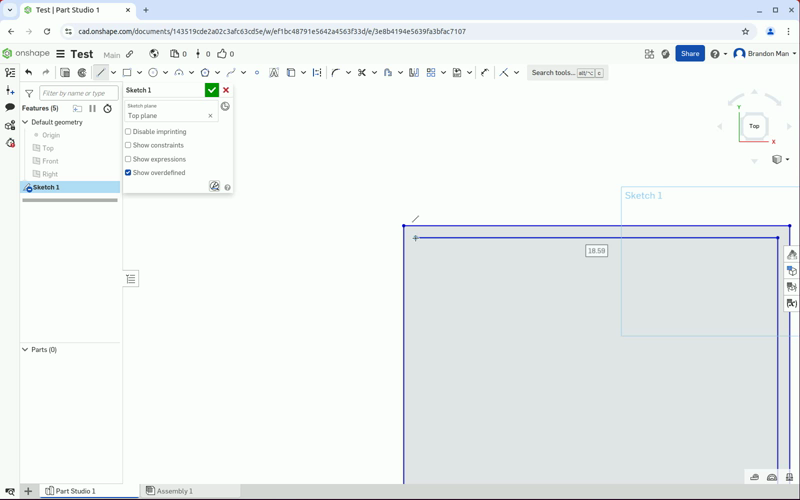
scroll(-6)
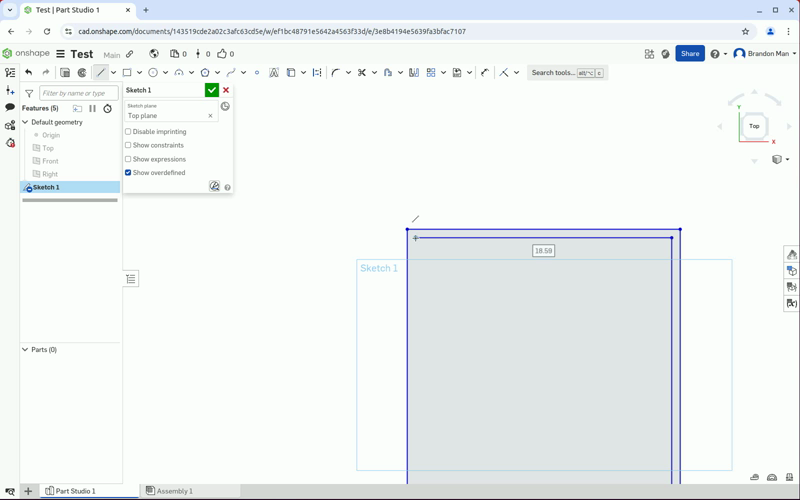
scroll(-6)
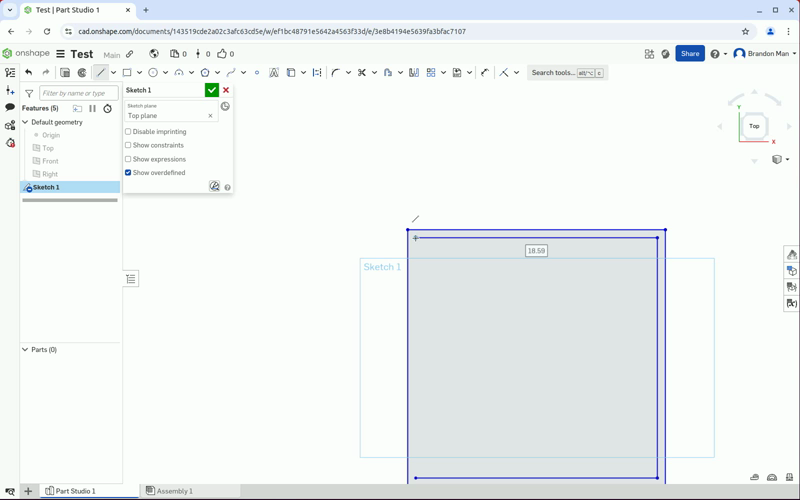
scroll(-6)
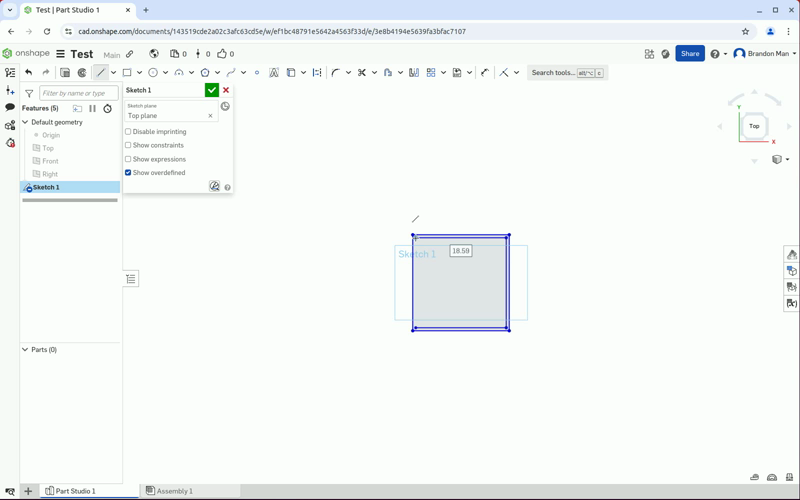
key_up(shift)
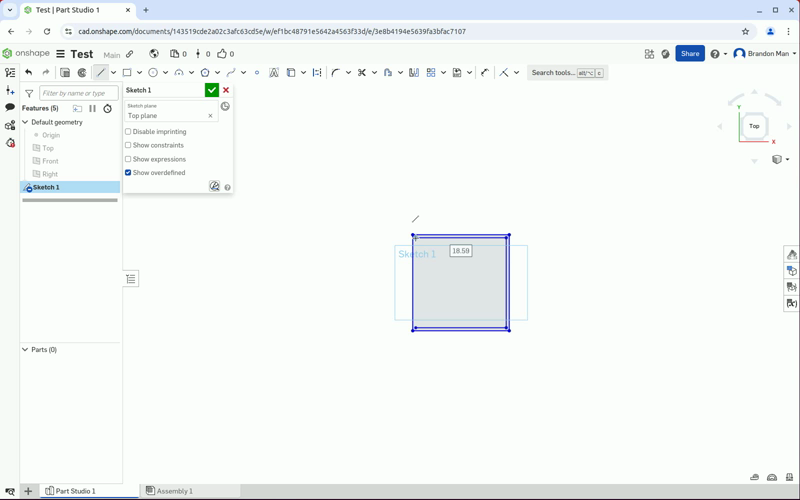
key_down(shift)
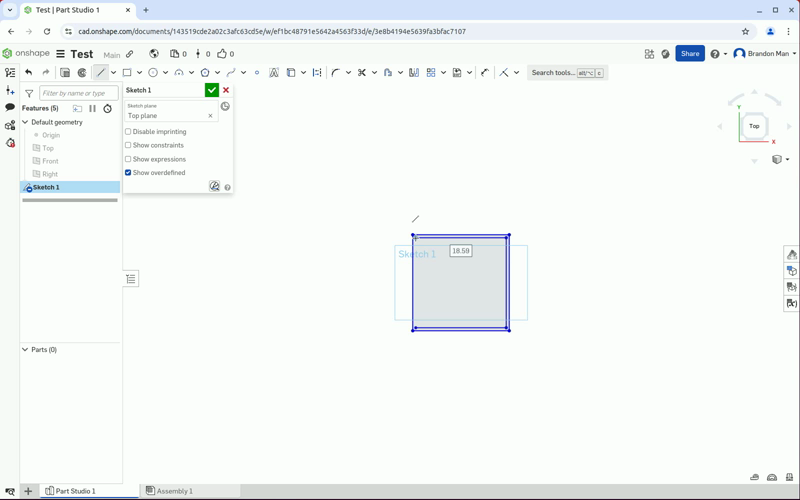
mouse_move(415, 327)
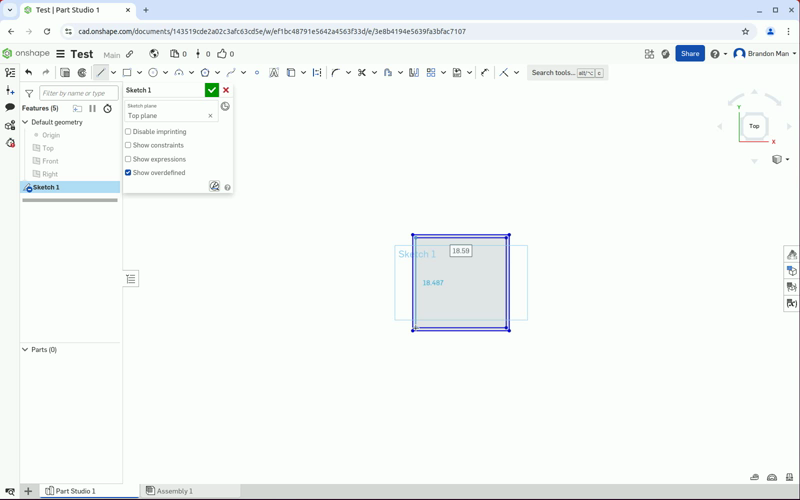
scroll(6)
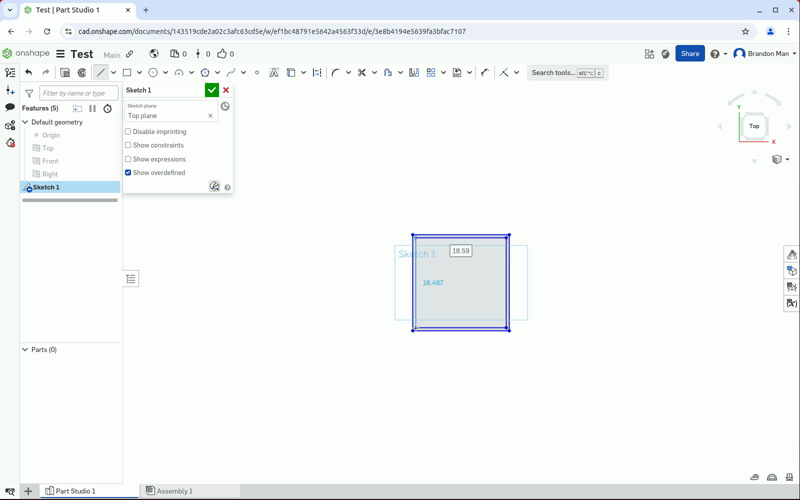
scroll(6)
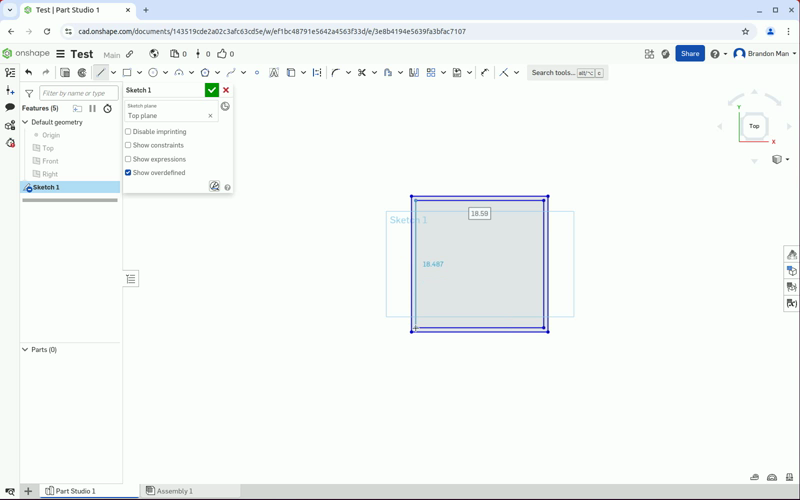
scroll(6)
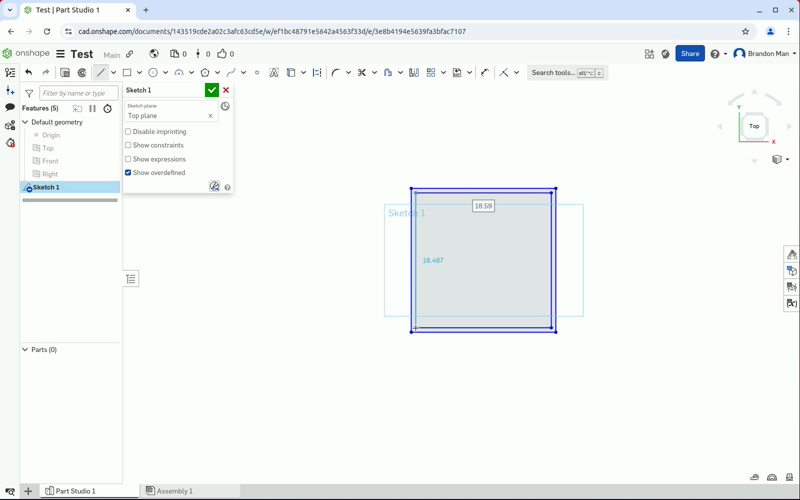
scroll(6)
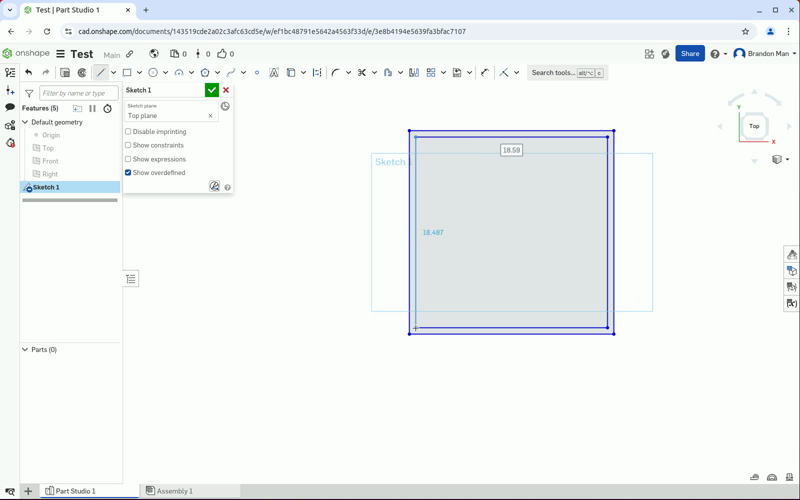
scroll(6)
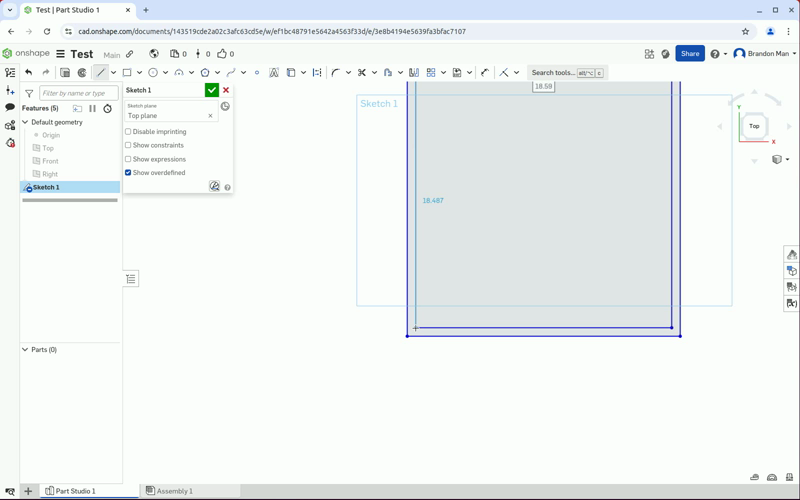
scroll(6)
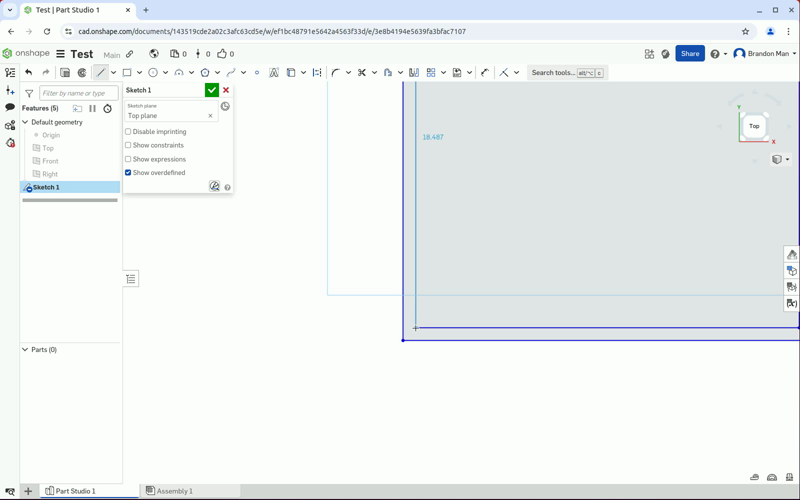
scroll(6)
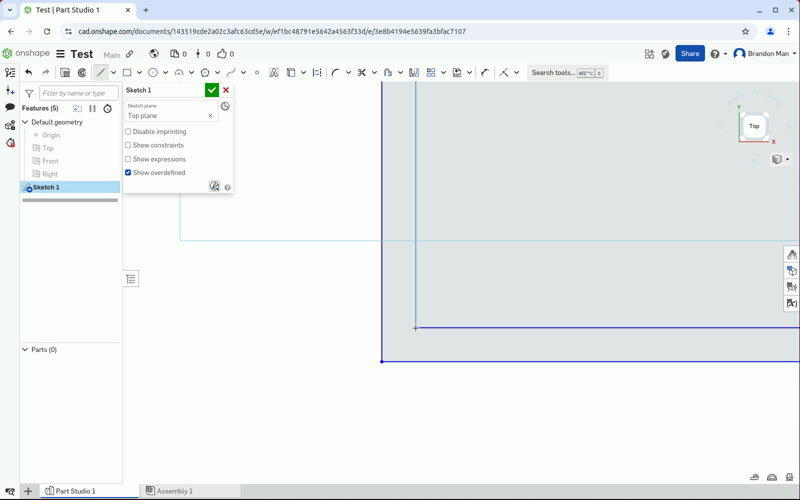
key_up(shift)
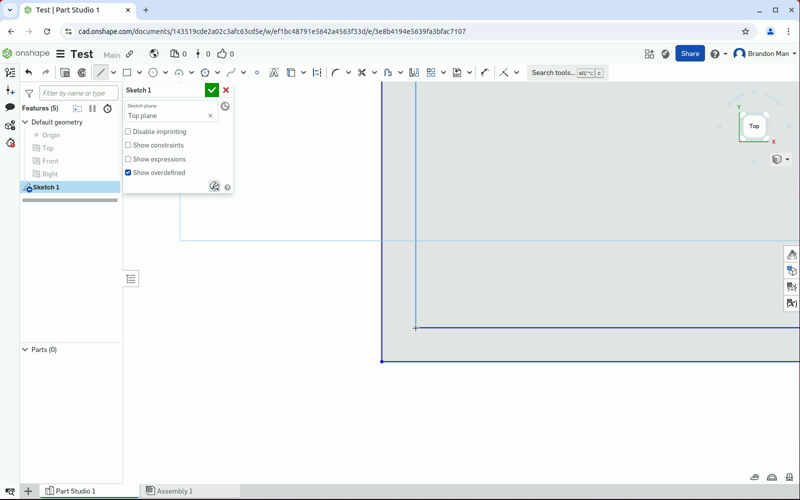
click(415, 327)
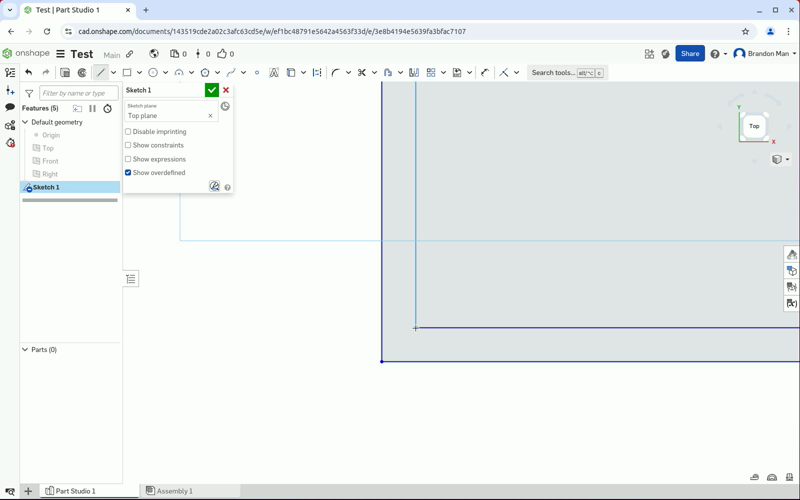
scroll(-6)
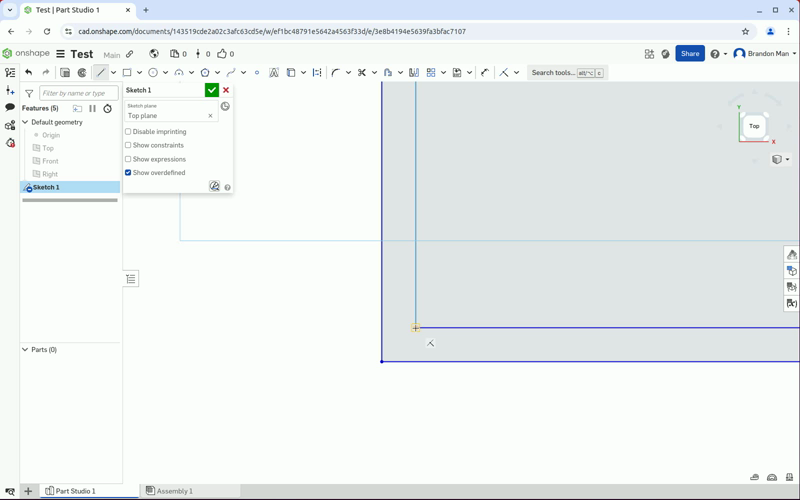
scroll(-6)
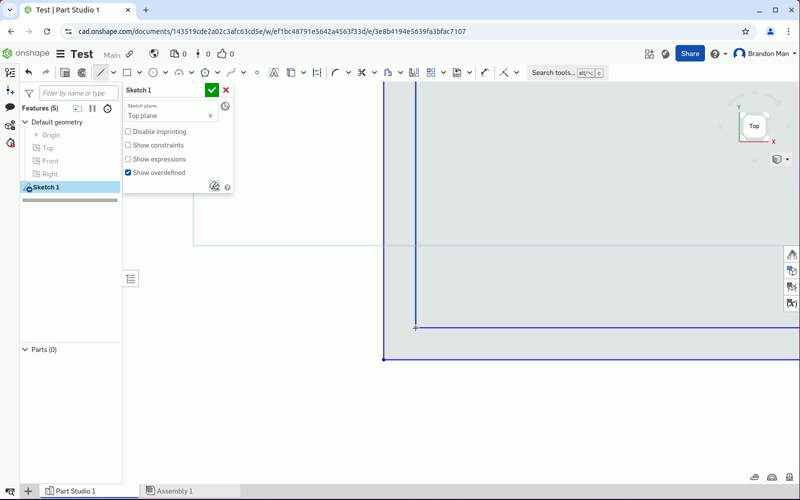
scroll(-6)
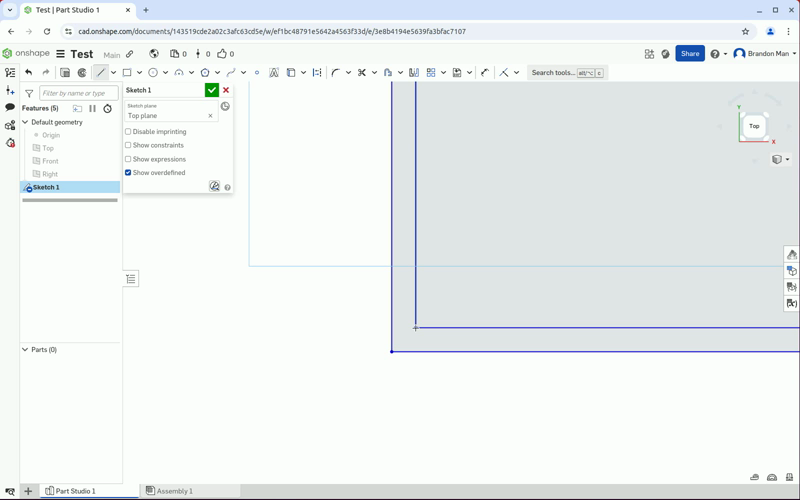
scroll(-6)
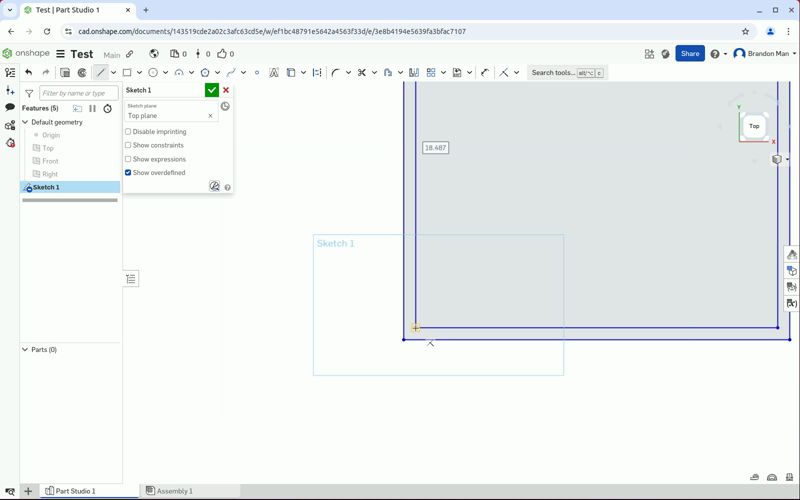
scroll(-6)
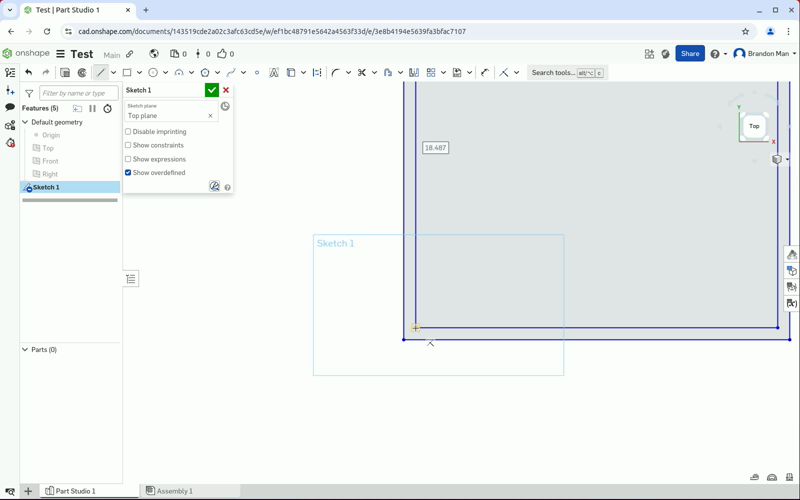
scroll(-6)
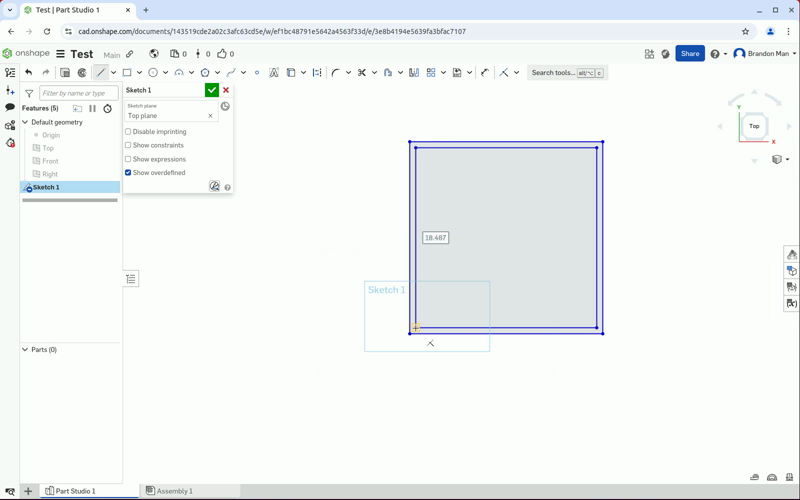
scroll(-6)
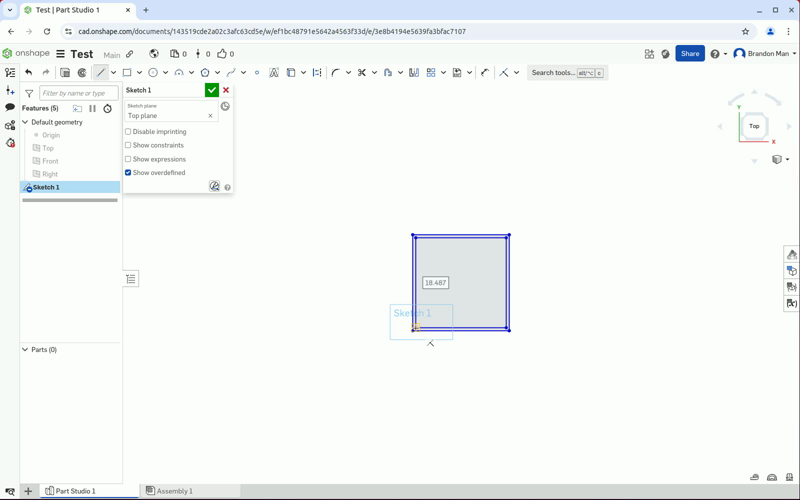
key(esc)
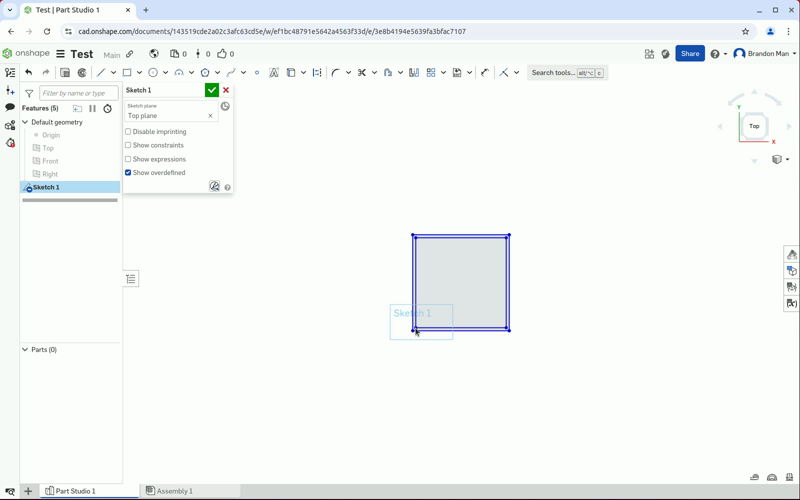
mouse_move(454, 235)
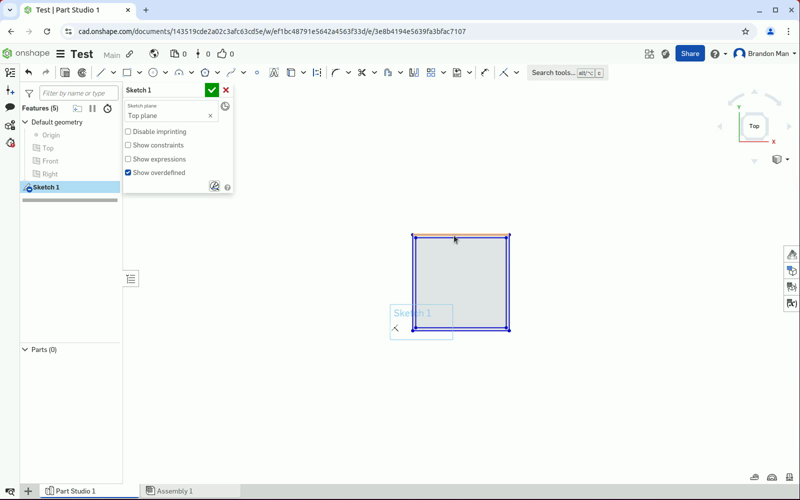
scroll(6)
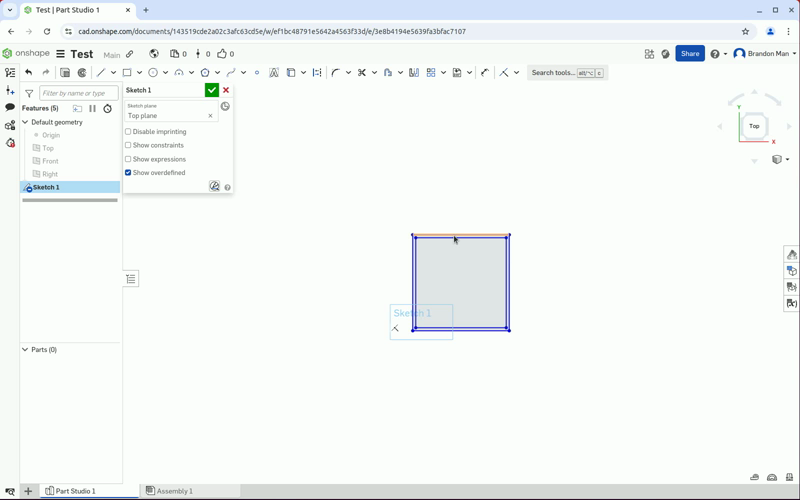
scroll(6)
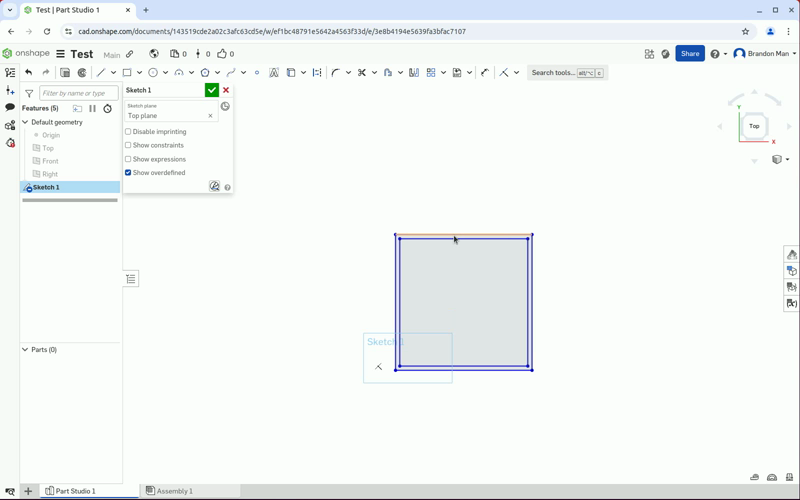
scroll(6)
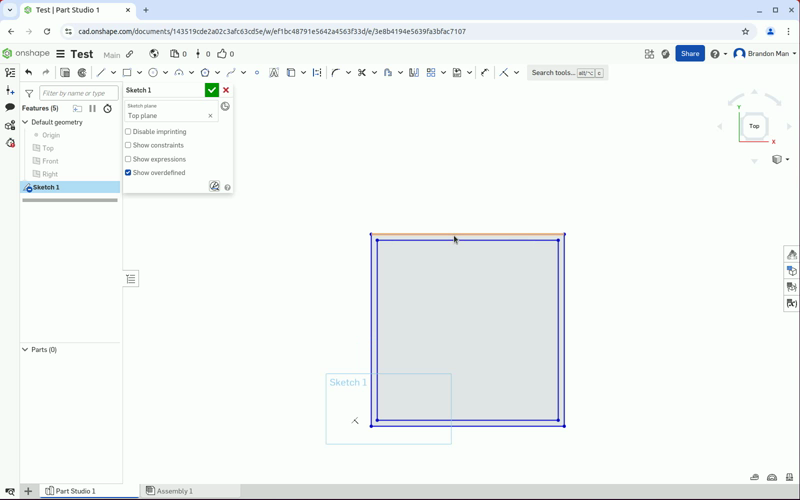
scroll(6)
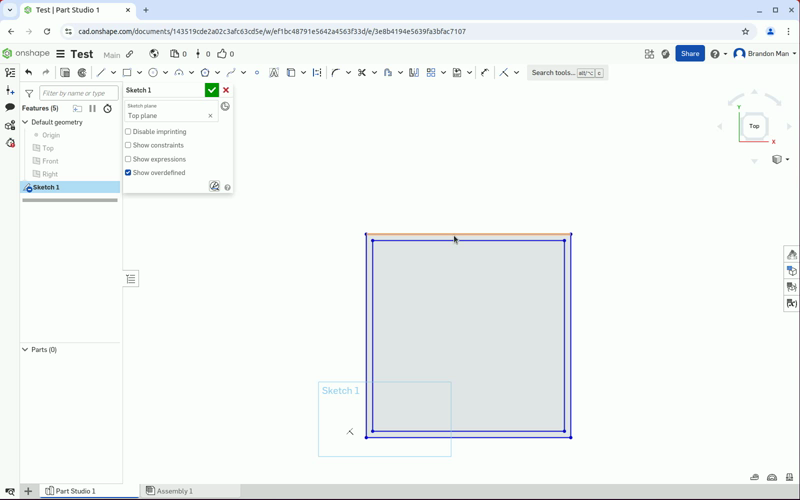
scroll(6)
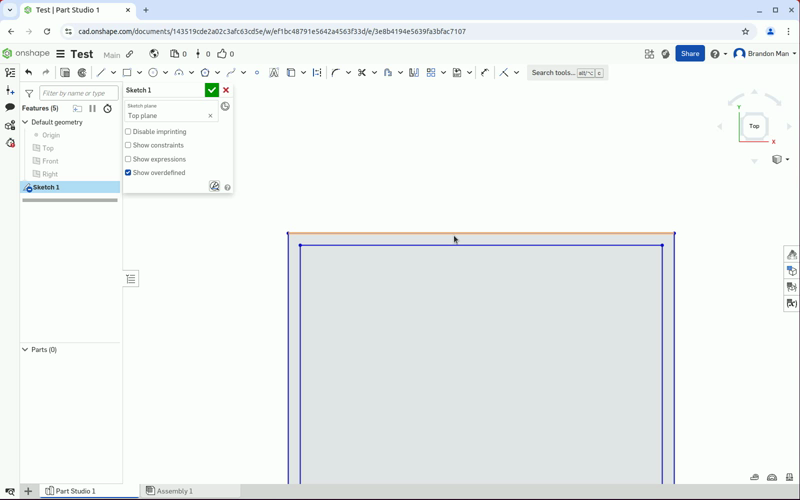
scroll(6)
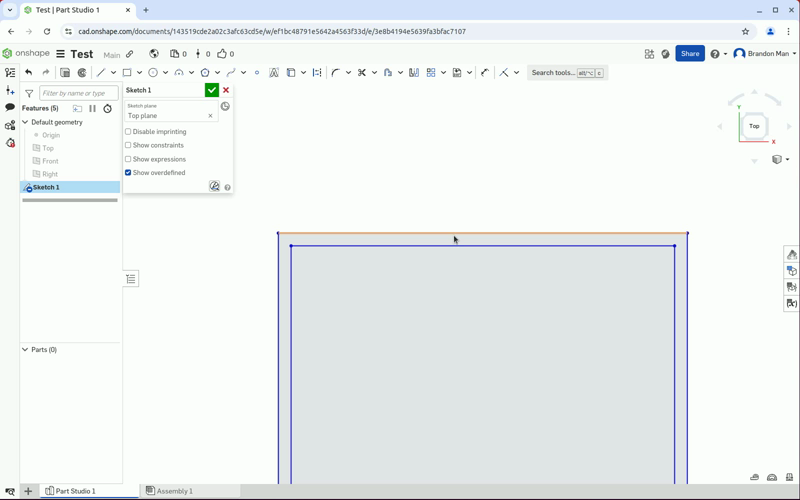
scroll(6)
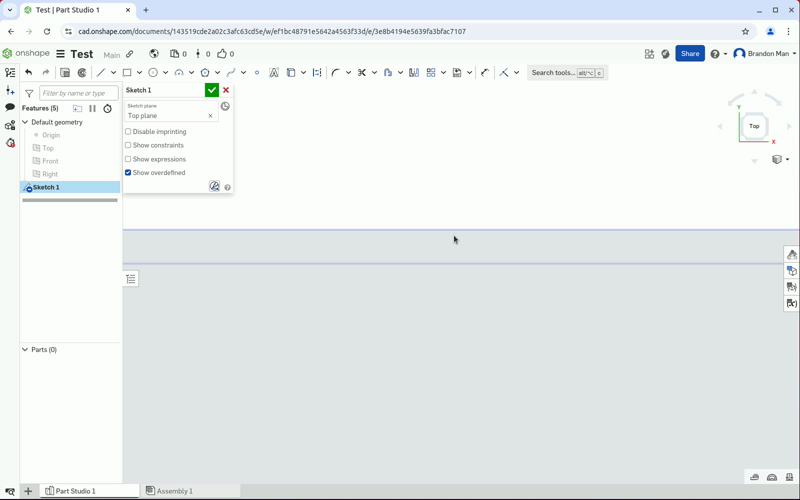
click(454, 235)
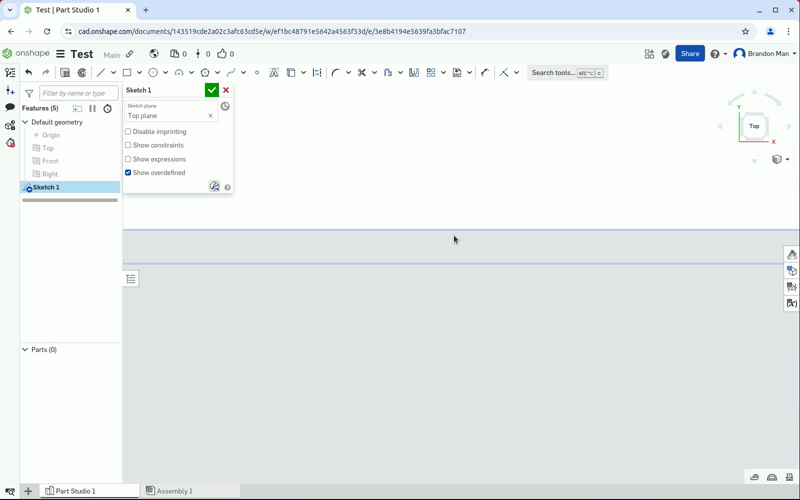
scroll(-6)
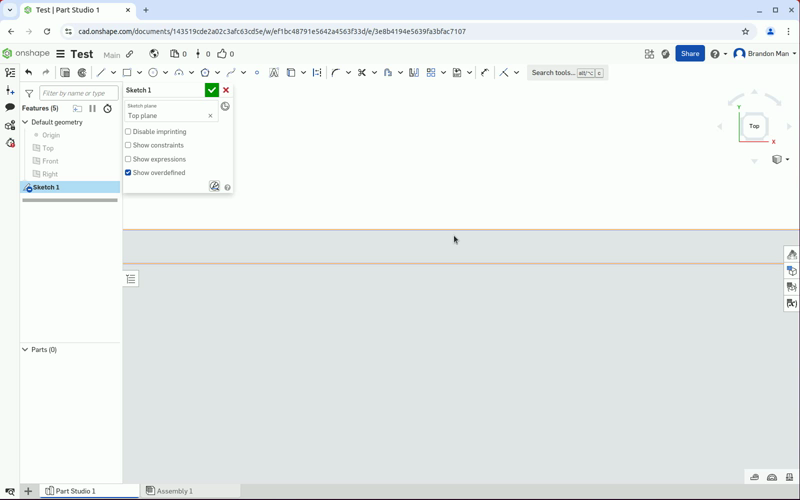
scroll(-6)
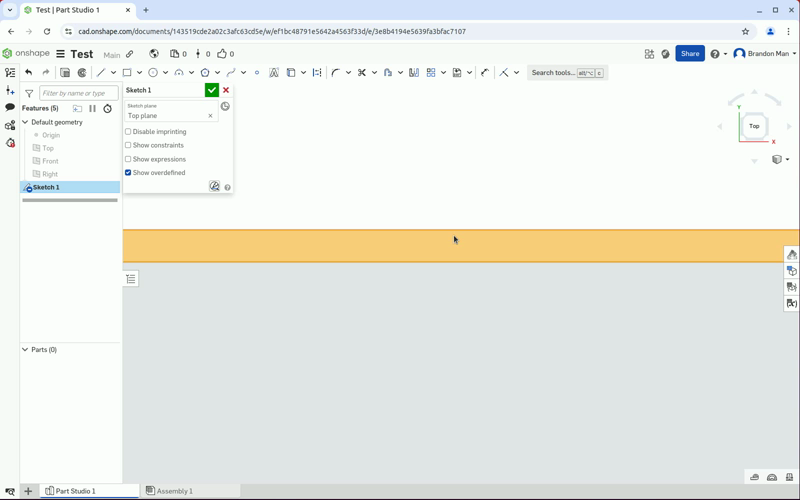
scroll(-6)
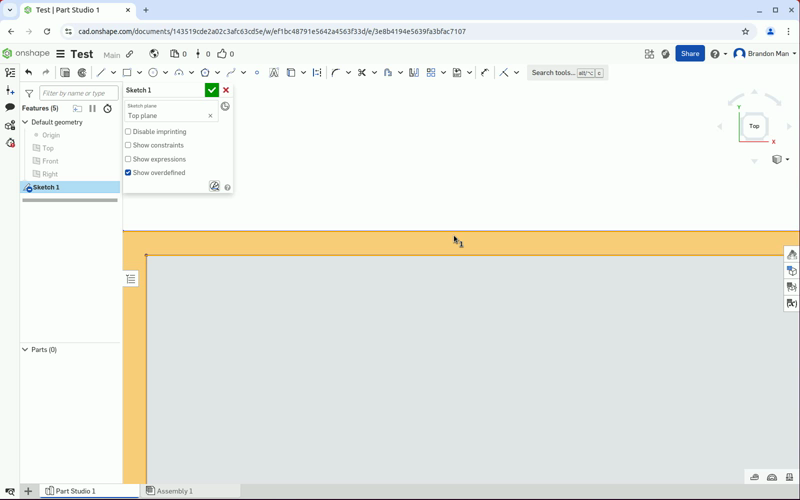
scroll(-6)
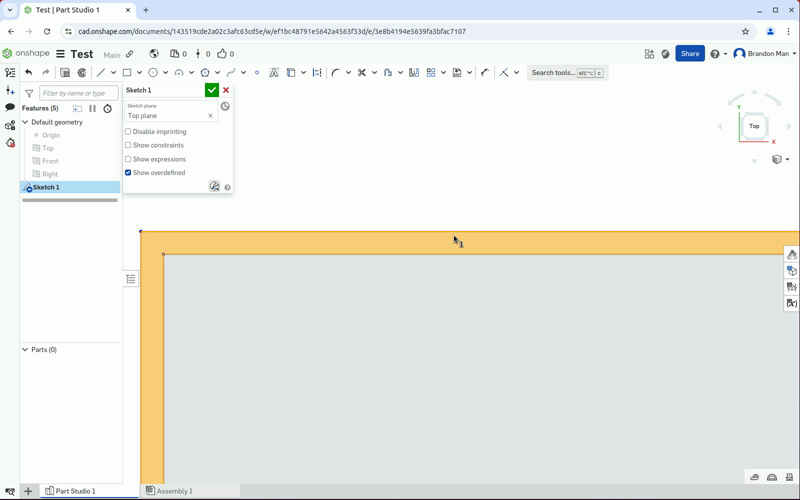
scroll(-6)
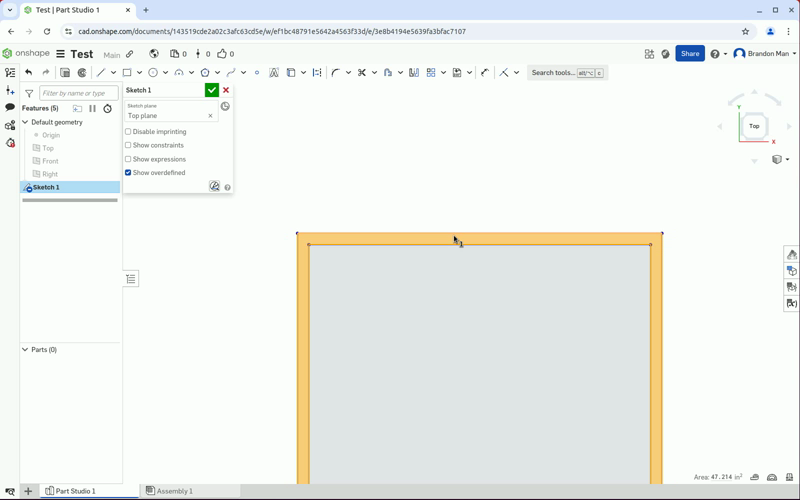
scroll(-6)
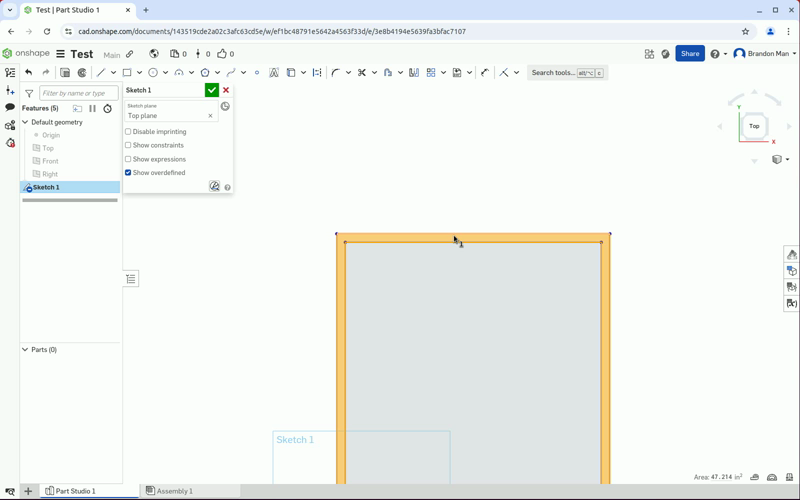
scroll(-6)
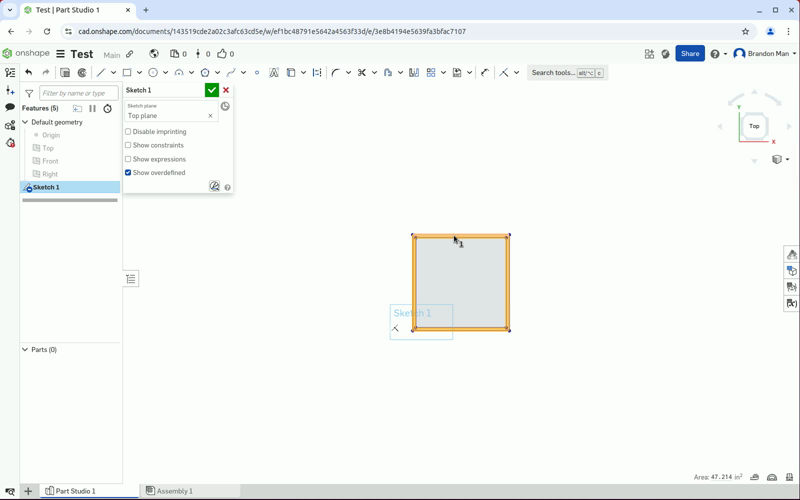
mouse_move(73, 352)
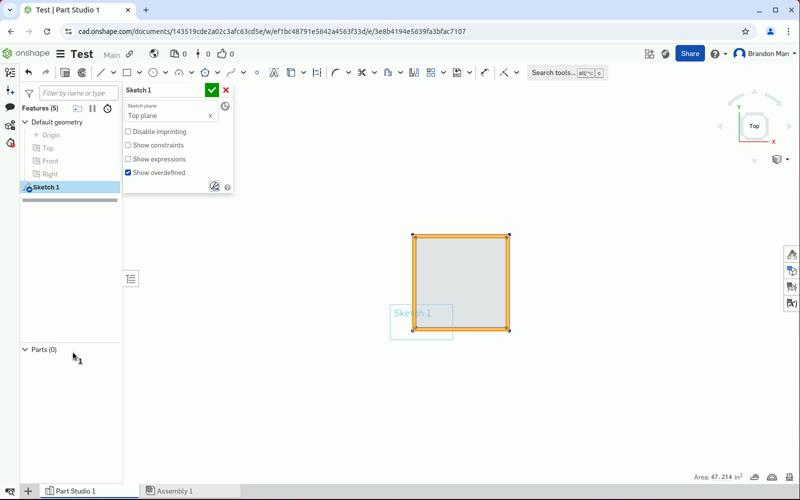
key(shift+y)
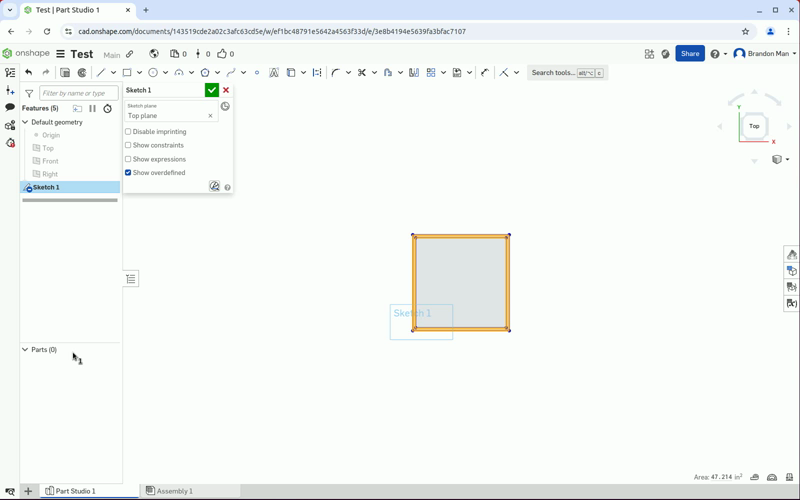
key(shift+e)
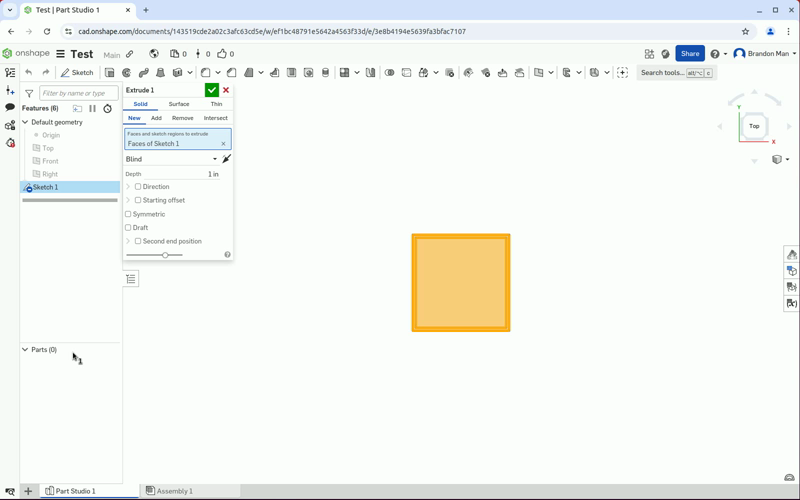
mouse_move(143, 106)
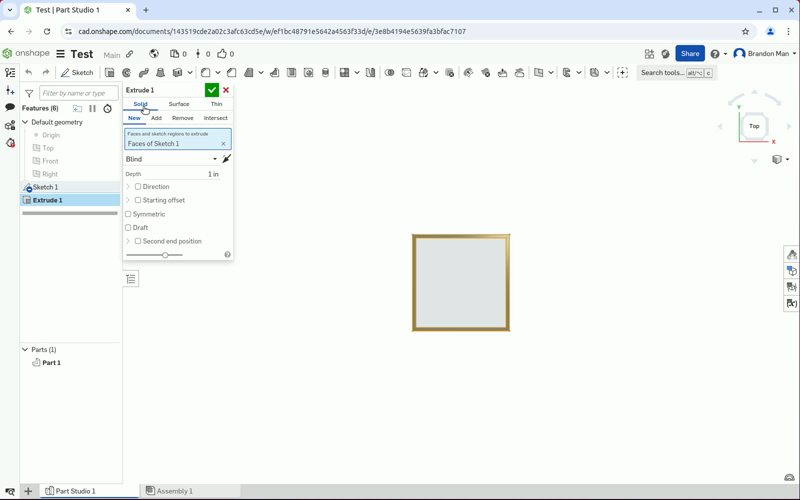
click(143, 106)
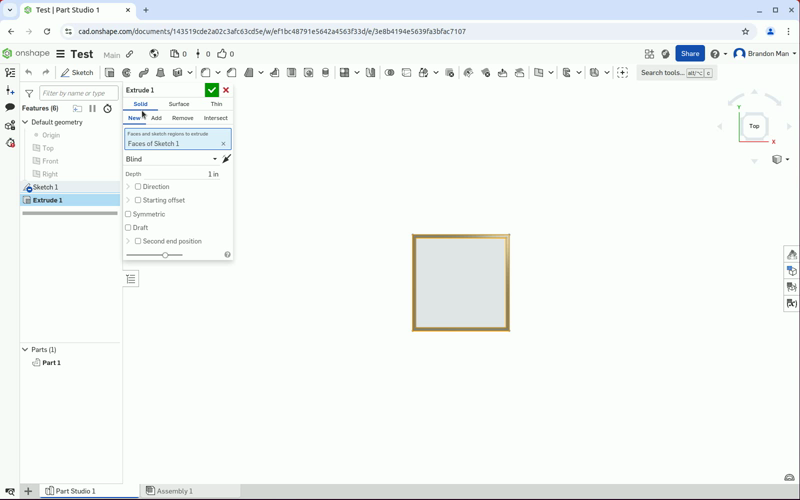
mouse_move(137, 120)
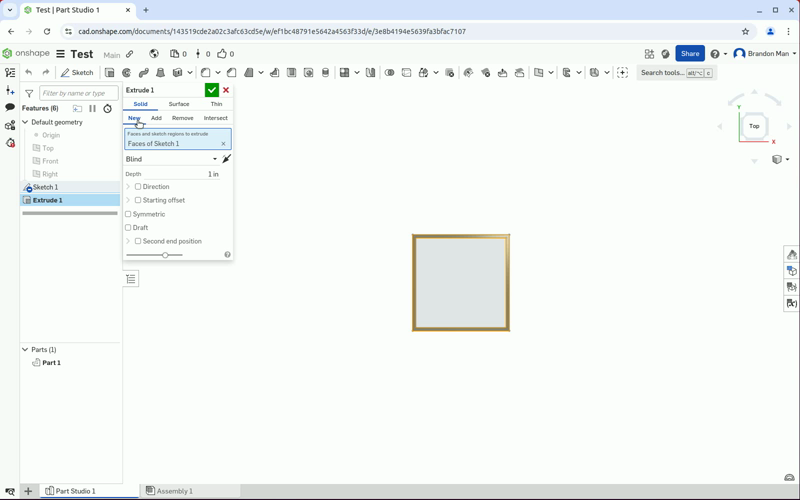
click(137, 120)
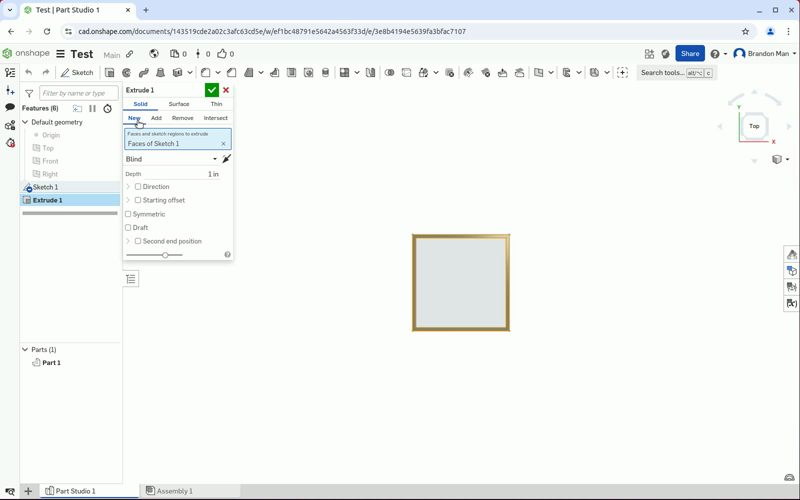
key(tab, 4)
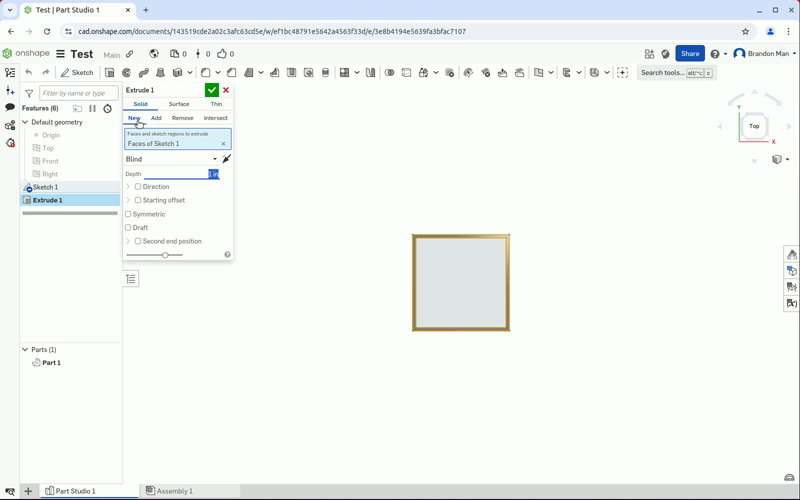
text(23.108)
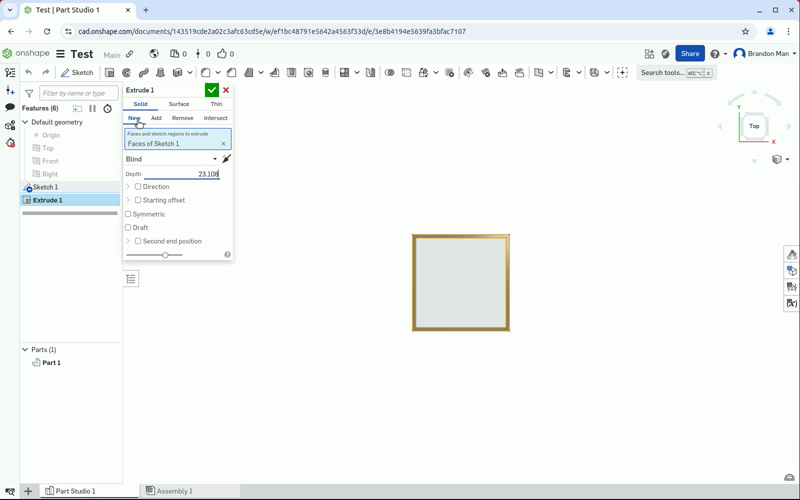
key(enter)
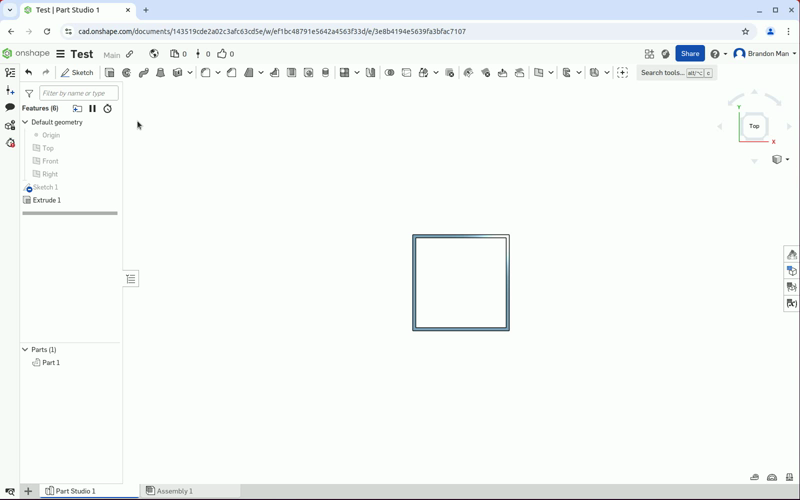
key(shift+h)
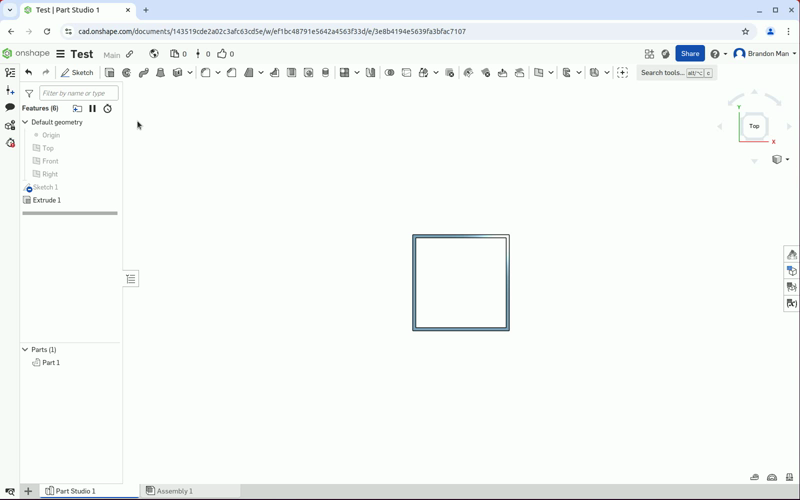
key(shift+h)
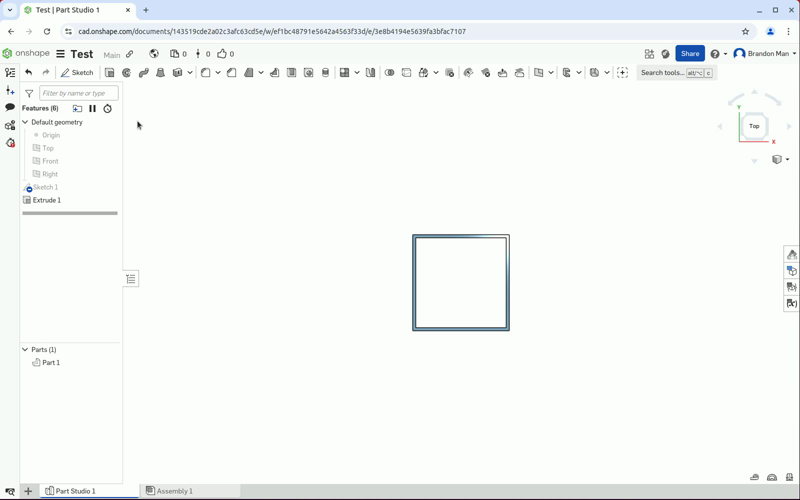
mouse_move(73, 189)
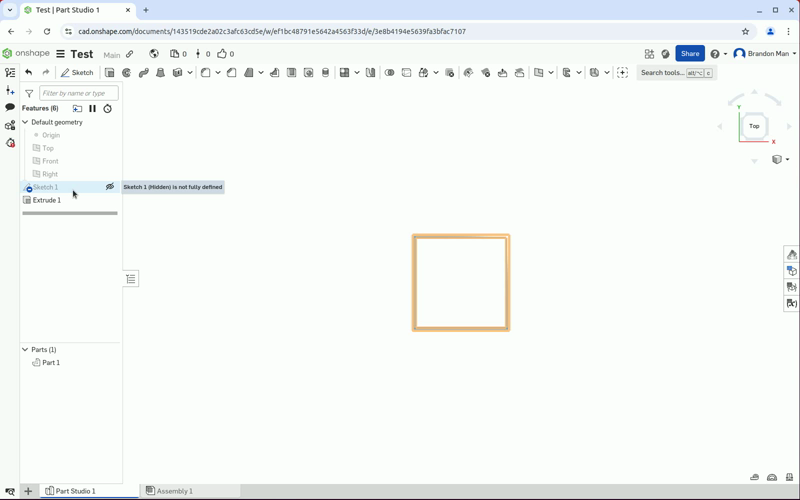
click(73, 189)
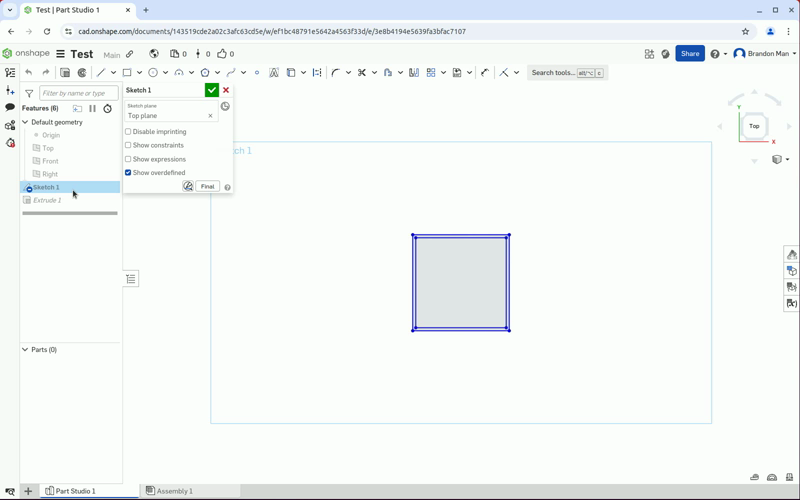
mouse_move(229, 92)
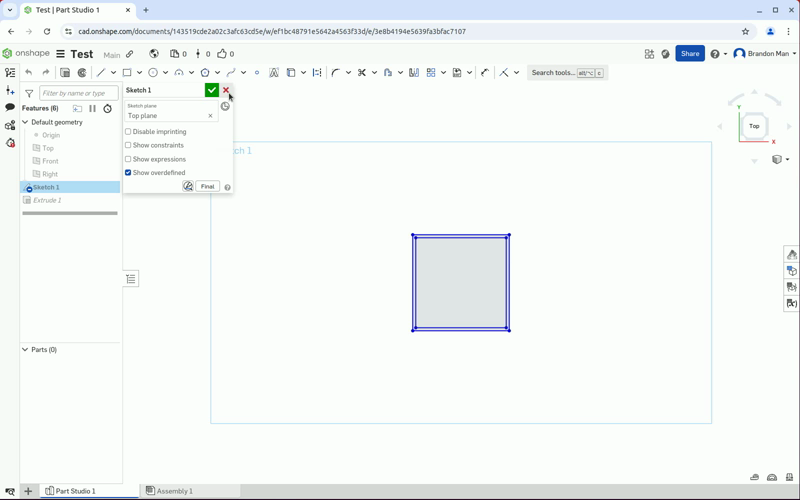
click(229, 92)
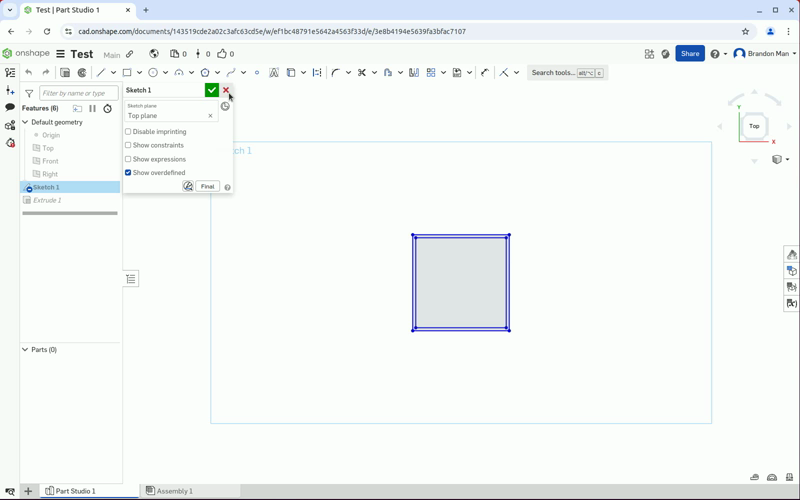
key(shift+s)
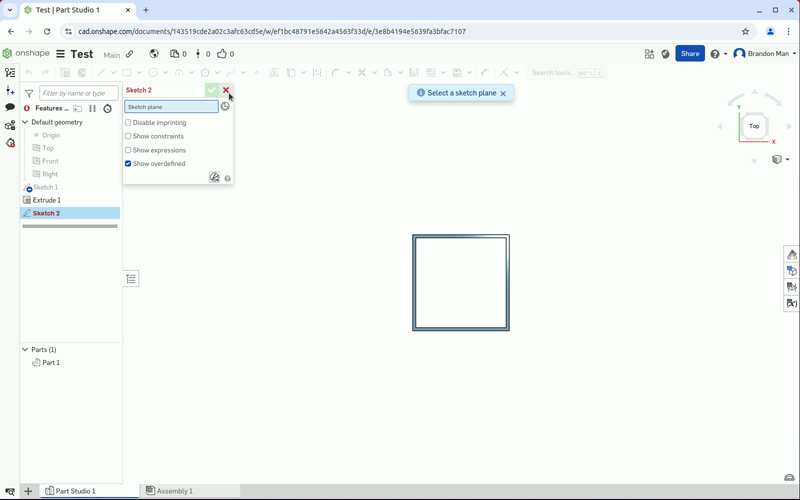
mouse_move(73, 150)
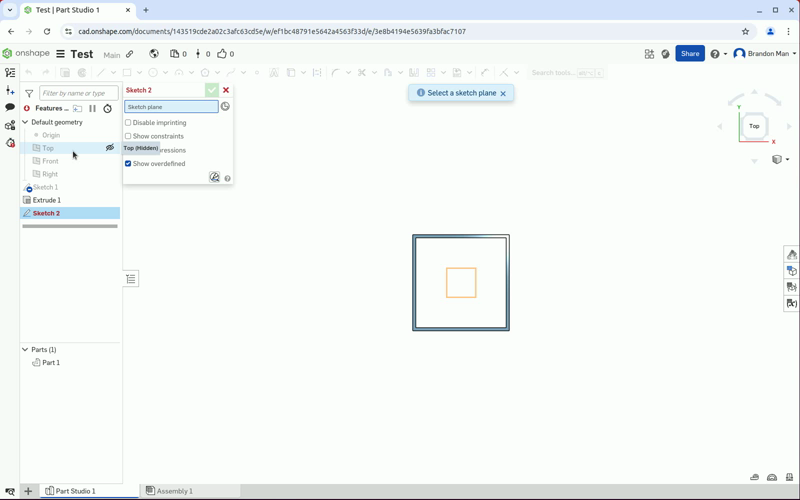
click(73, 150)
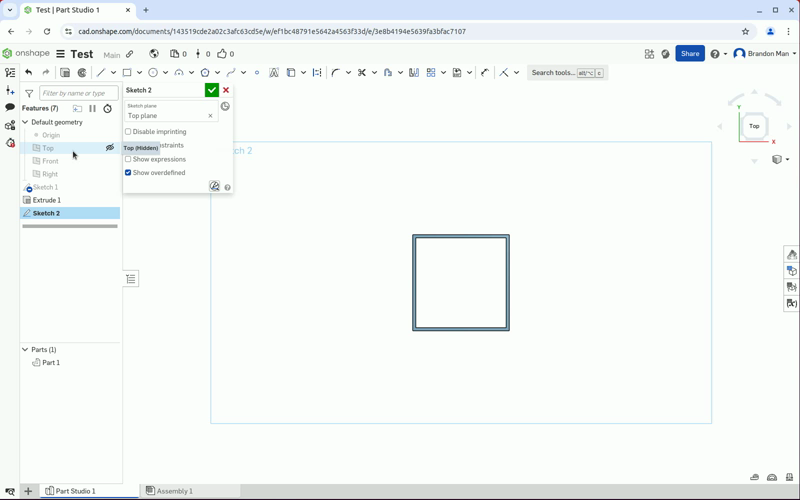
mouse_move(73, 352)
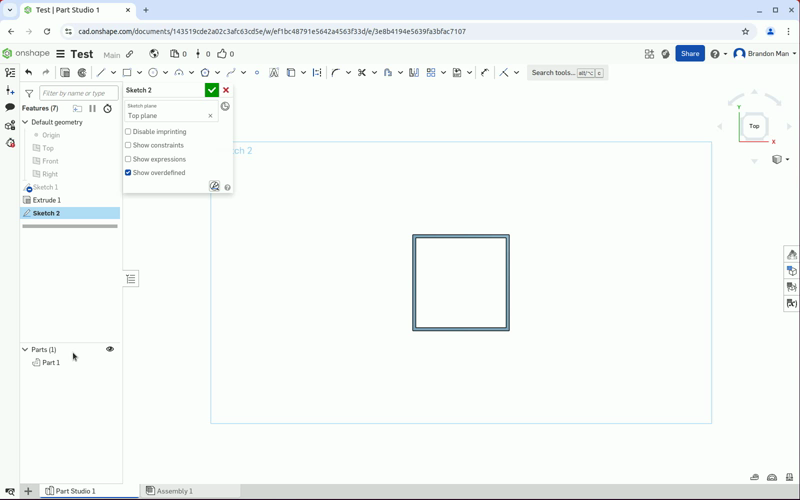
key(y)
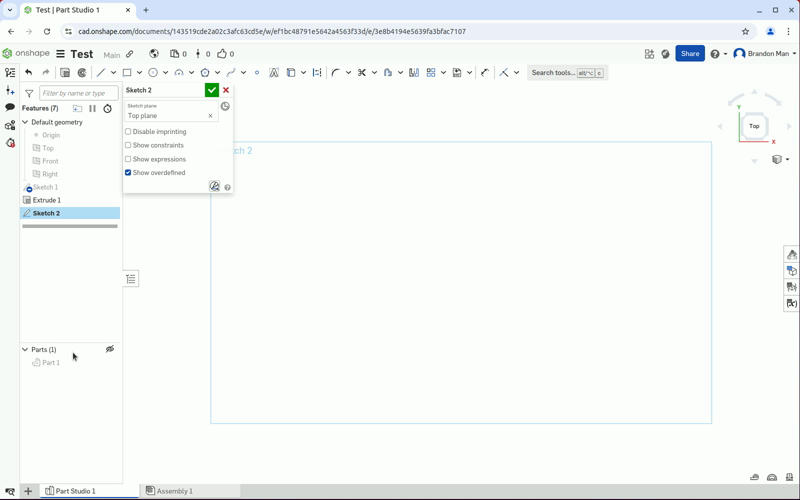
key(l)
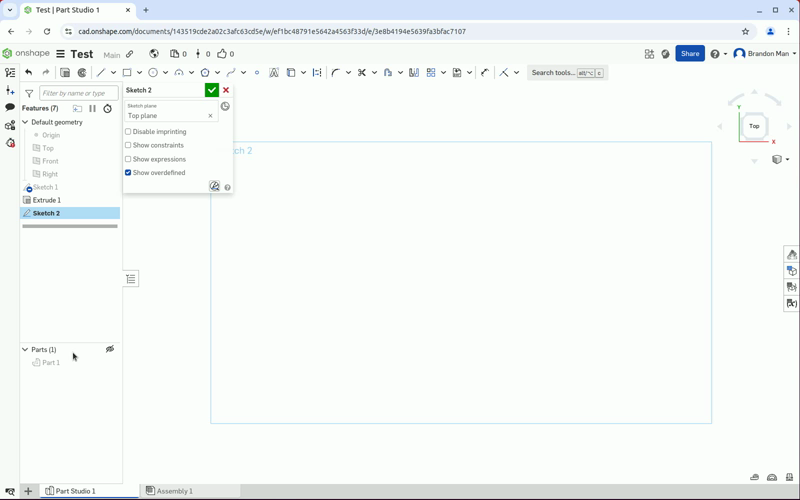
key_down(shift)
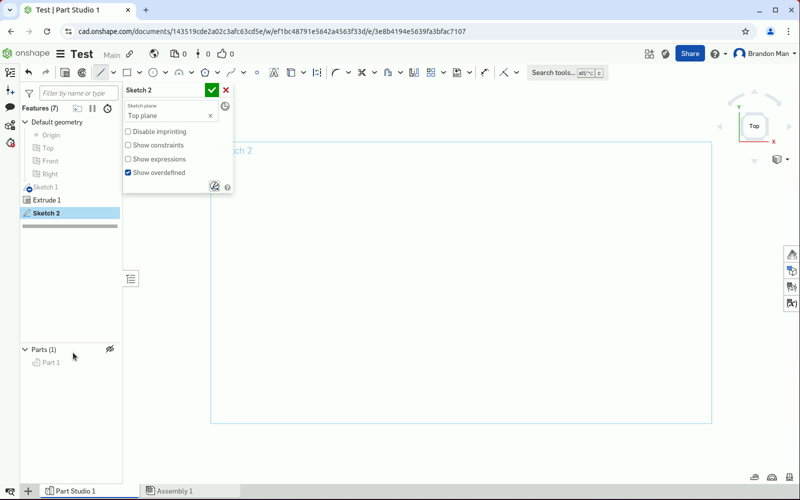
mouse_move(379, 330)
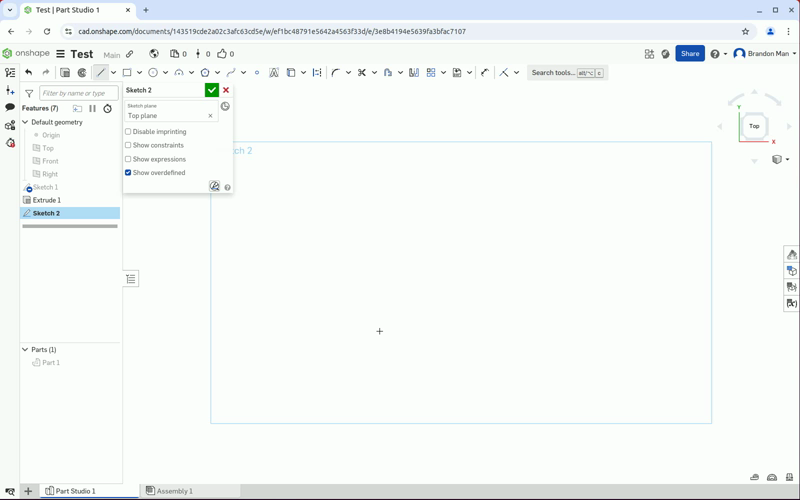
click(379, 330)
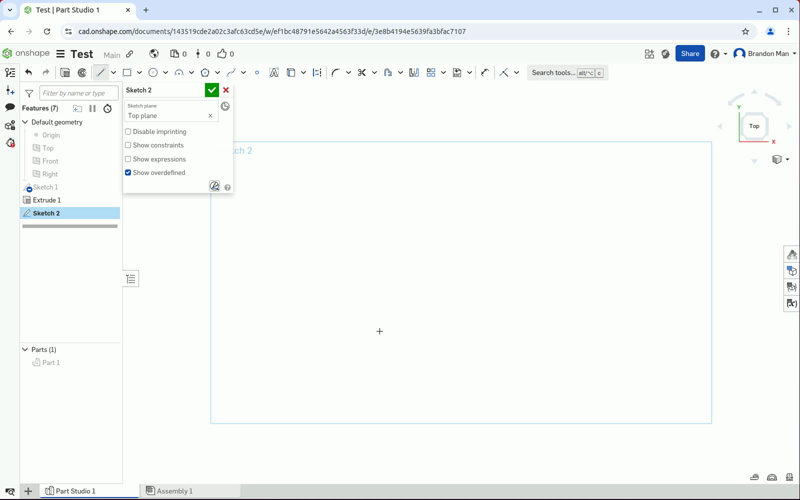
key_up(shift)
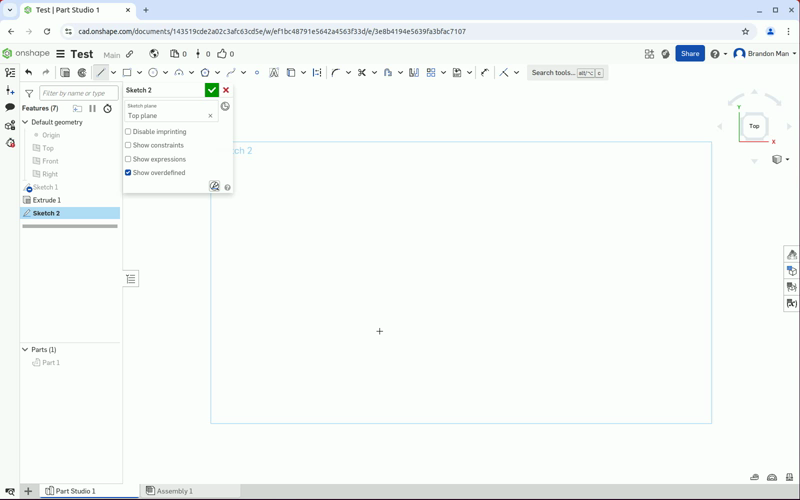
key_down(shift)
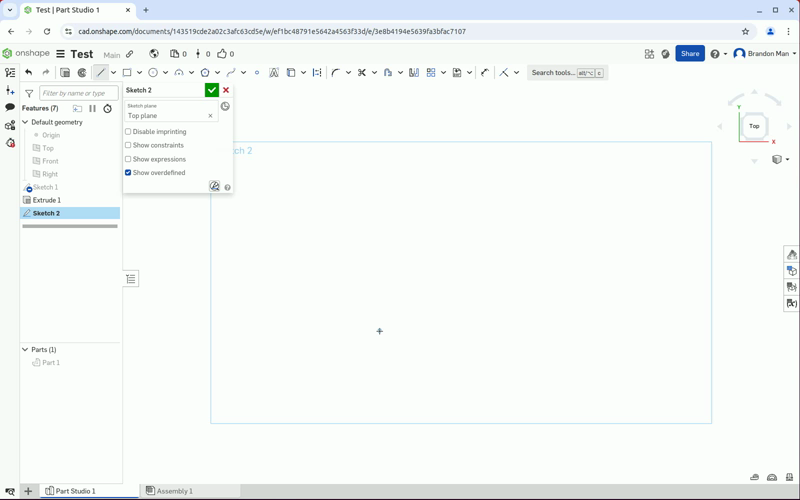
mouse_move(540, 330)
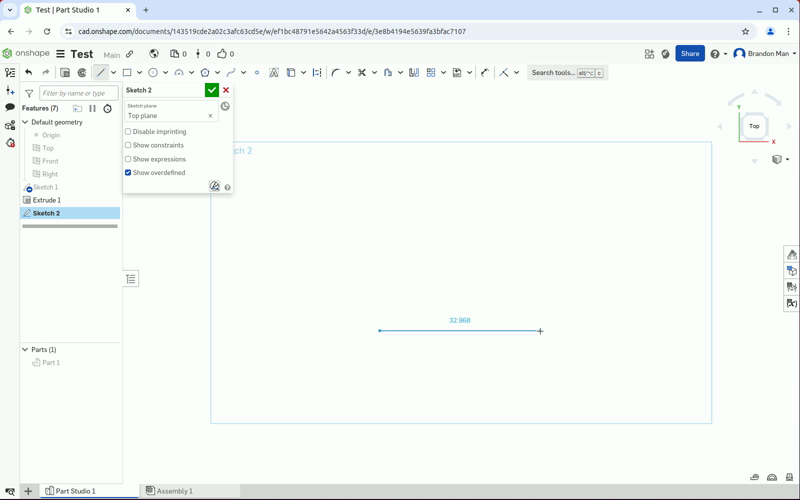
click(540, 330)
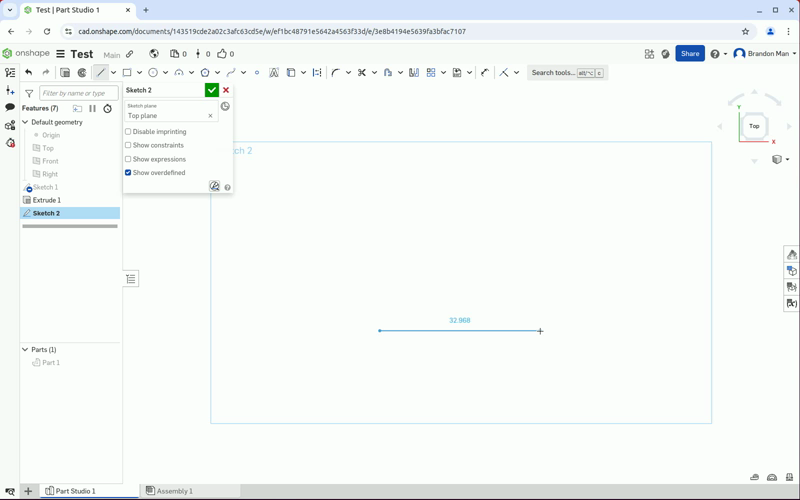
key_up(shift)
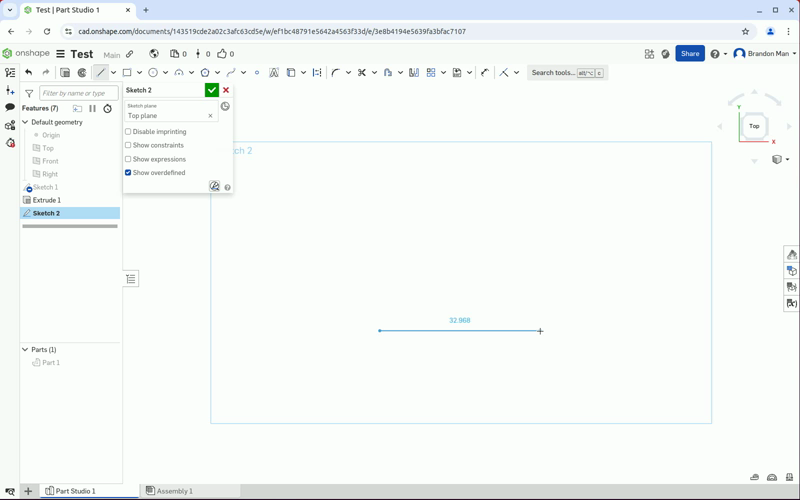
key_down(shift)
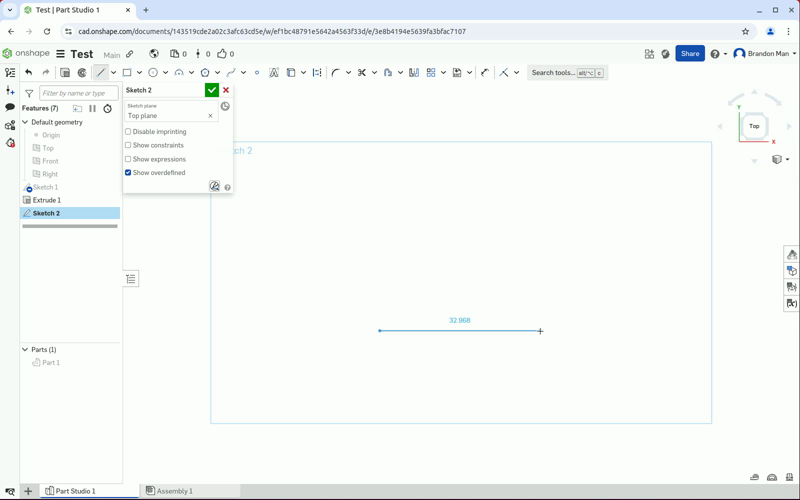
mouse_move(540, 234)
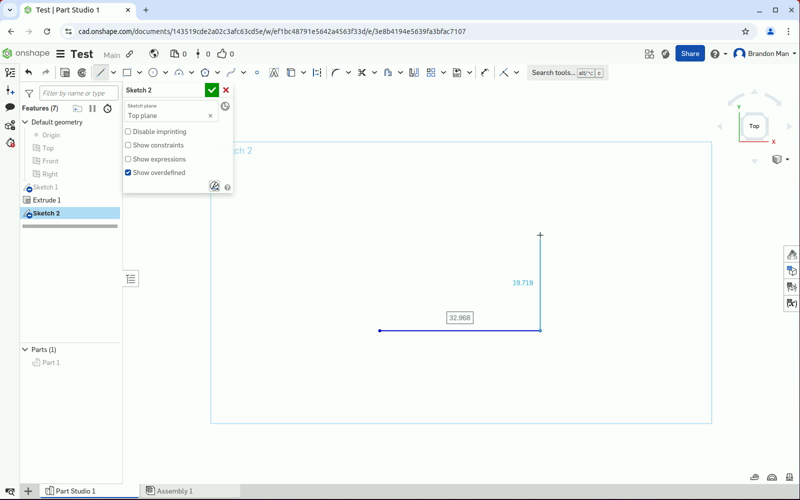
click(540, 234)
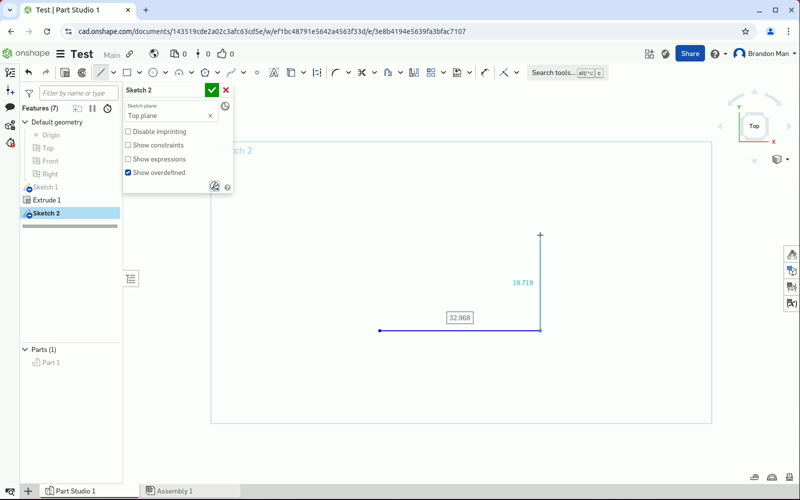
key_up(shift)
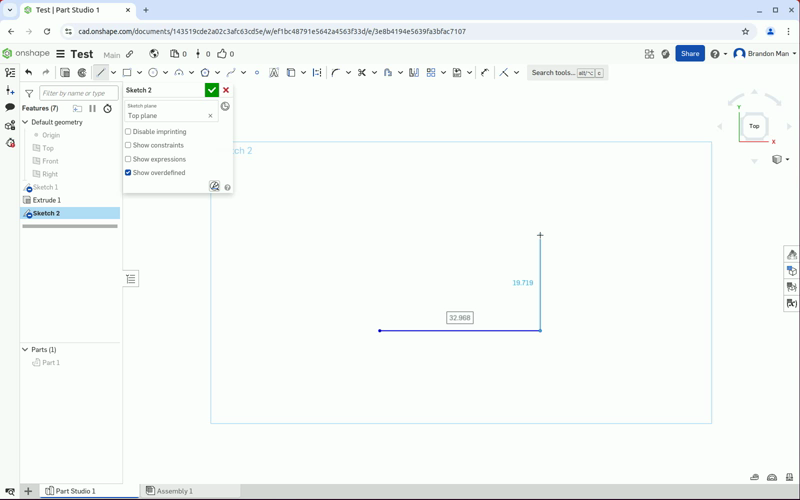
key_down(shift)
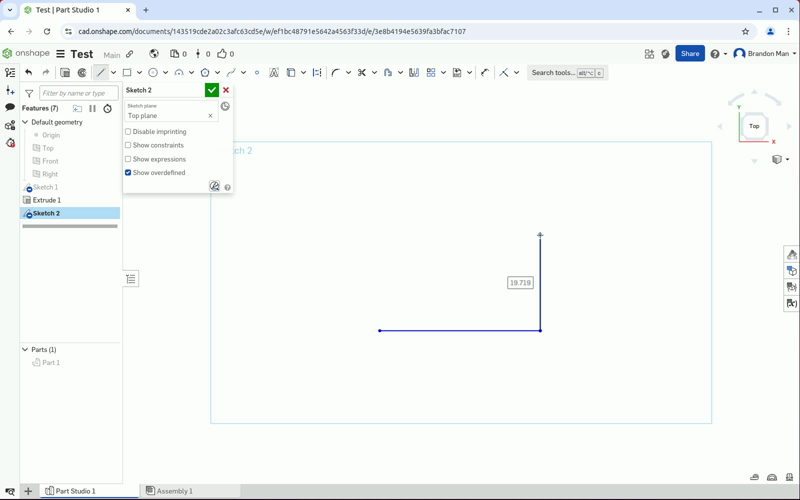
mouse_move(379, 234)
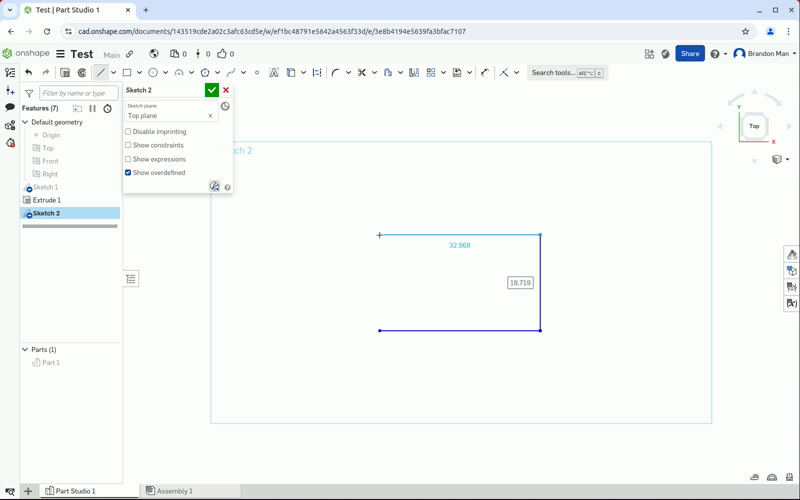
click(379, 234)
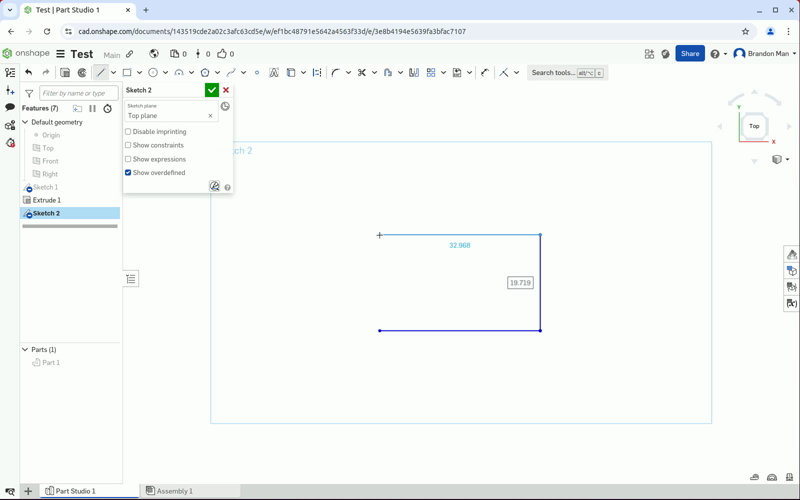
key_up(shift)
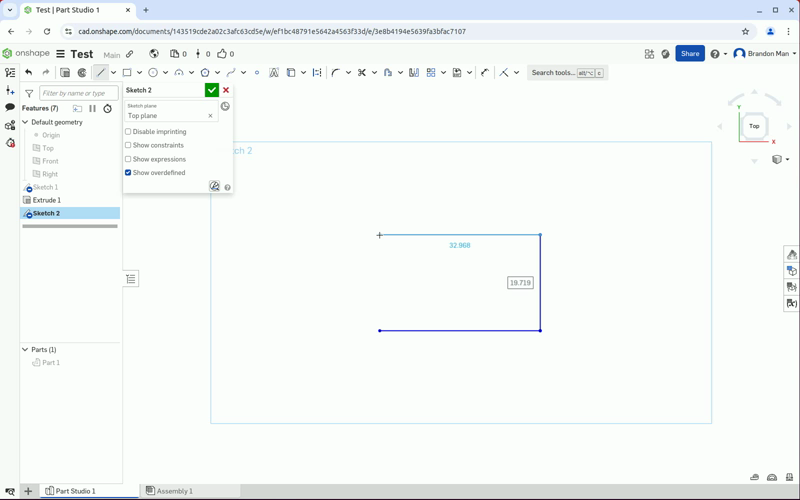
key_down(shift)
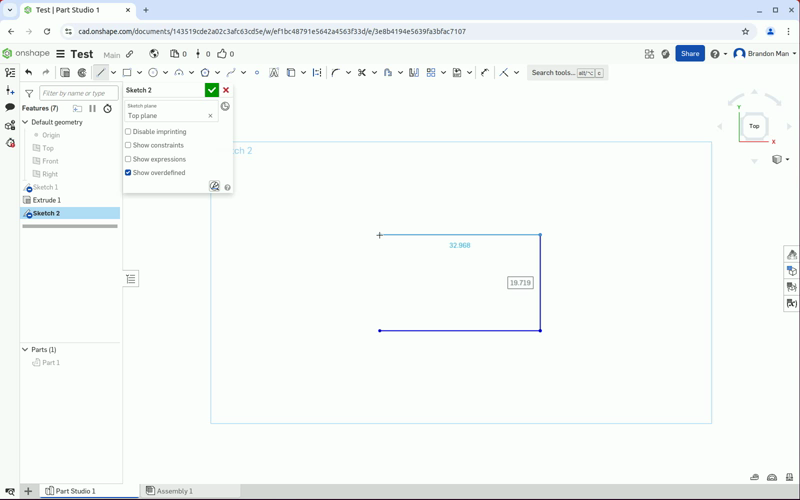
mouse_move(379, 330)
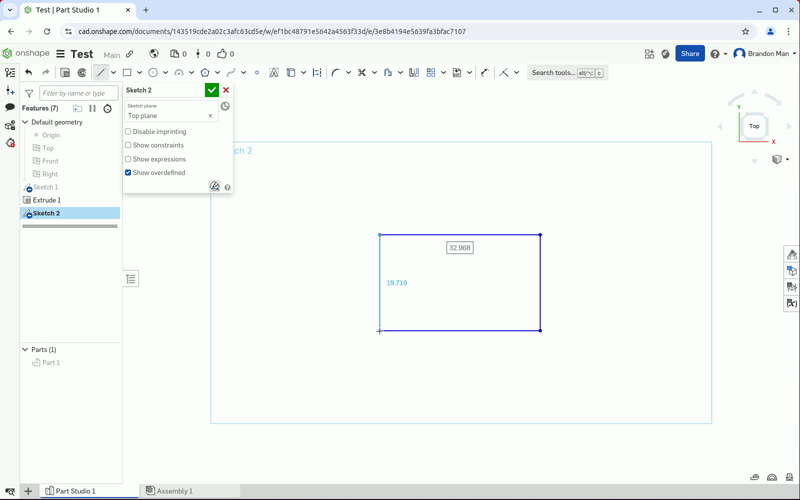
key_up(shift)
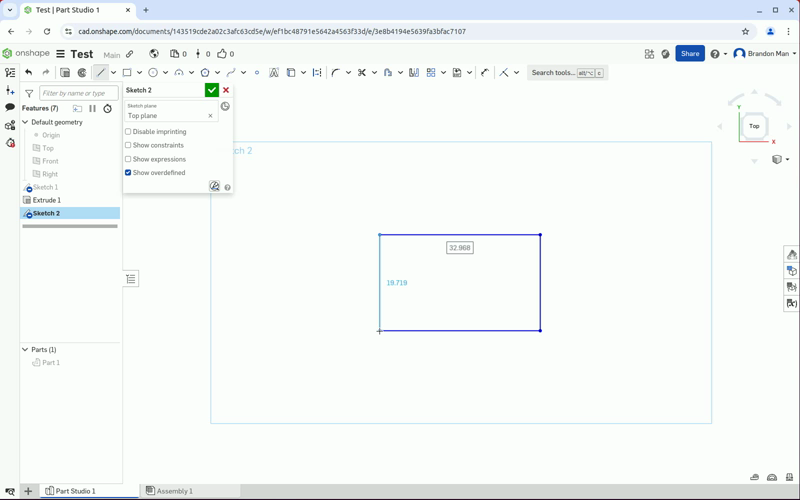
click(379, 330)
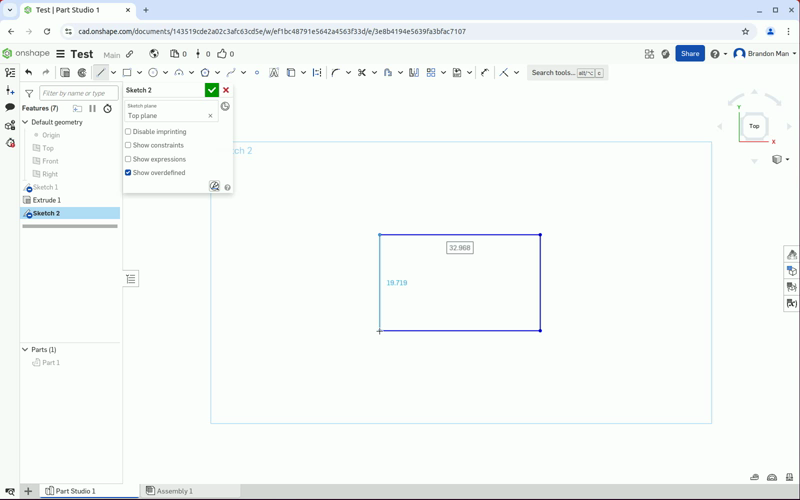
key(esc)
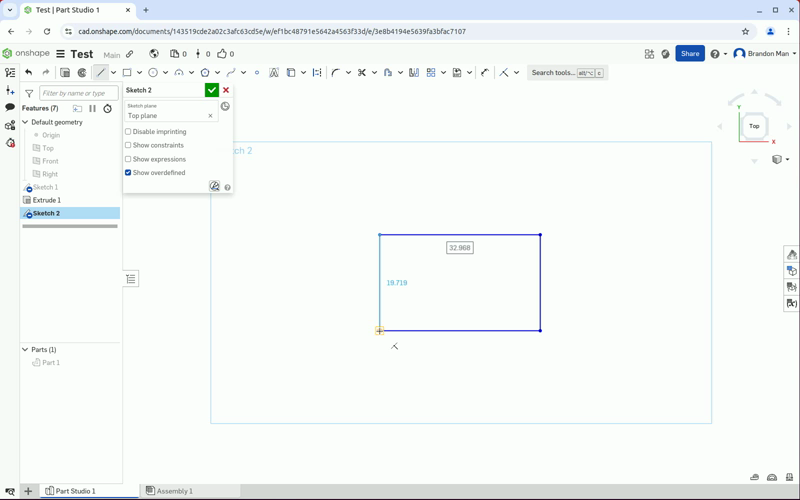
key(l)
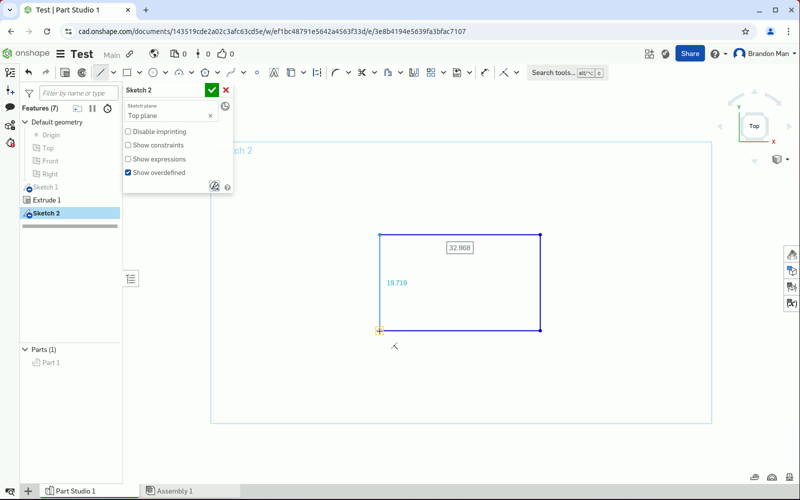
key_down(shift)
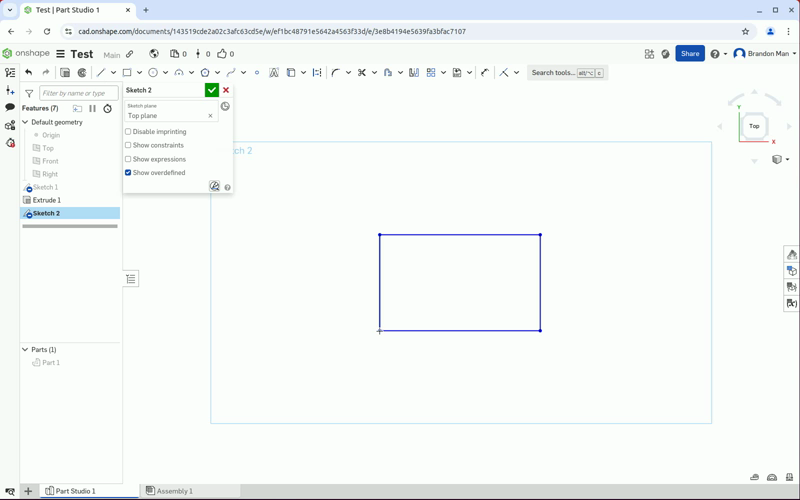
mouse_move(383, 327)
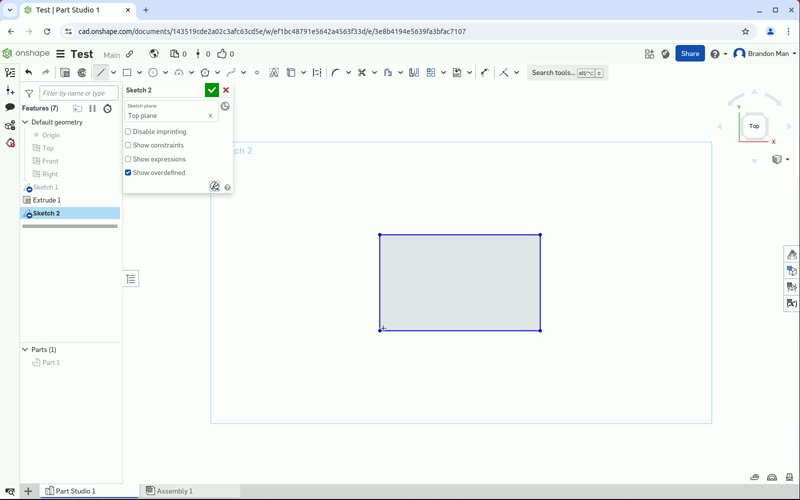
click(383, 327)
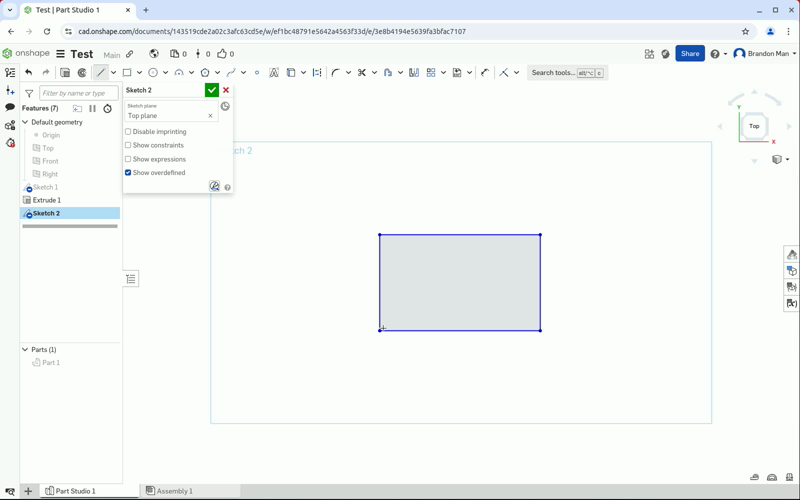
key_up(shift)
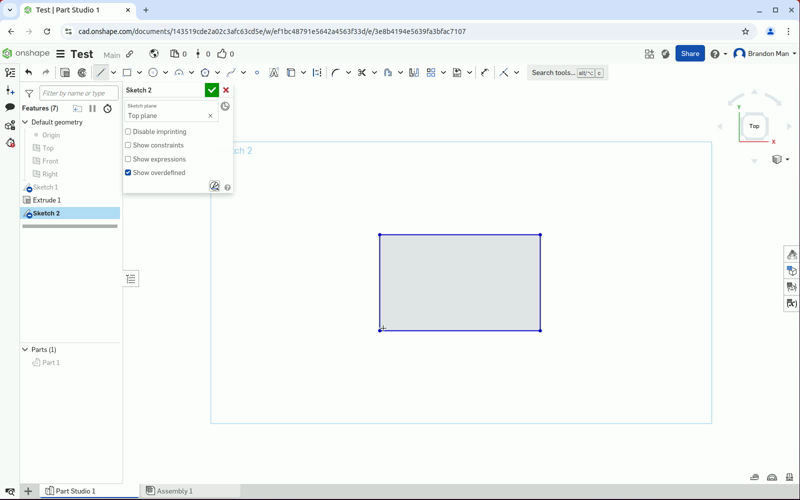
key_down(shift)
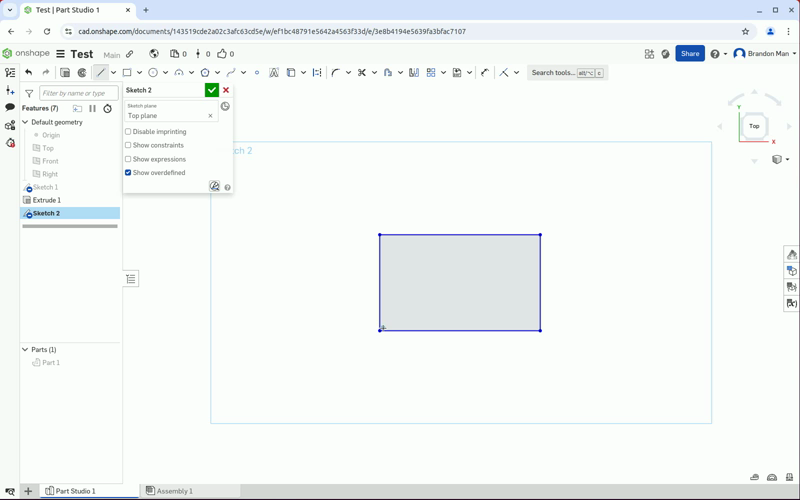
mouse_move(536, 327)
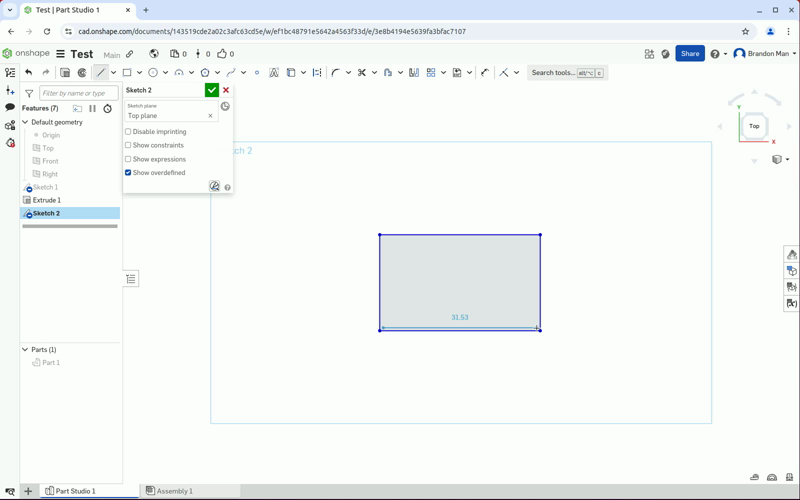
click(536, 327)
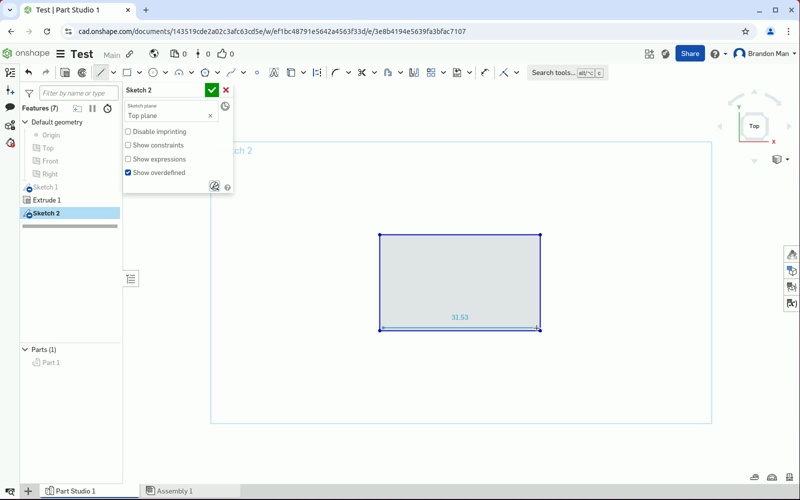
key_up(shift)
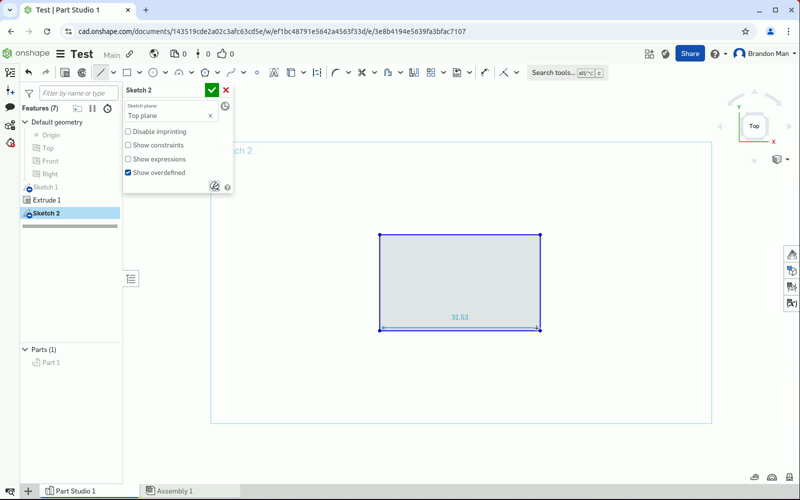
key_down(shift)
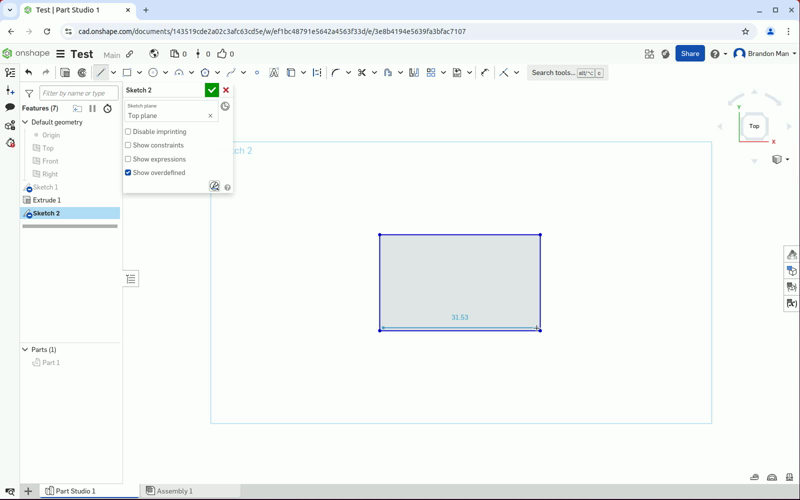
mouse_move(536, 238)
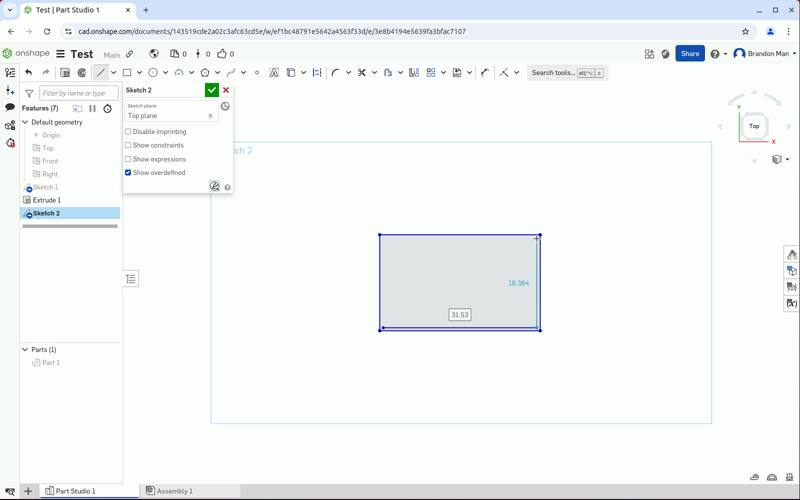
click(536, 238)
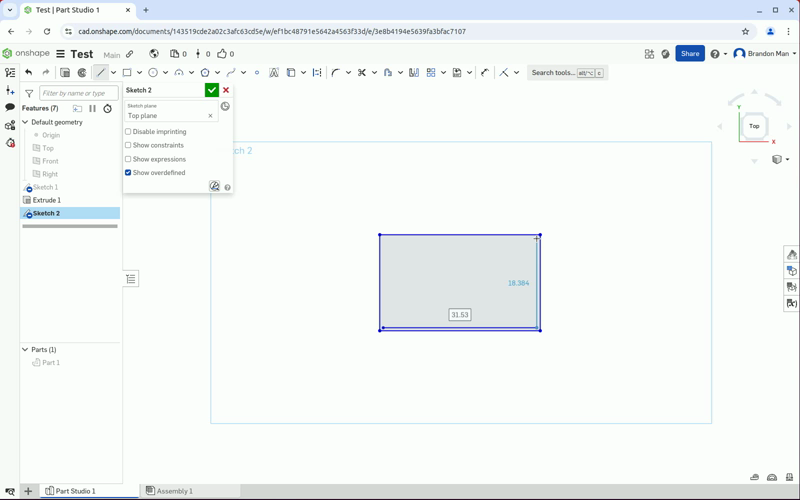
key_up(shift)
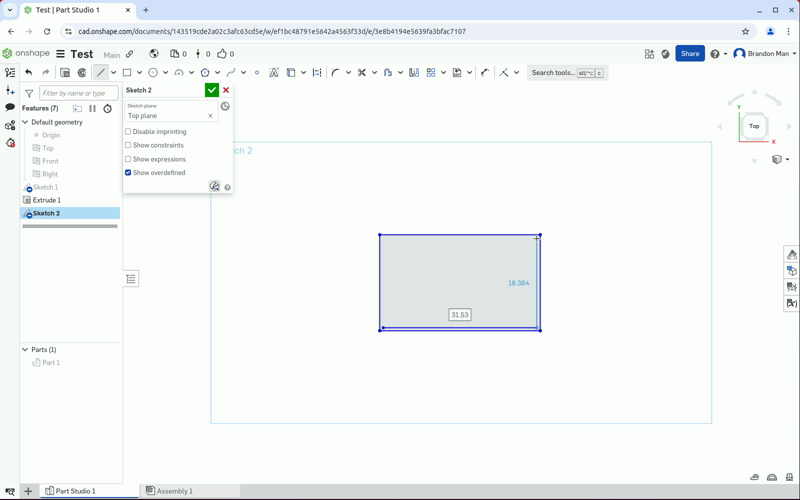
key_down(shift)
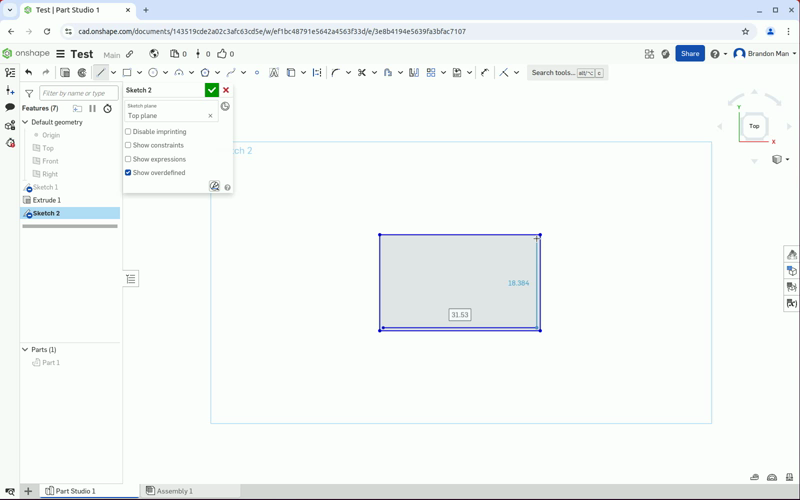
mouse_move(383, 238)
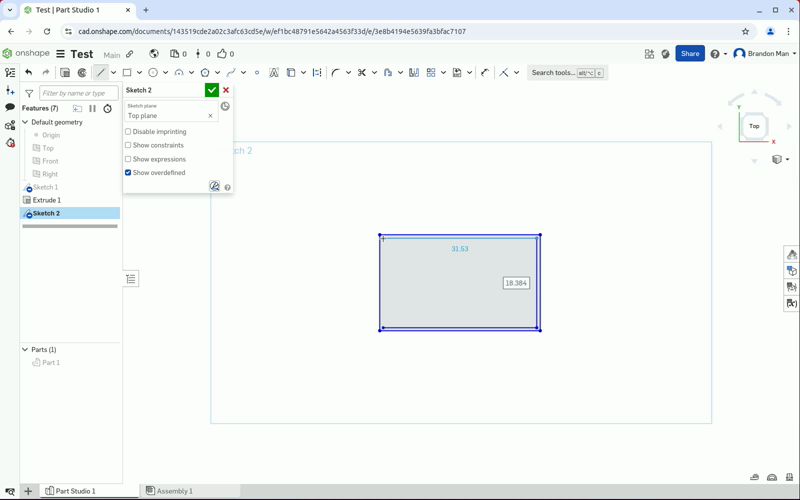
click(383, 238)
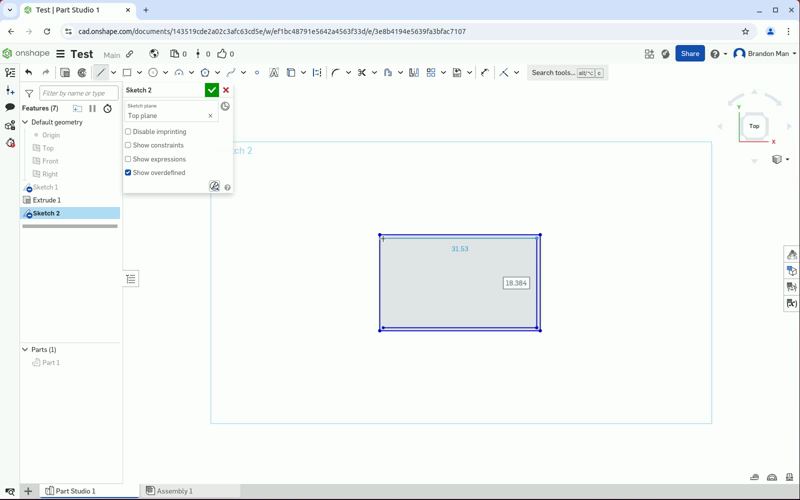
key_up(shift)
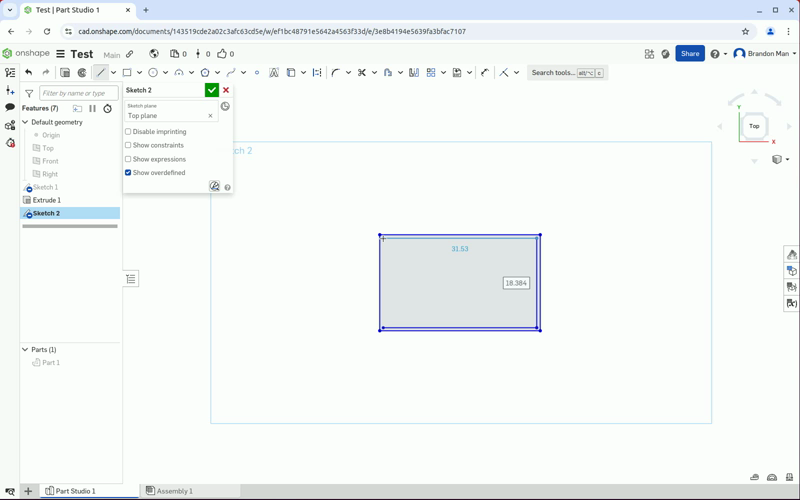
key_down(shift)
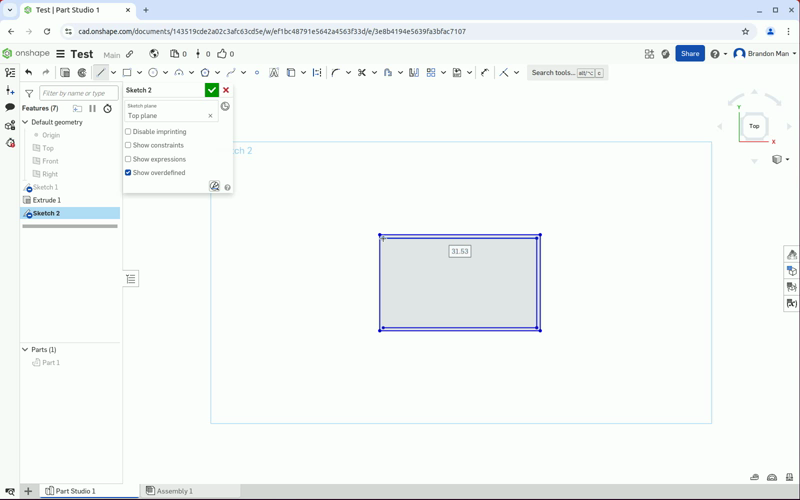
mouse_move(383, 327)
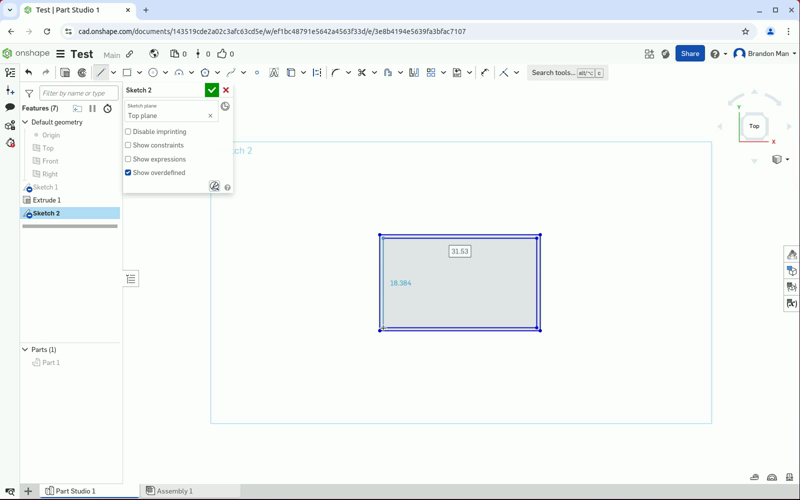
key_up(shift)
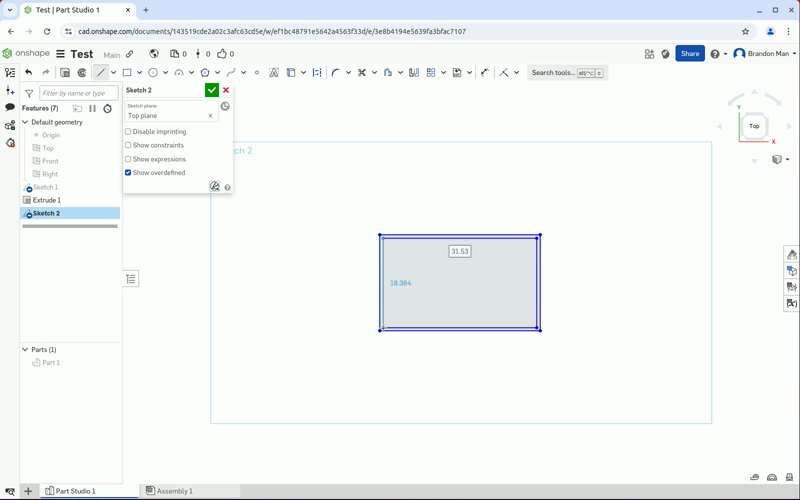
click(383, 327)
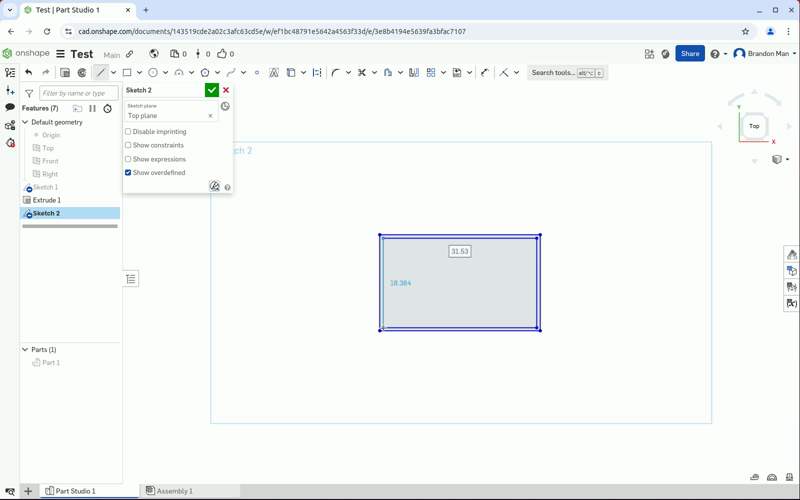
key(esc)
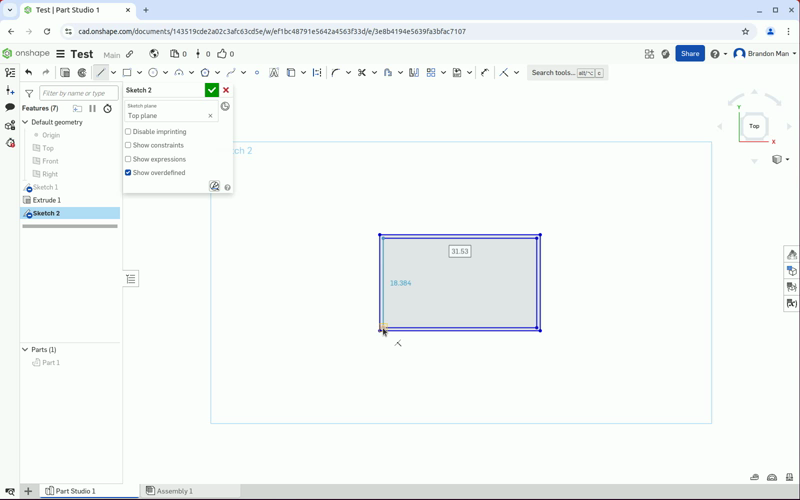
mouse_move(382, 249)
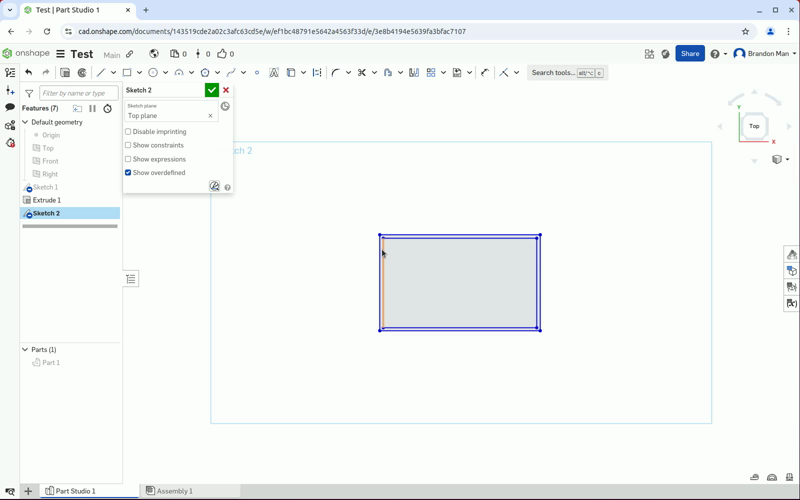
scroll(6)
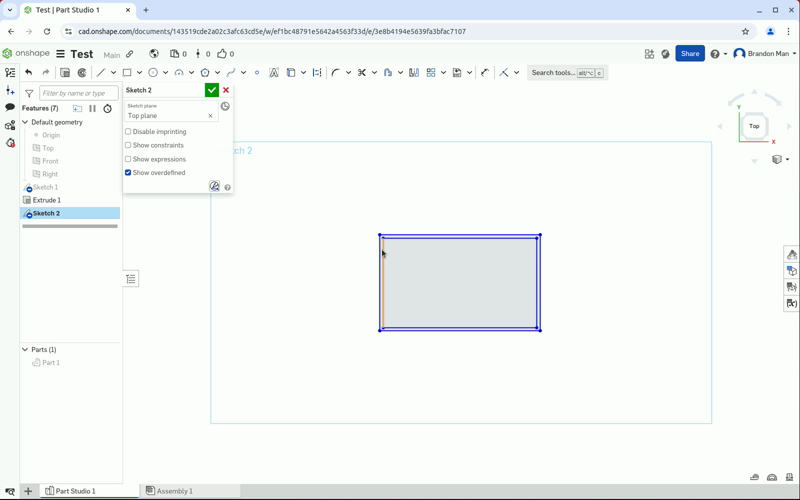
scroll(6)
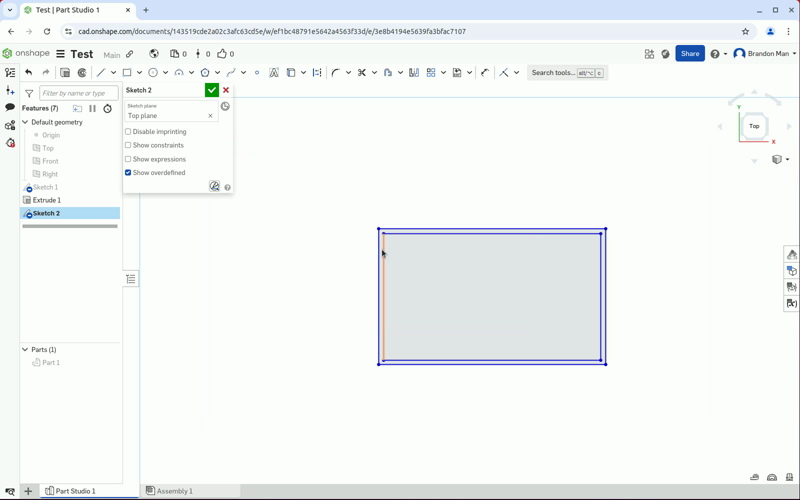
scroll(6)
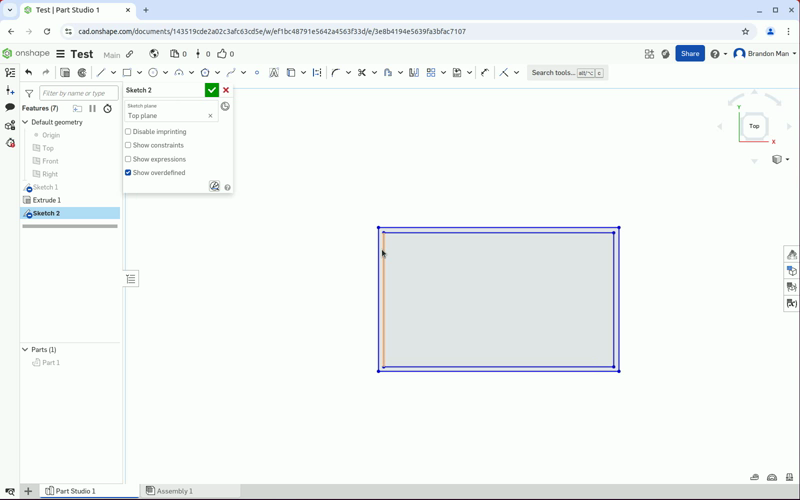
scroll(6)
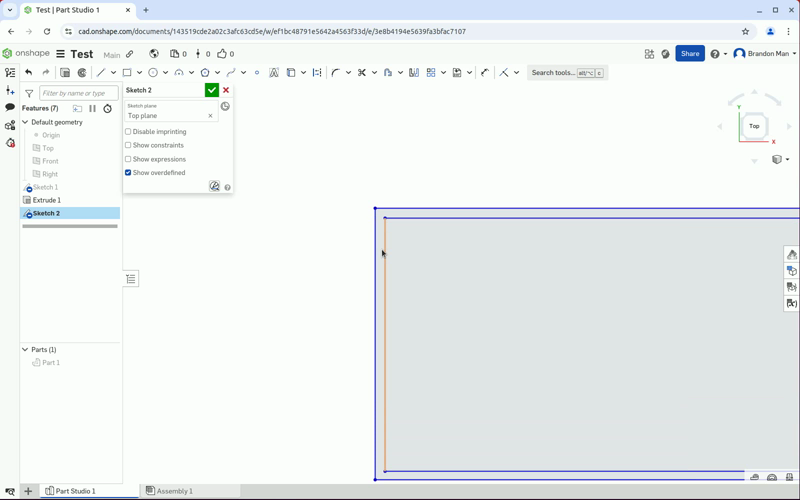
scroll(6)
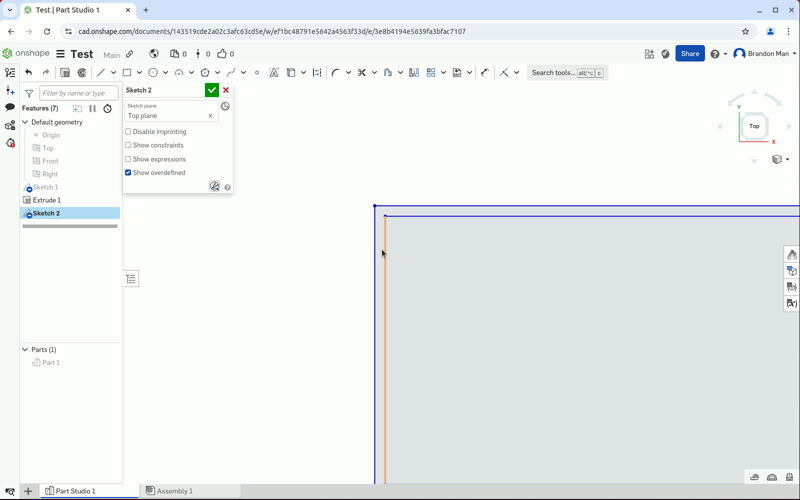
scroll(6)
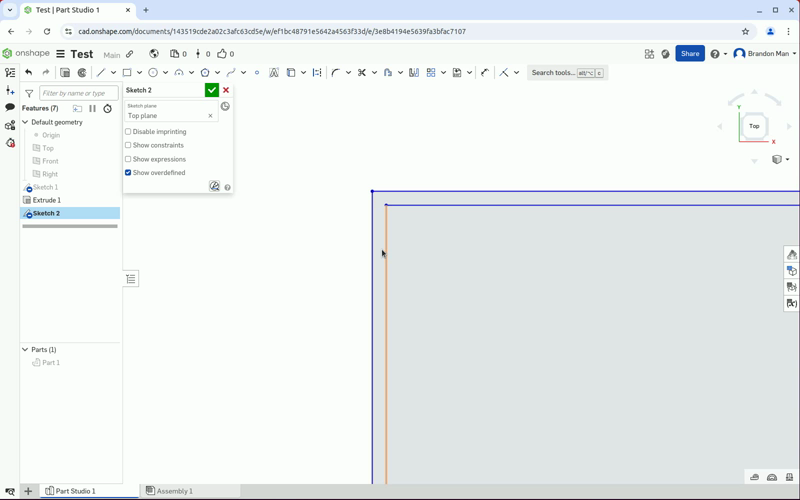
scroll(6)
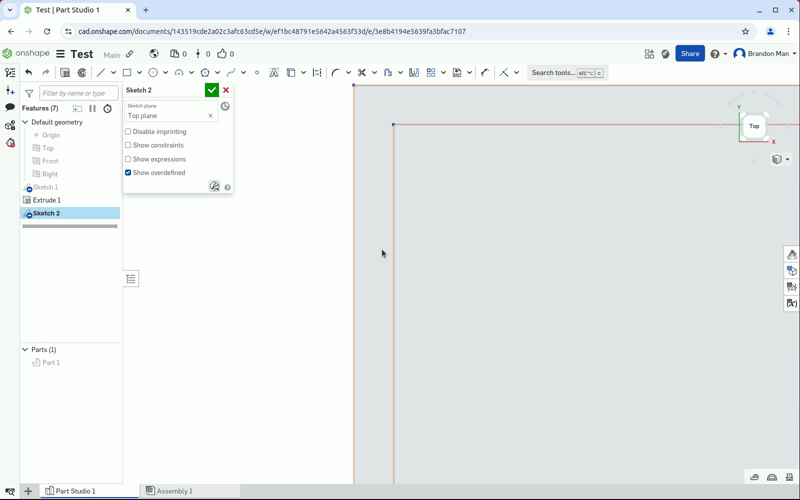
click(382, 249)
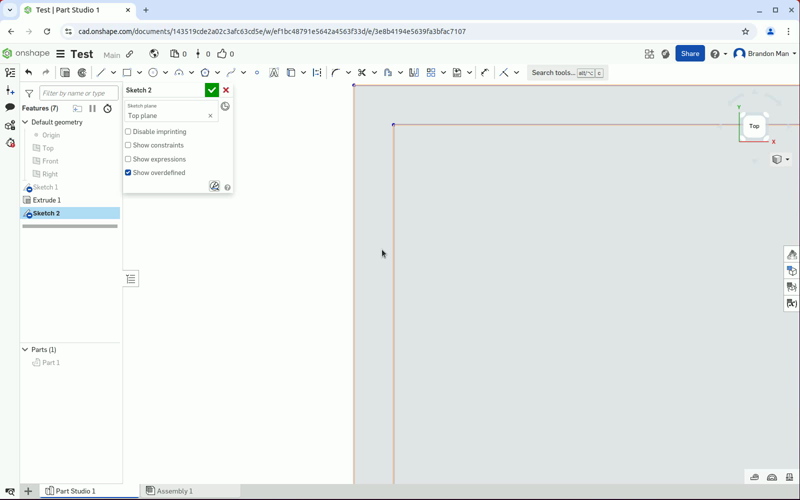
scroll(-6)
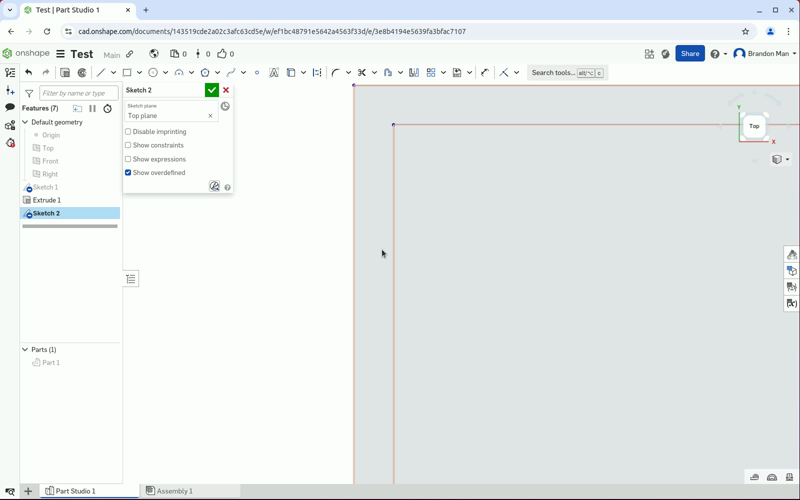
scroll(-6)
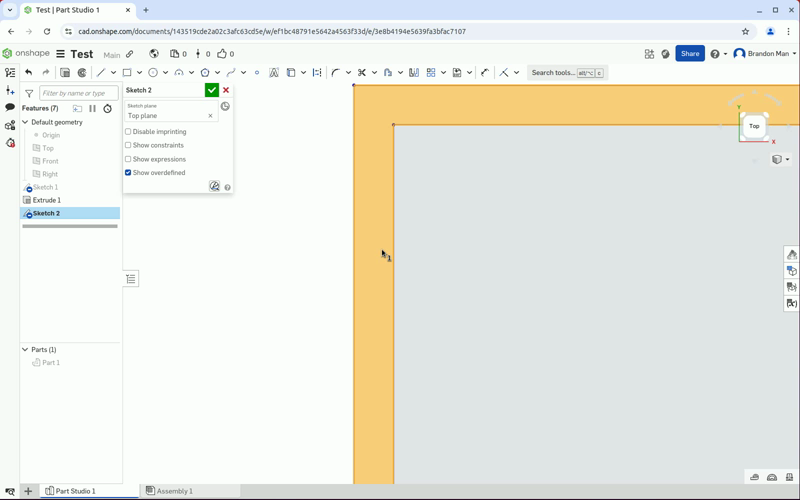
scroll(-6)
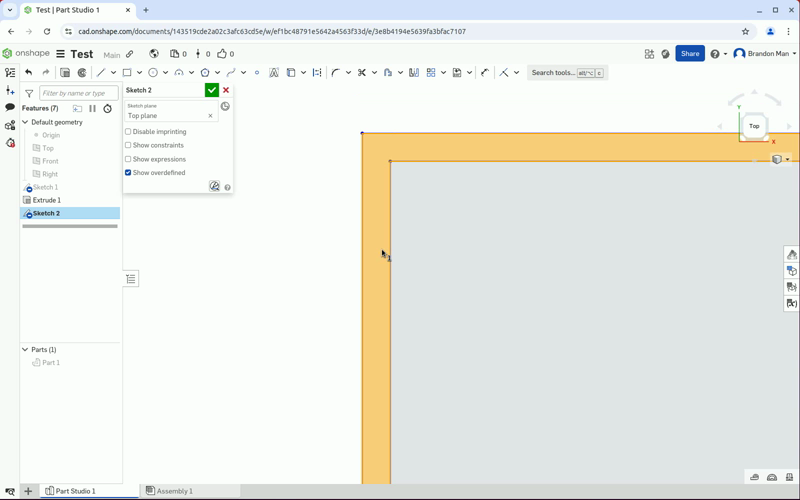
scroll(-6)
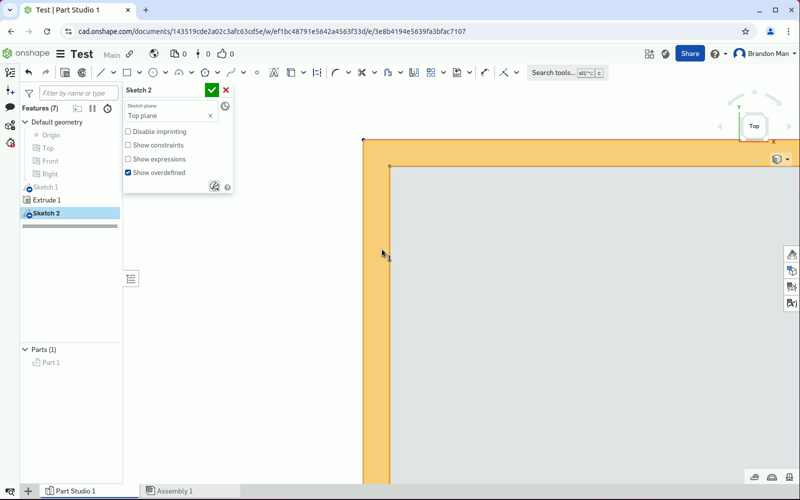
scroll(-6)
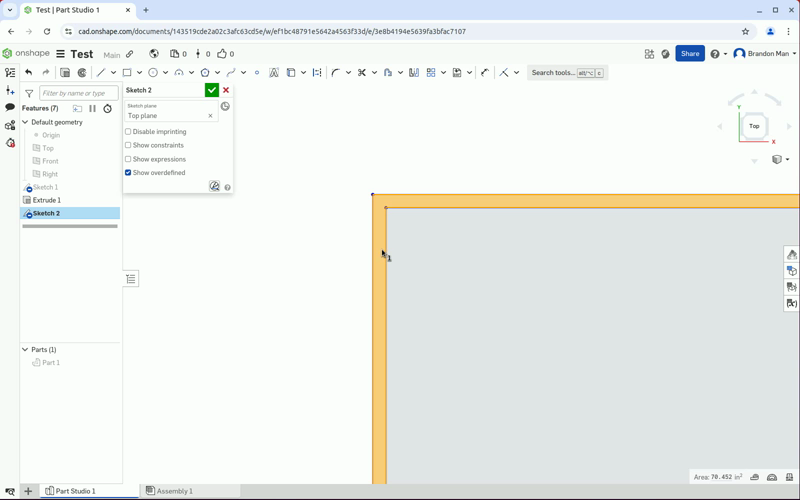
scroll(-6)
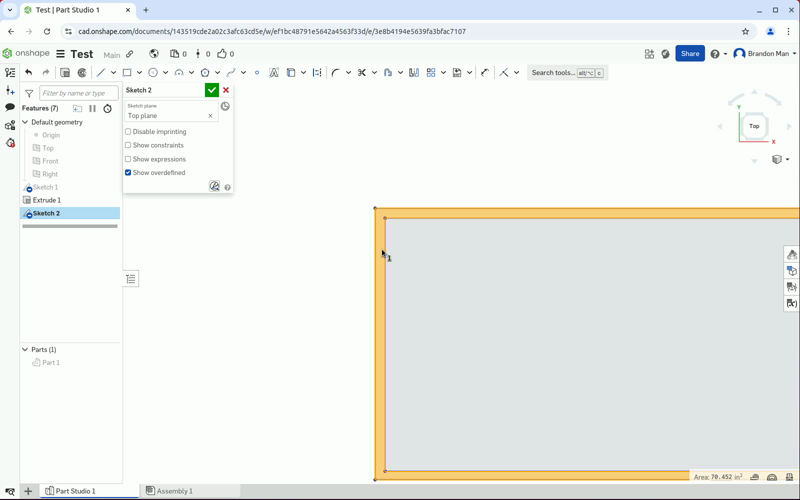
scroll(-6)
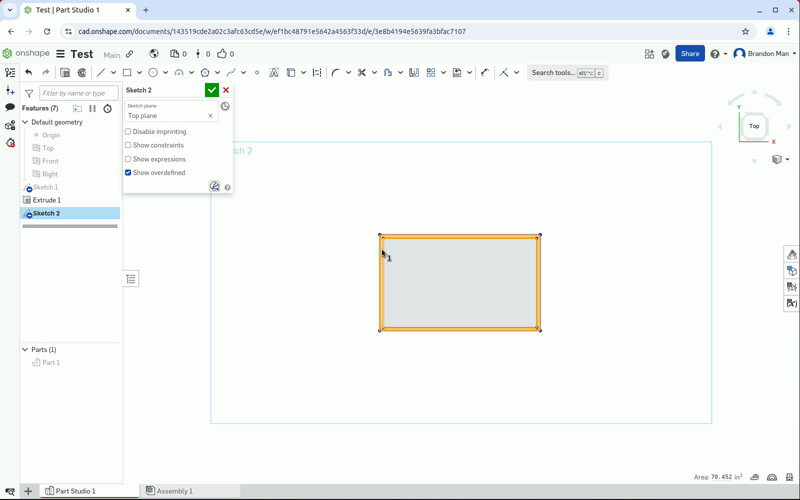
mouse_move(73, 352)
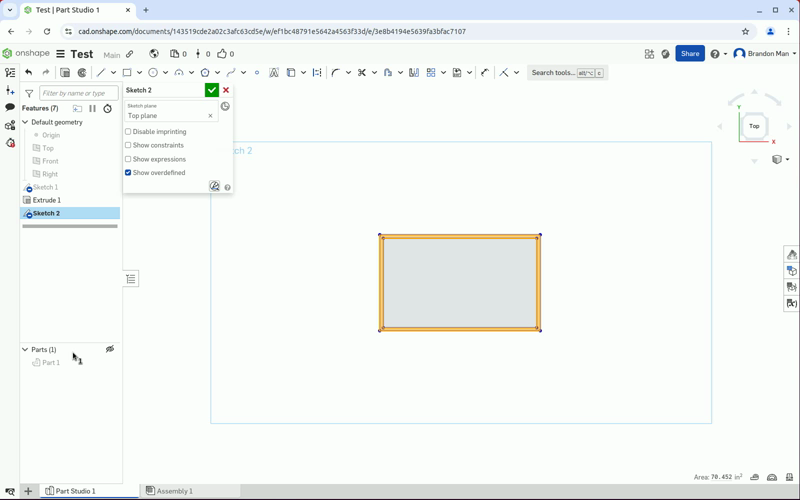
key(shift+y)
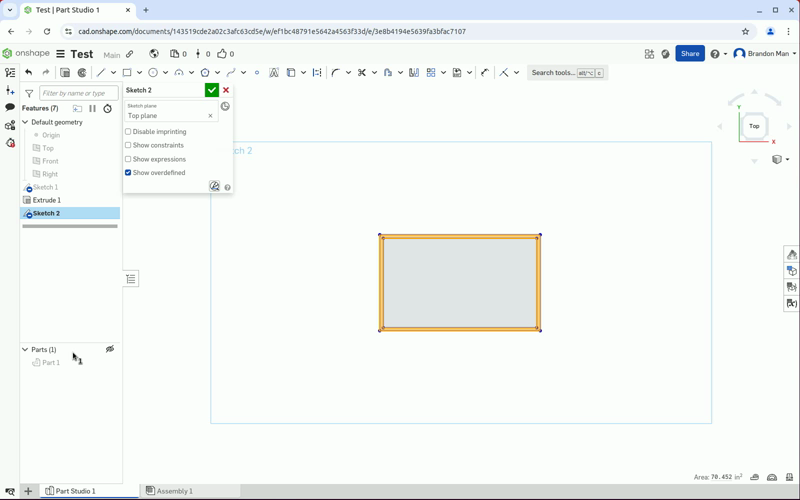
key(shift+e)
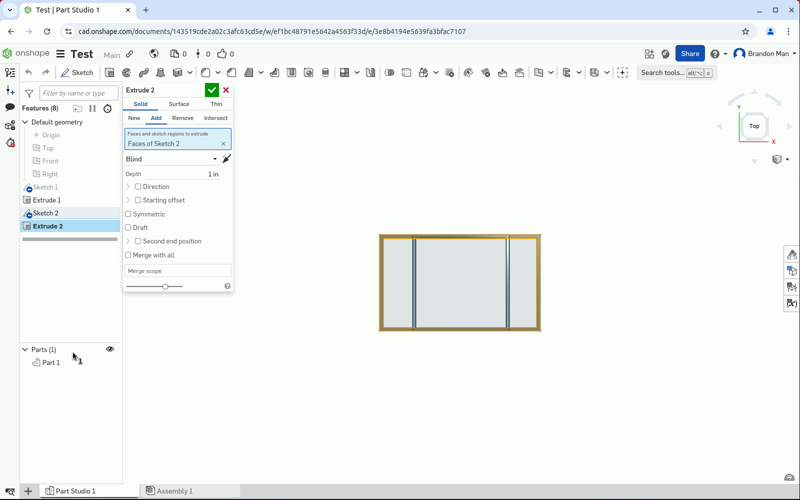
mouse_move(143, 106)
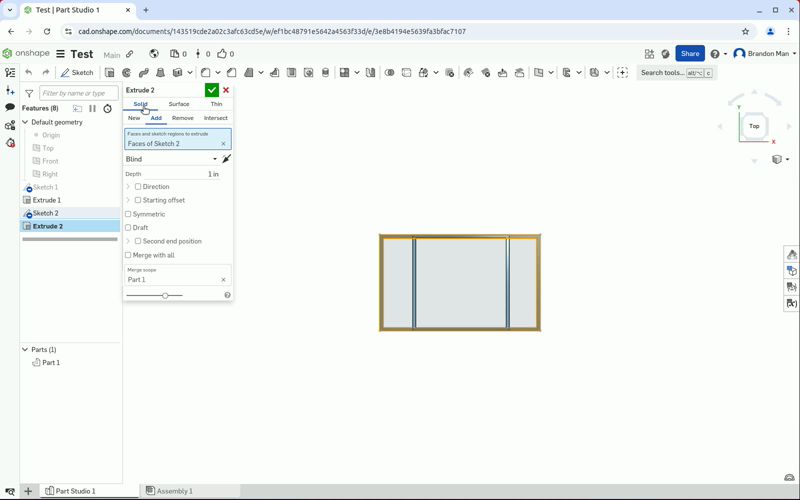
click(143, 106)
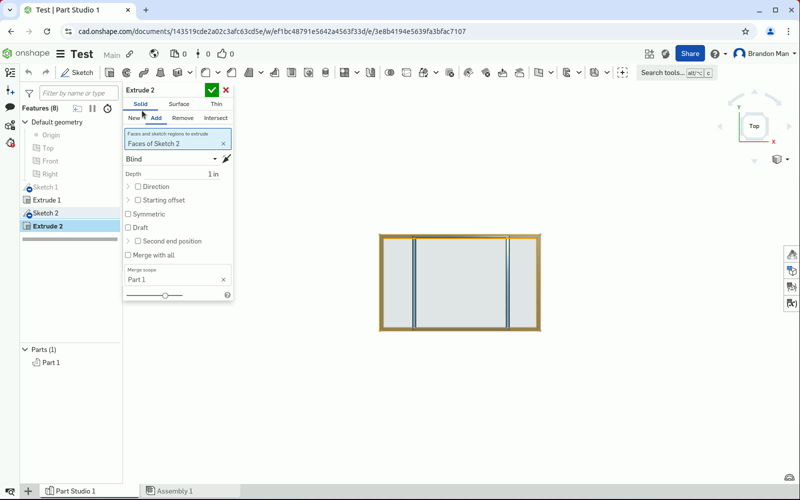
mouse_move(137, 120)
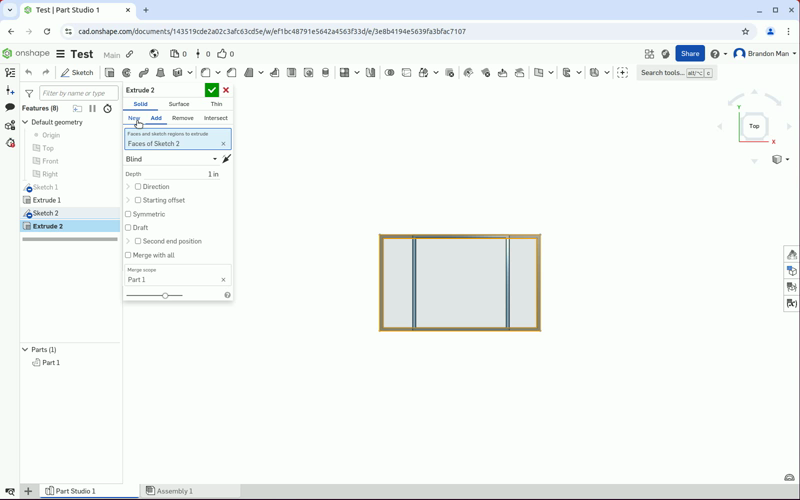
click(137, 120)
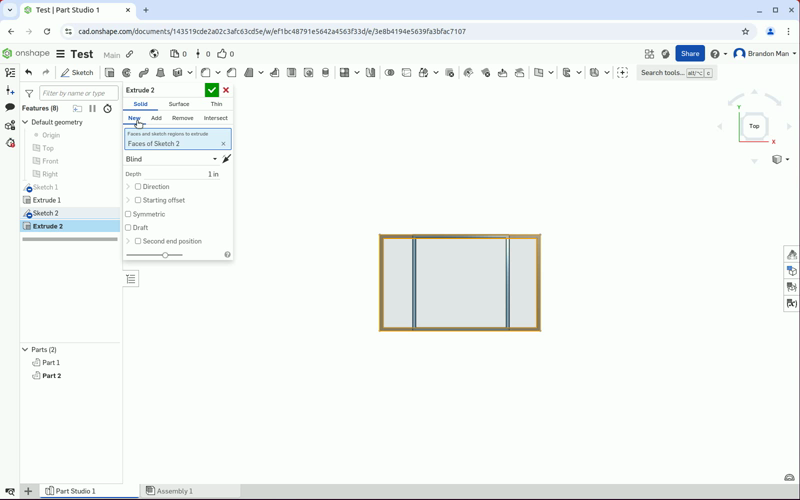
key(tab, 4)
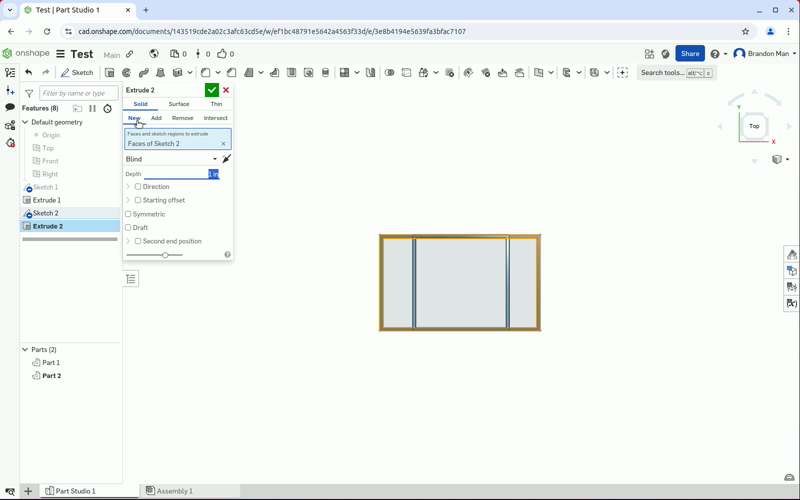
text(19.738)
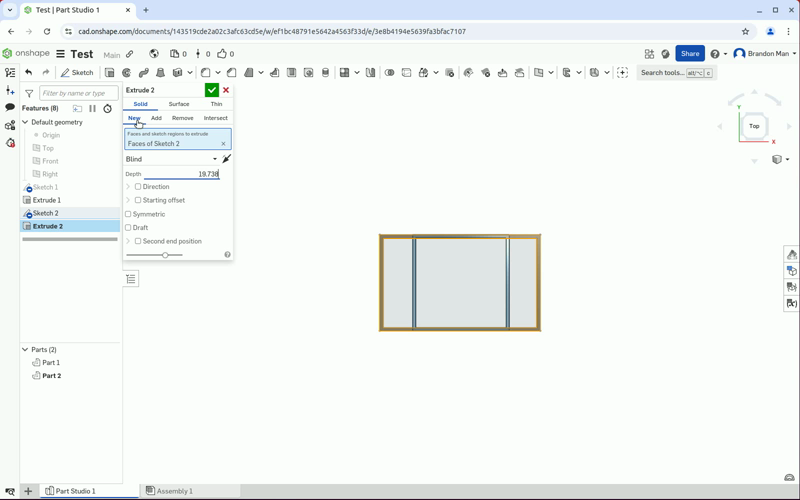
key(enter)
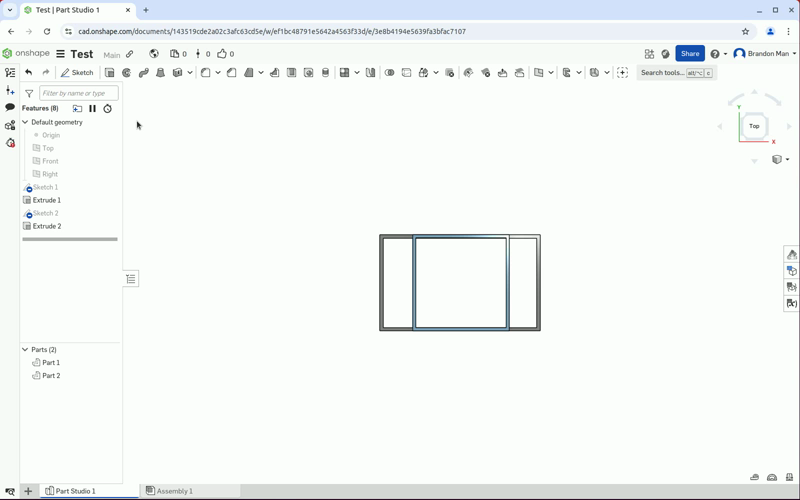
key(shift+h)
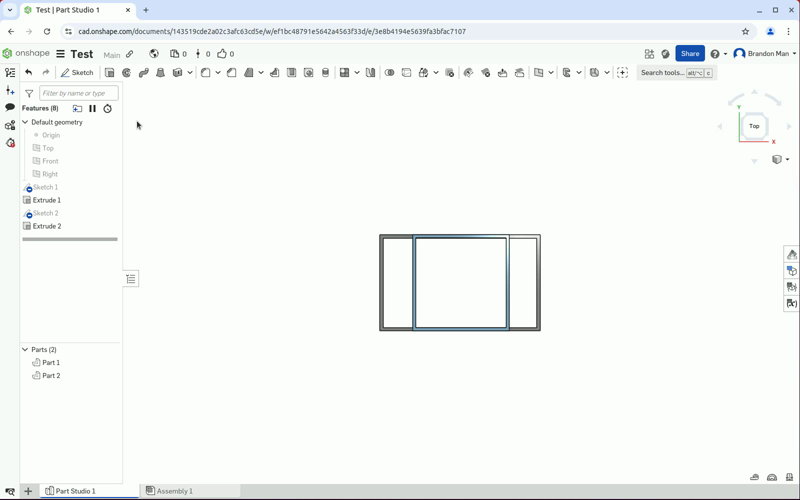
key(shift+h)
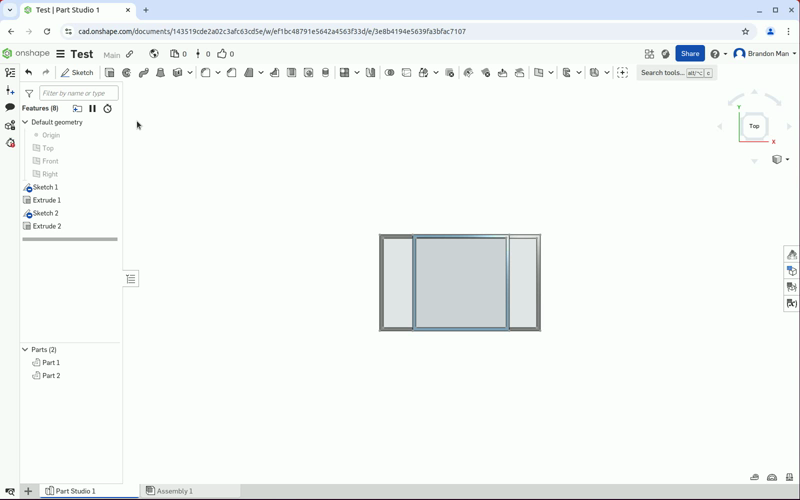
key(shift+7)
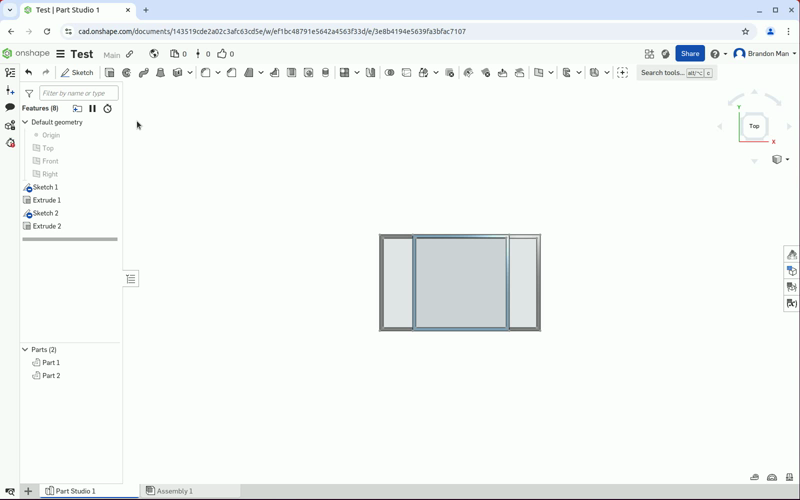
key(up, 3)
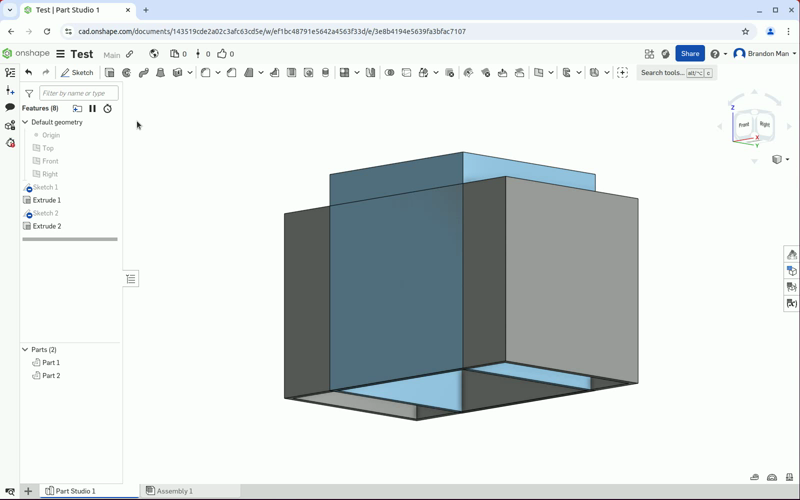
key(left, 3)
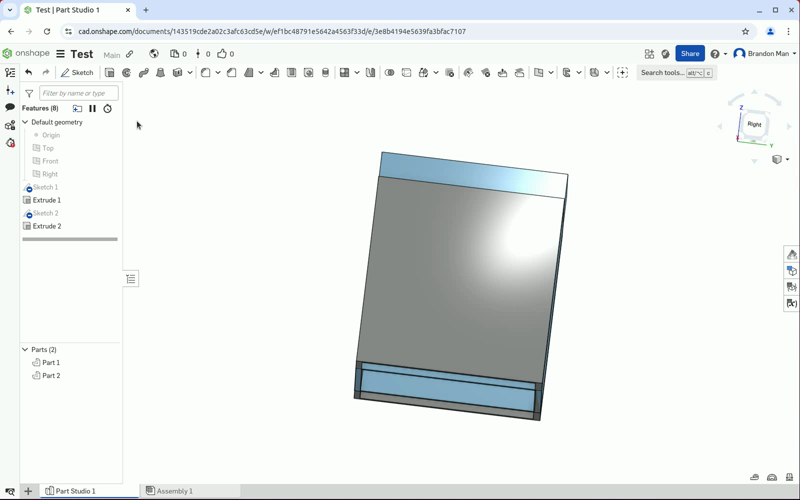
key(right, 3)
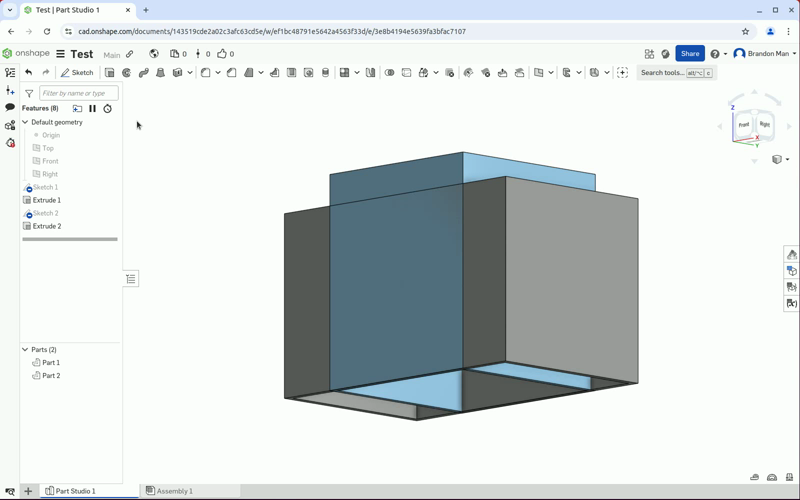
key(down, 3)
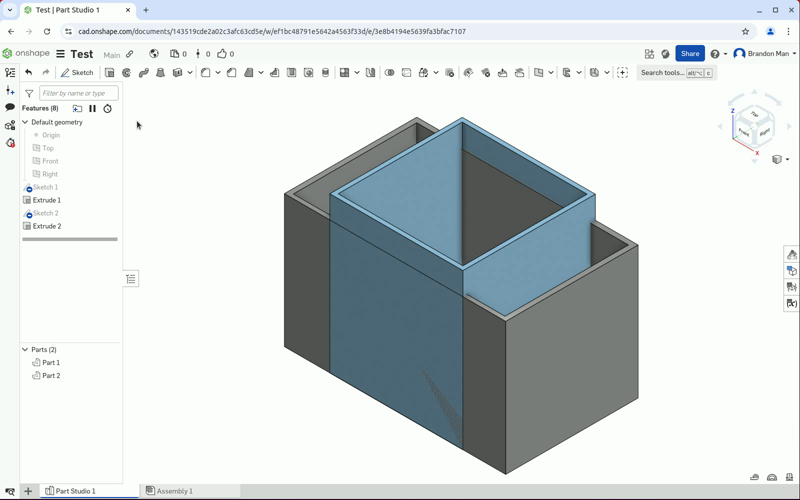
mouse_move(73, 189)
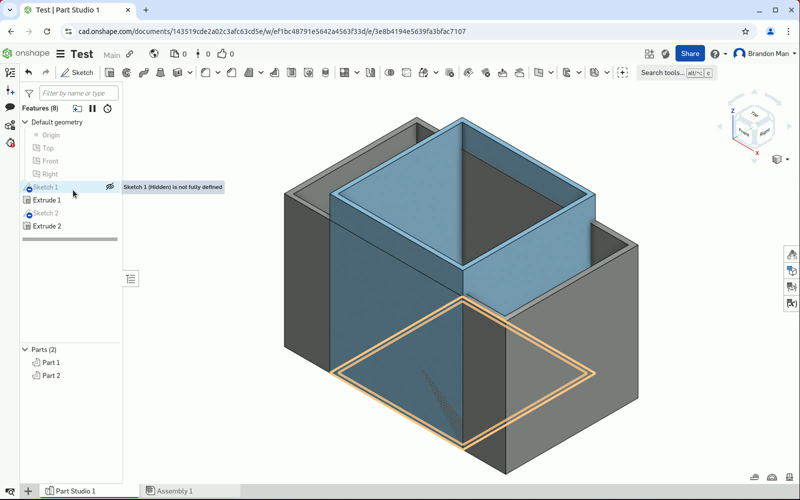
click(73, 189)